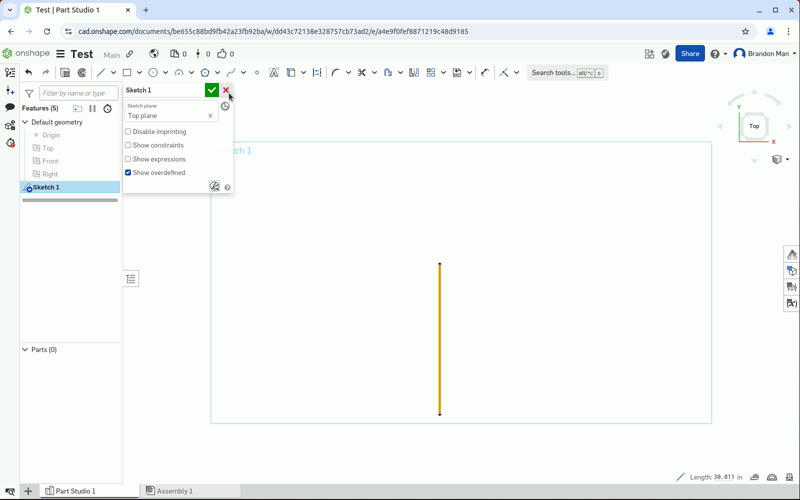
key(shift+h)
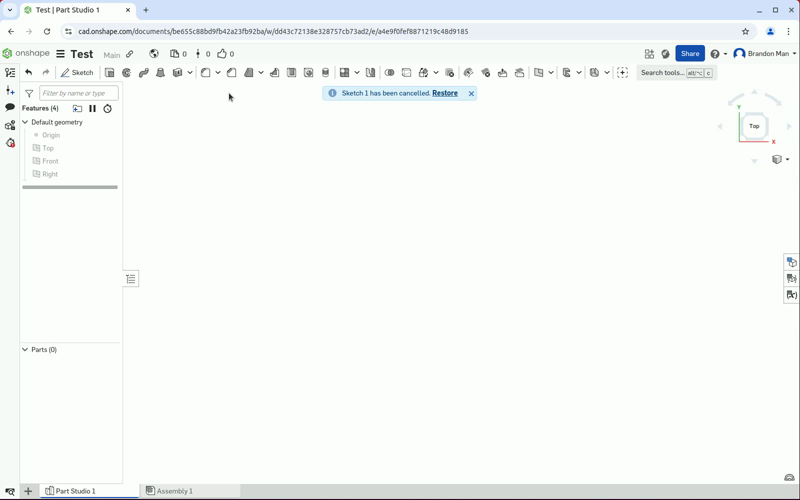
mouse_move(73, 352)
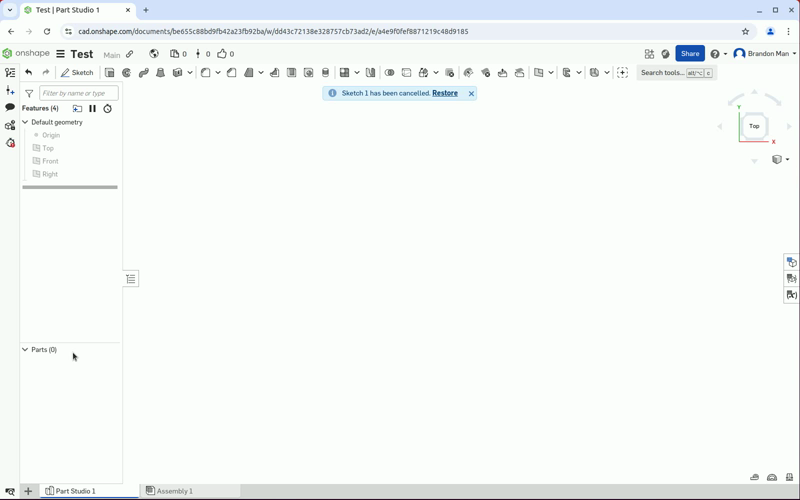
key(y)
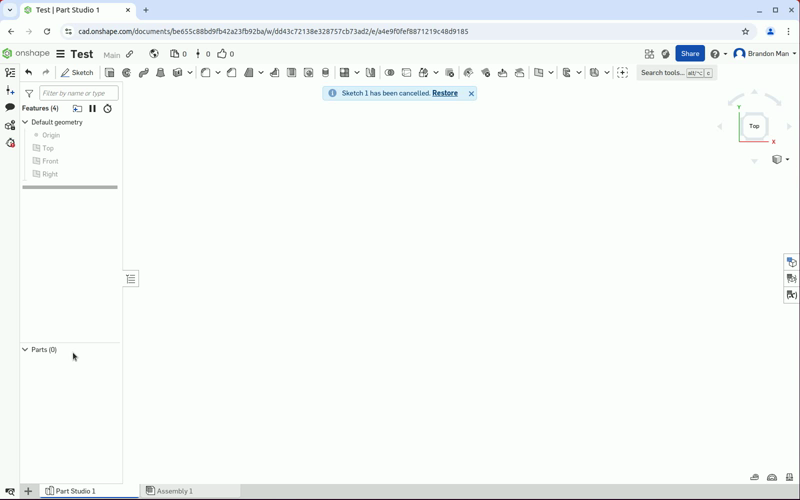
key(shift+p)
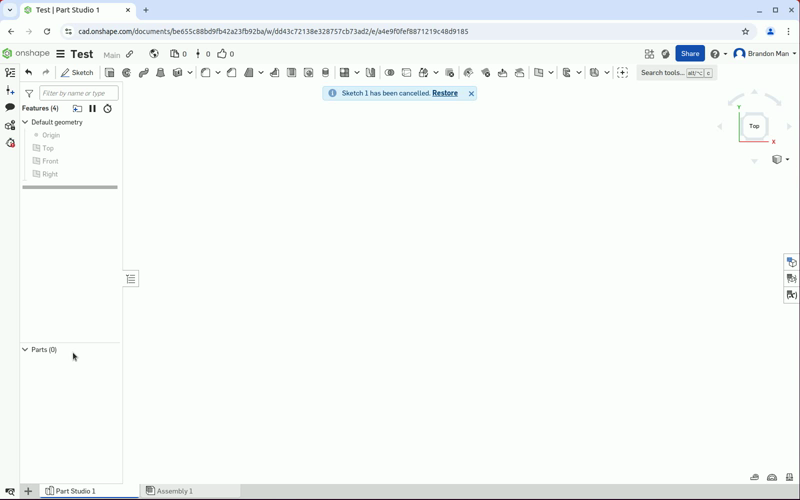
key(space)
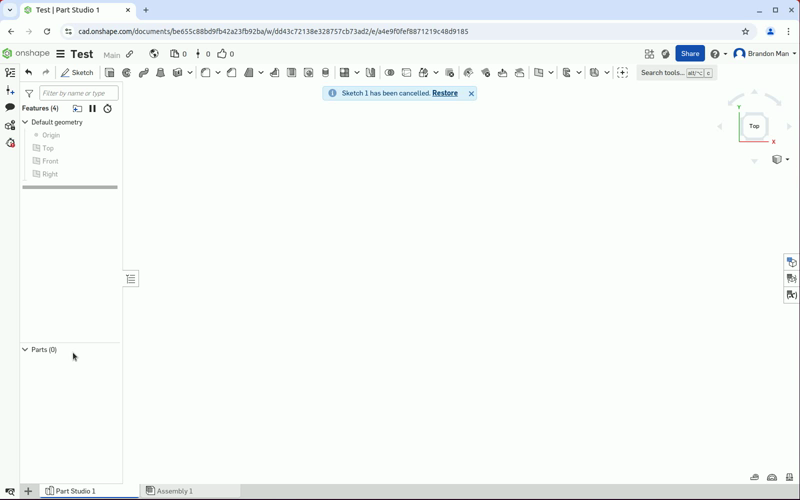
key_down(shift)
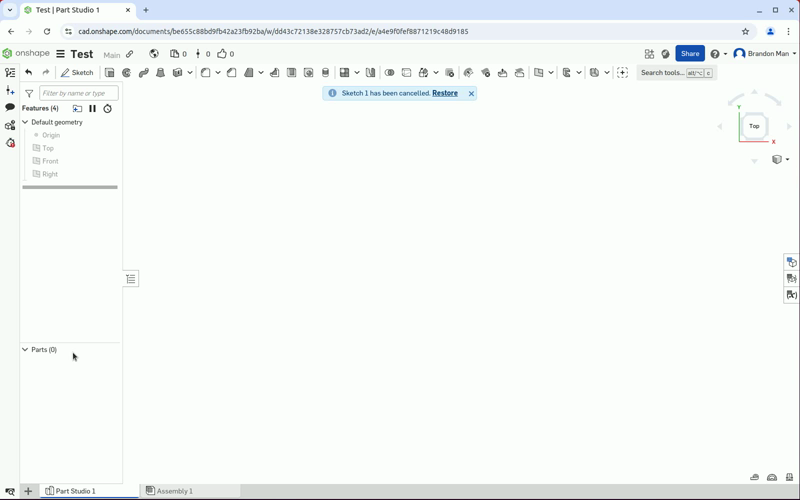
key(up)
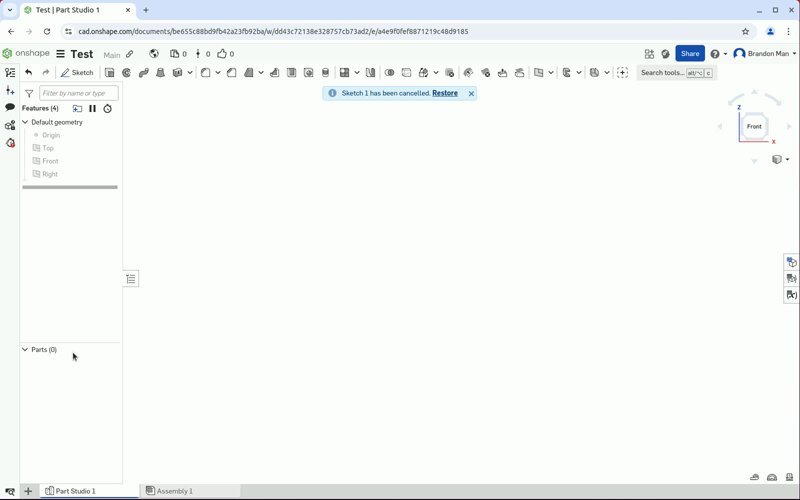
key_up(shift)
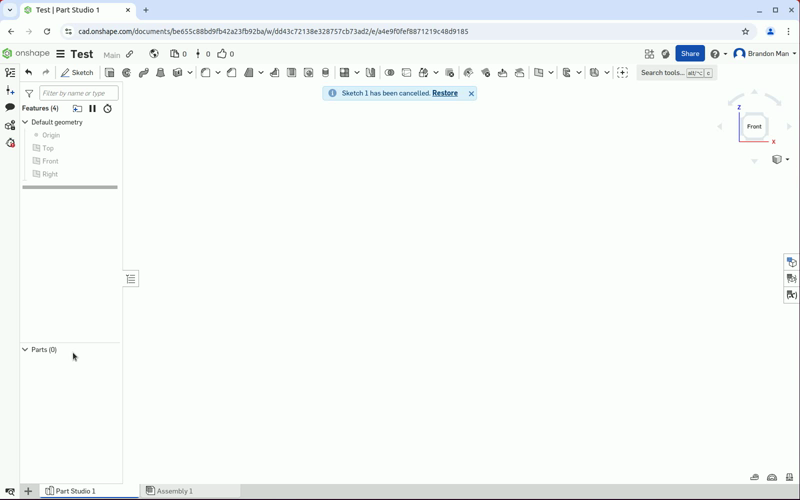
mouse_move(73, 352)
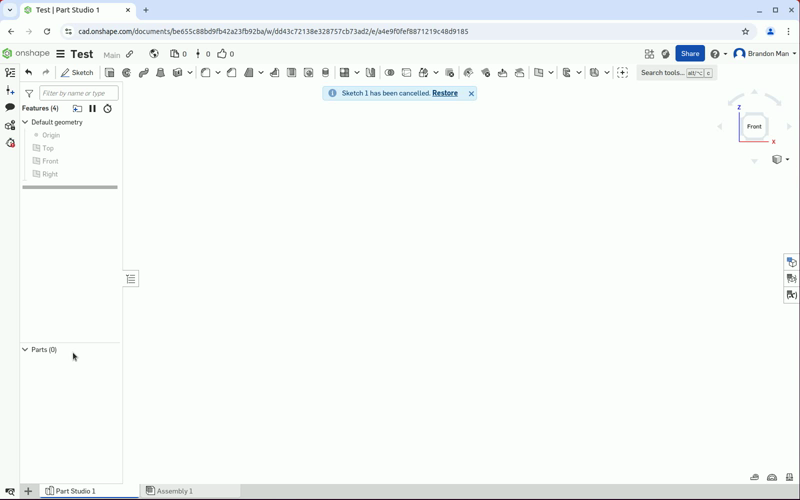
key(shift+y)
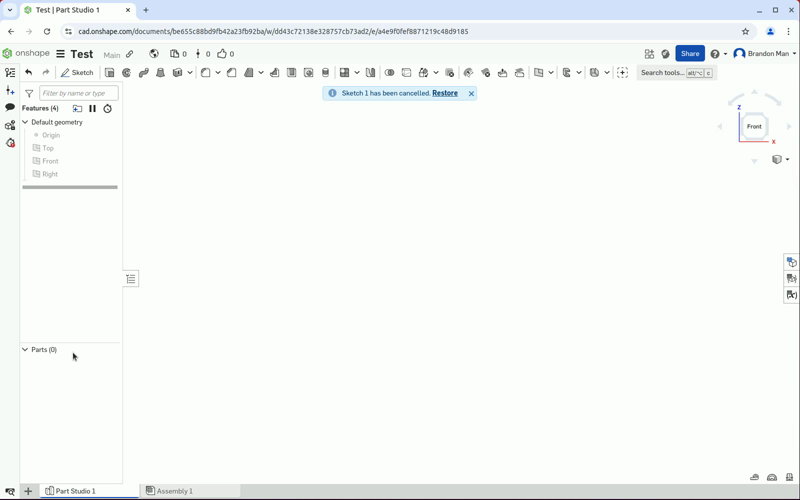
key(shift+s)
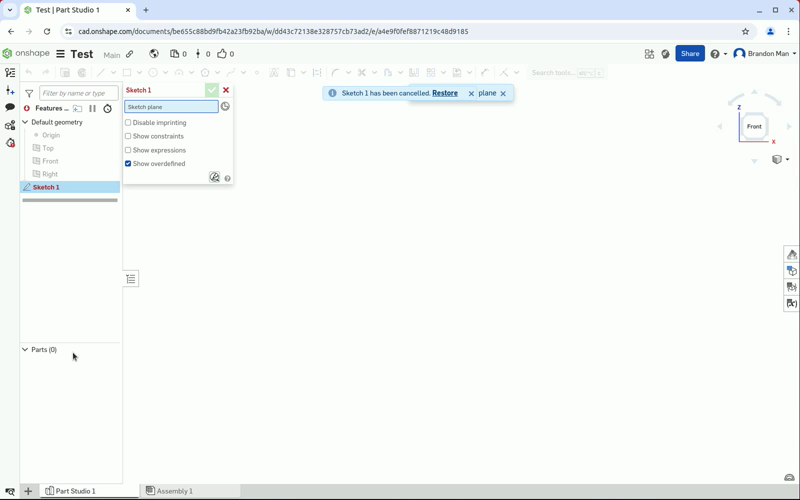
mouse_move(73, 163)
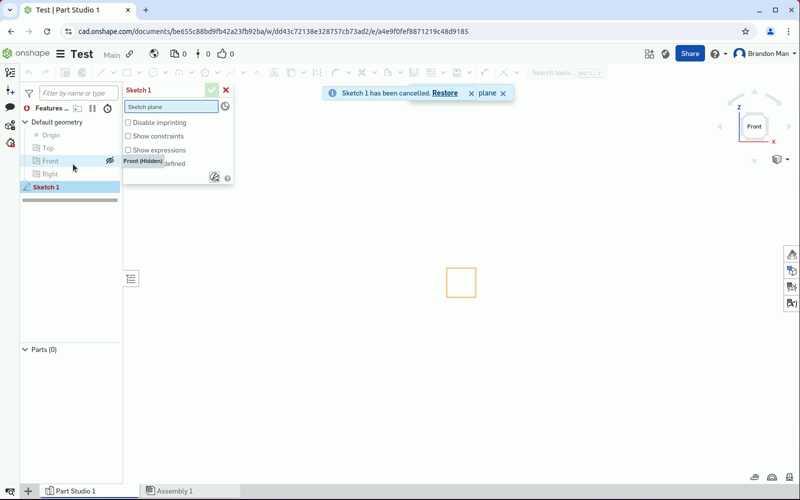
click(73, 163)
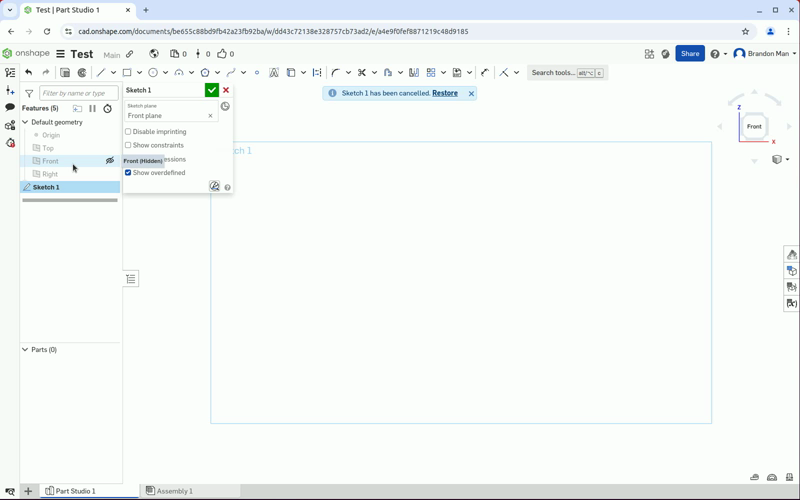
mouse_move(73, 352)
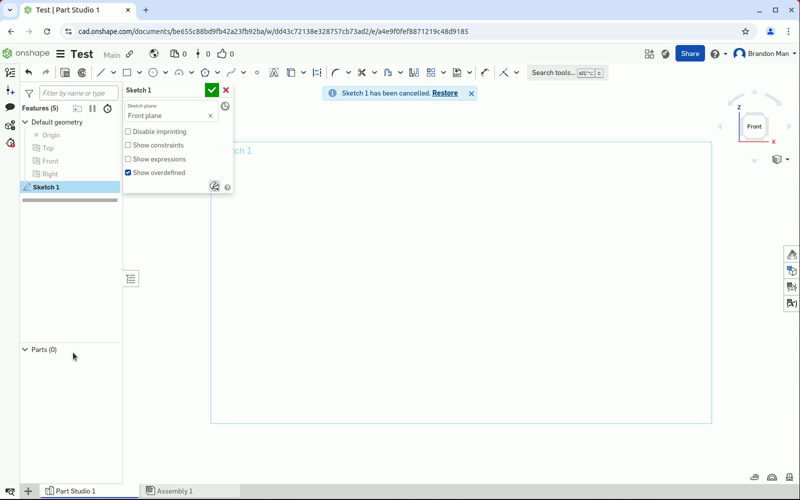
key(y)
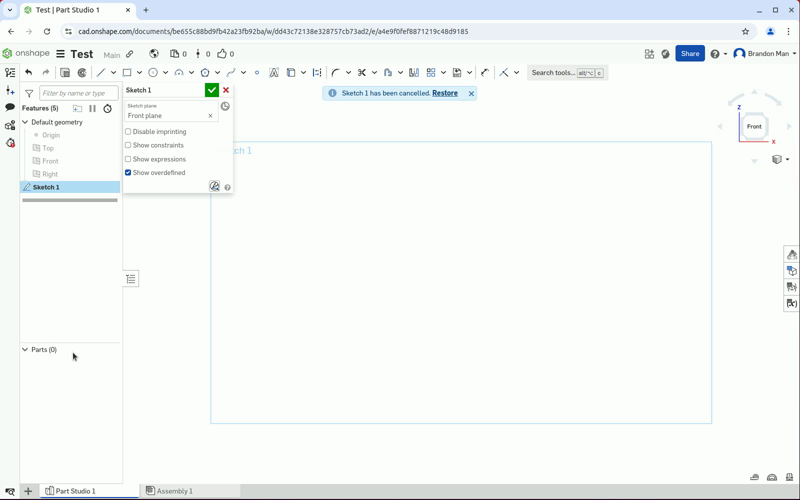
key(l)
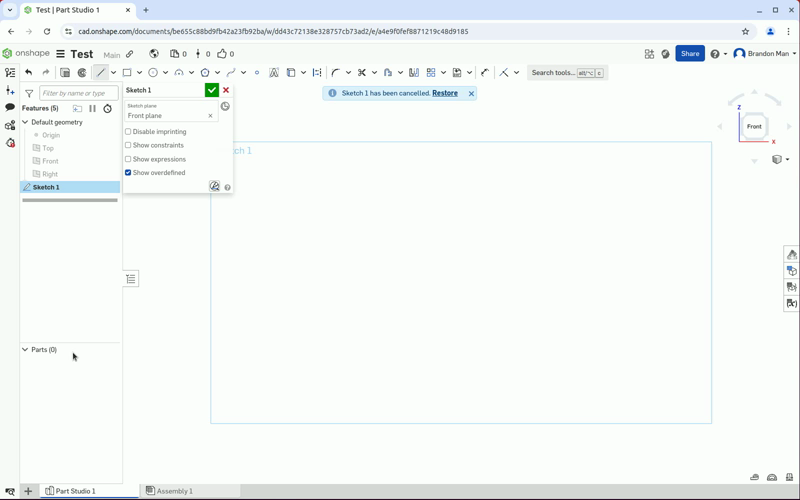
key_down(shift)
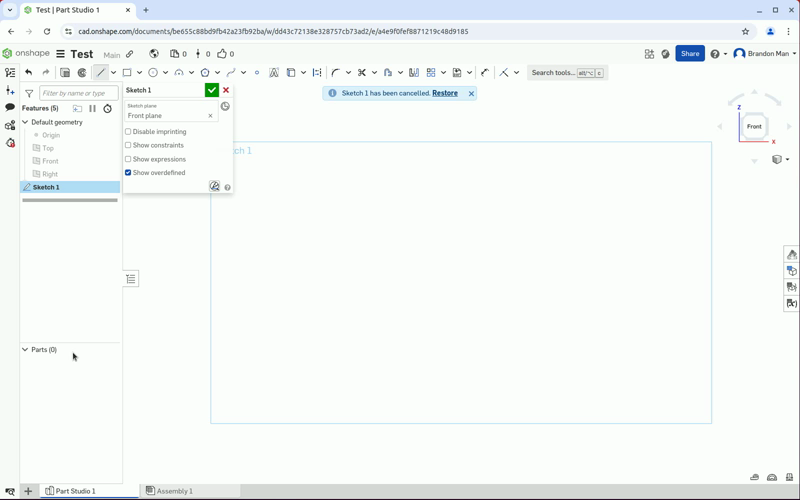
mouse_move(364, 245)
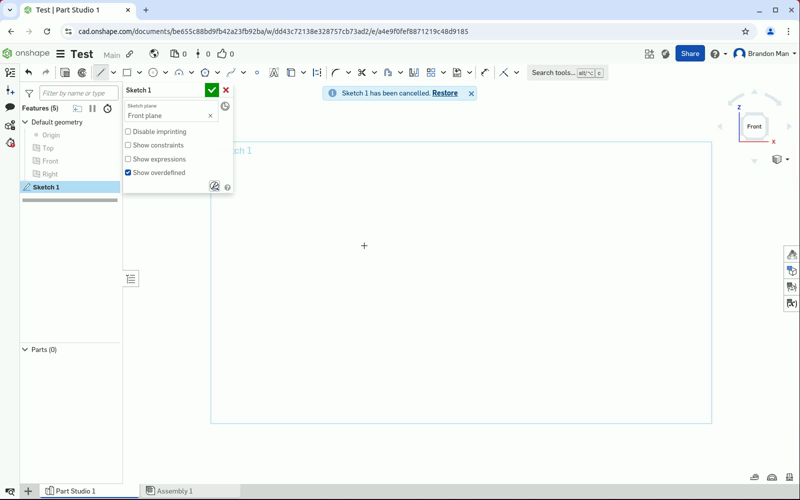
click(364, 245)
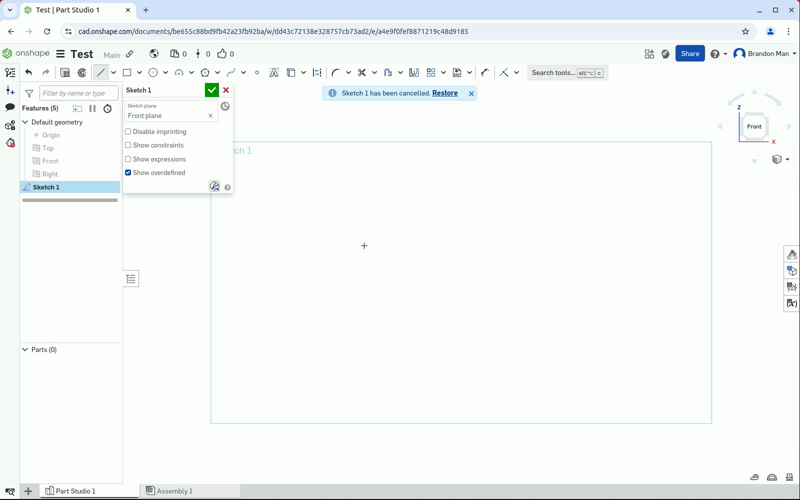
key_up(shift)
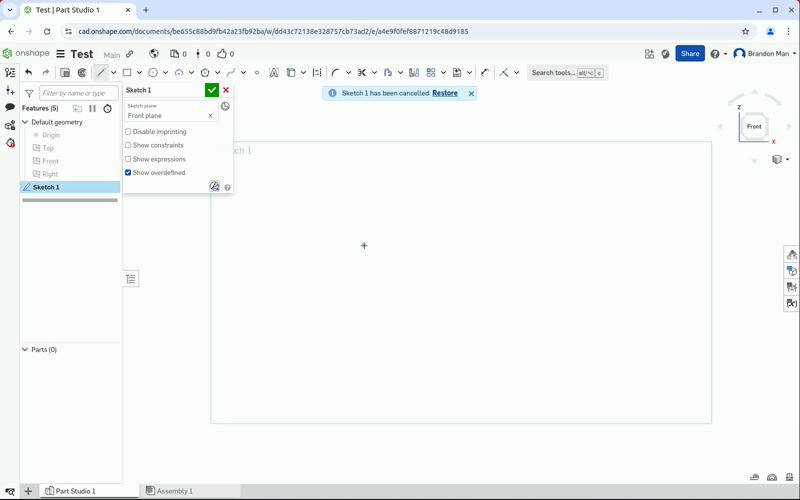
key_down(shift)
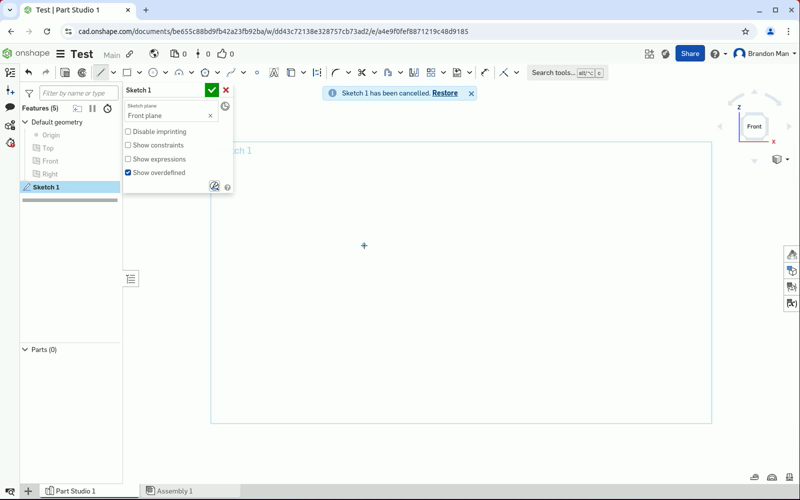
mouse_move(394, 245)
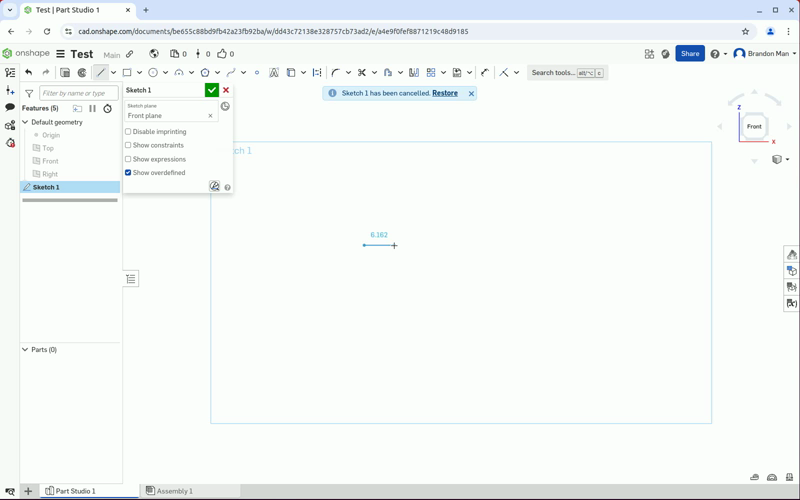
mouse_move(421, 245)
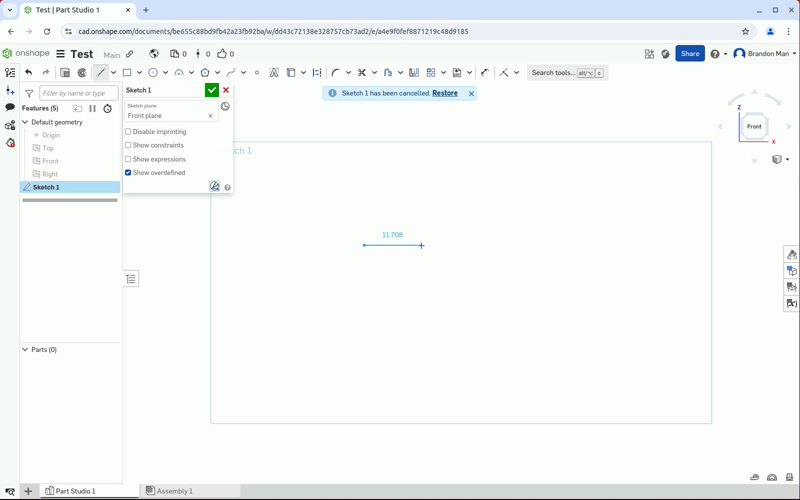
click(421, 245)
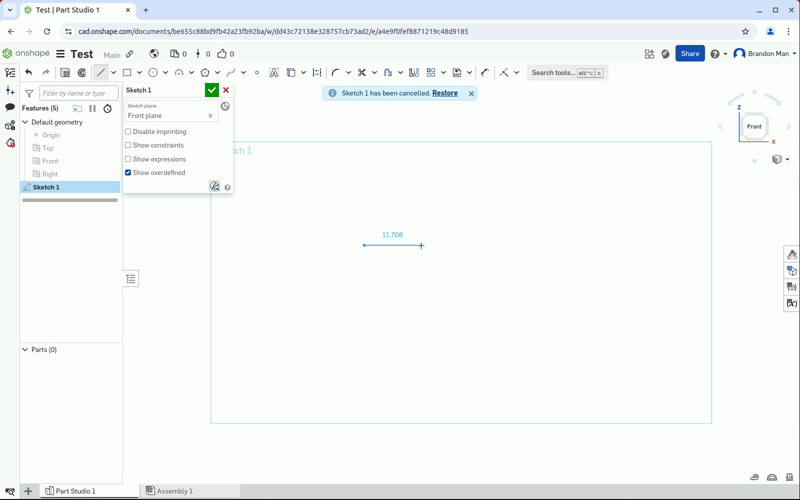
key_up(shift)
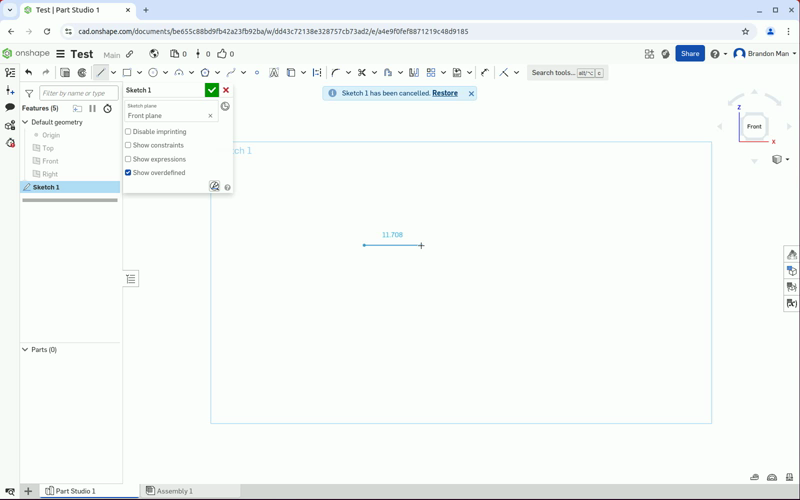
key_down(shift)
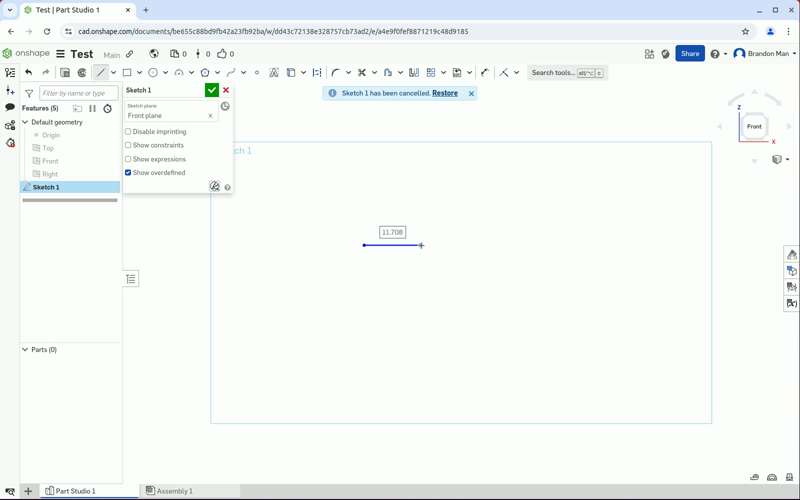
mouse_move(451, 245)
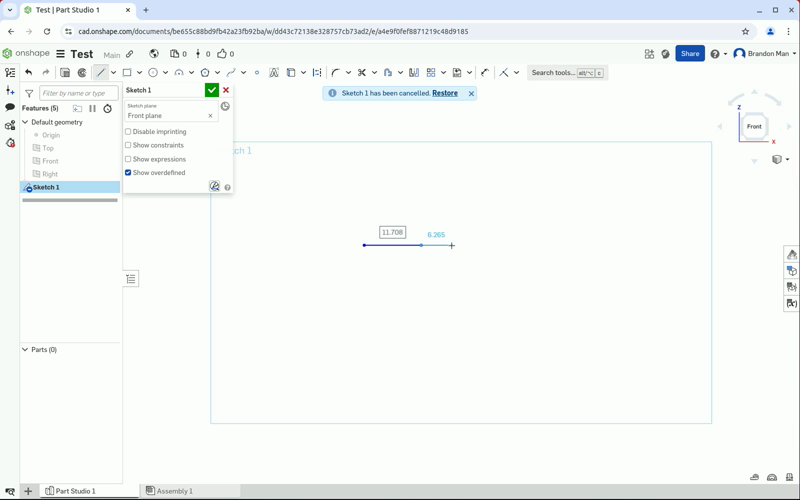
mouse_move(421, 216)
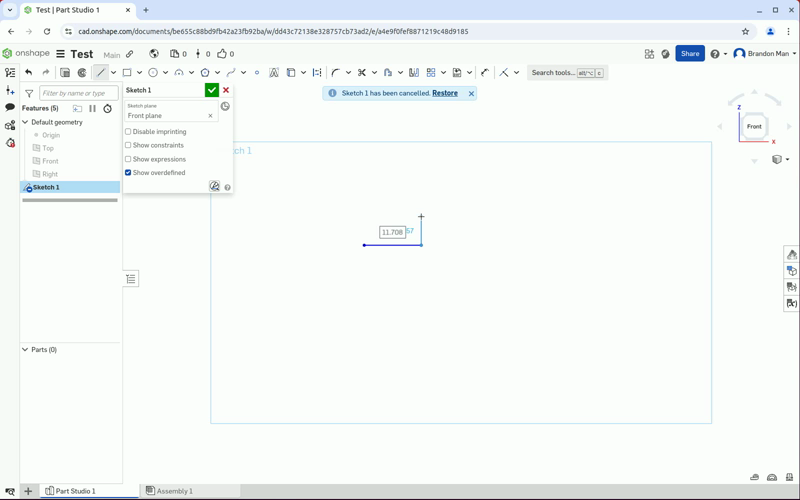
click(421, 216)
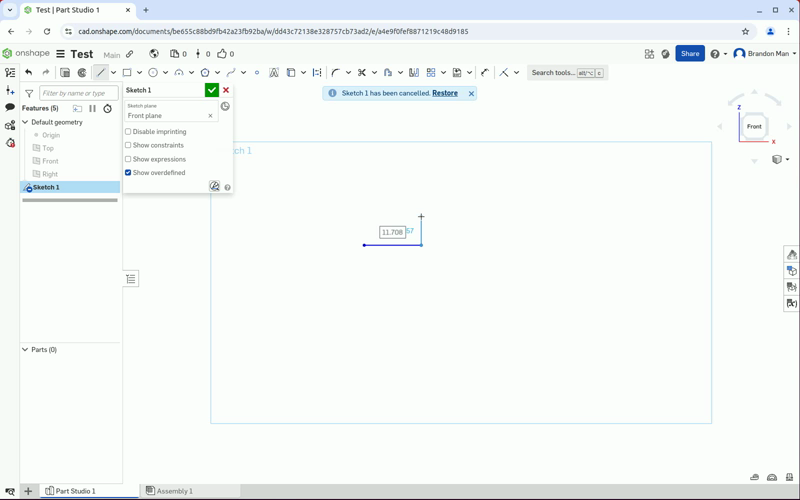
key_up(shift)
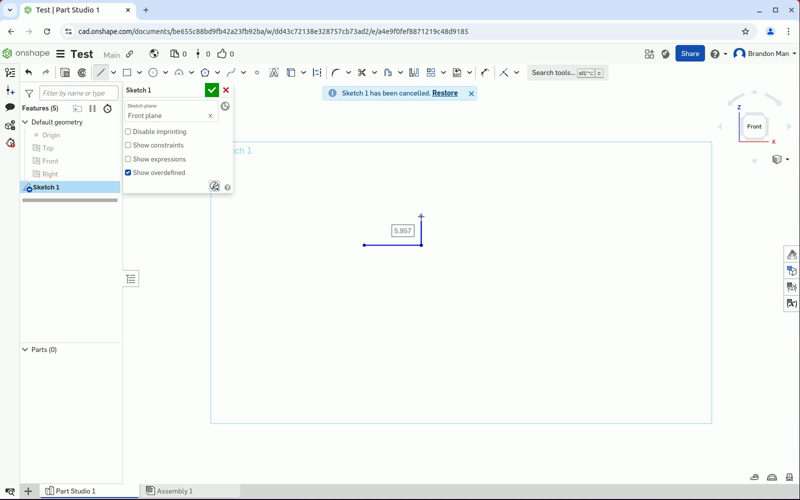
key_down(shift)
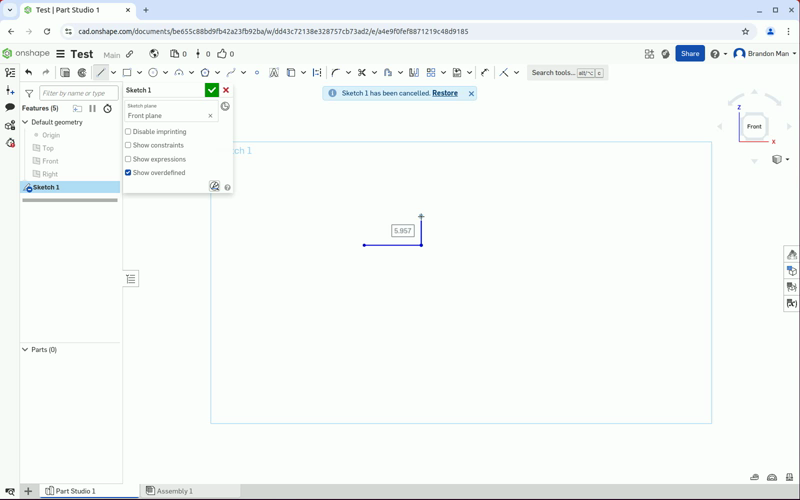
mouse_move(451, 216)
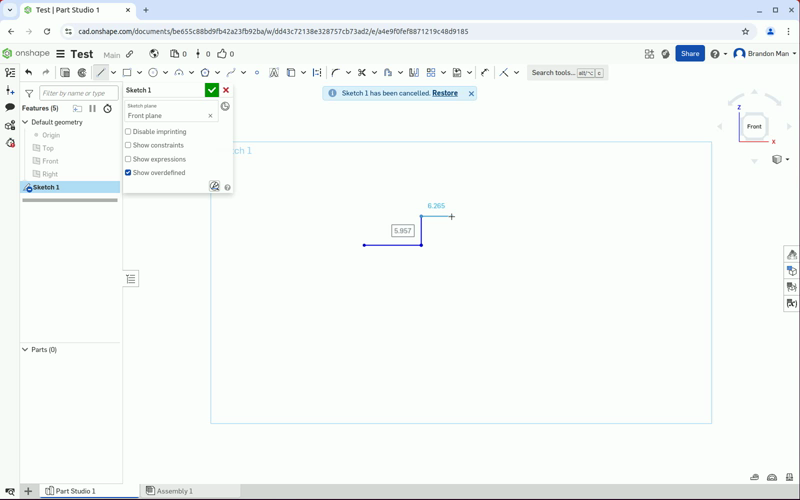
mouse_move(364, 216)
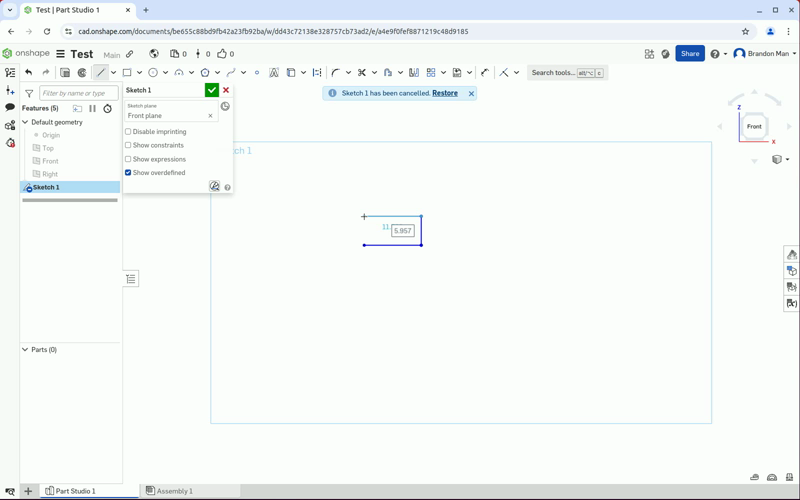
click(364, 216)
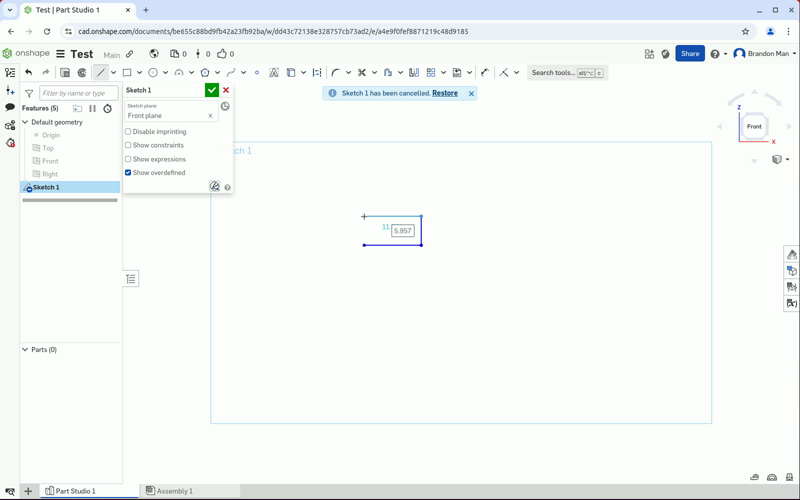
key_up(shift)
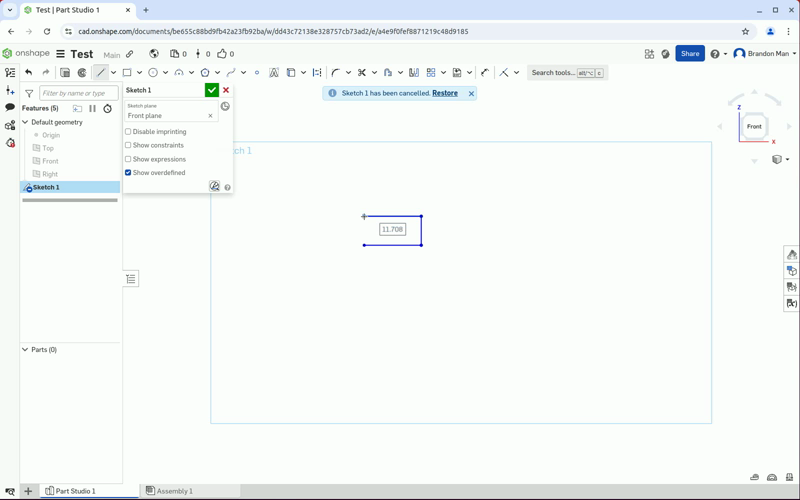
mouse_move(394, 216)
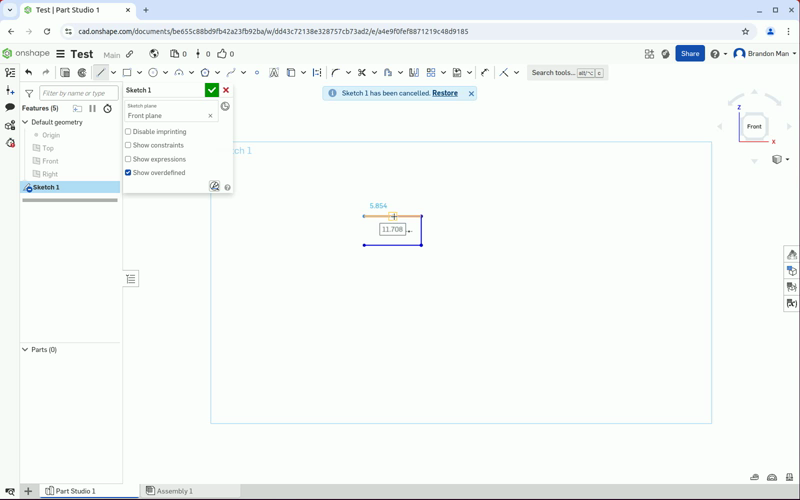
key_down(shift)
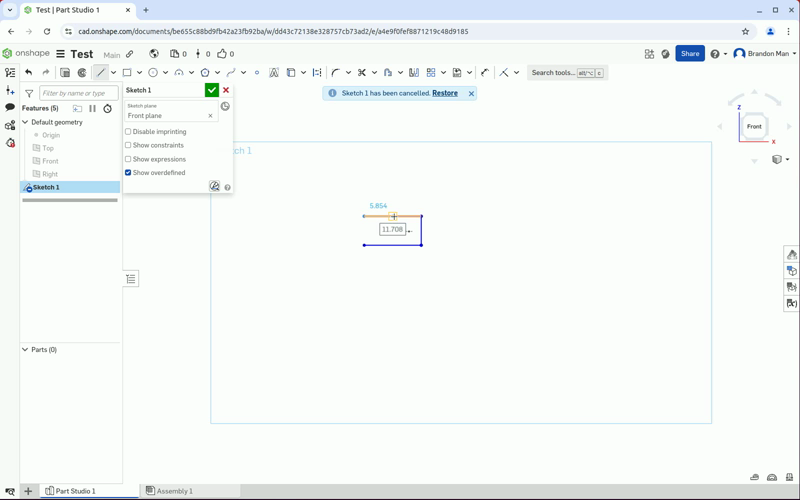
mouse_move(364, 245)
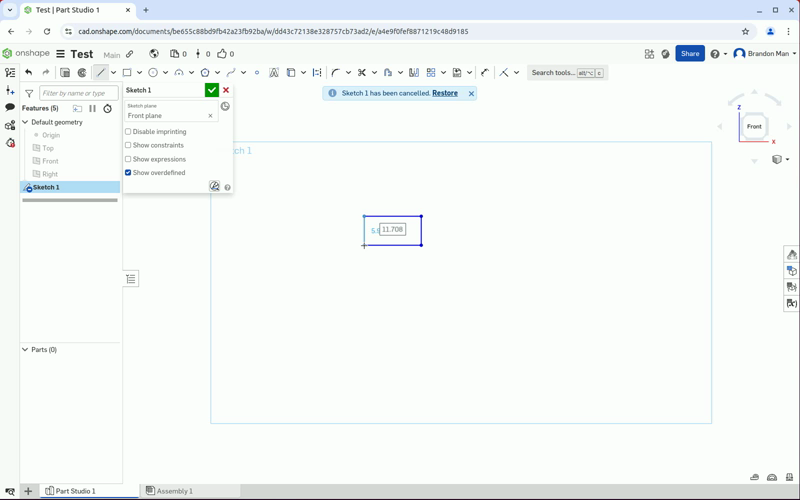
key_up(shift)
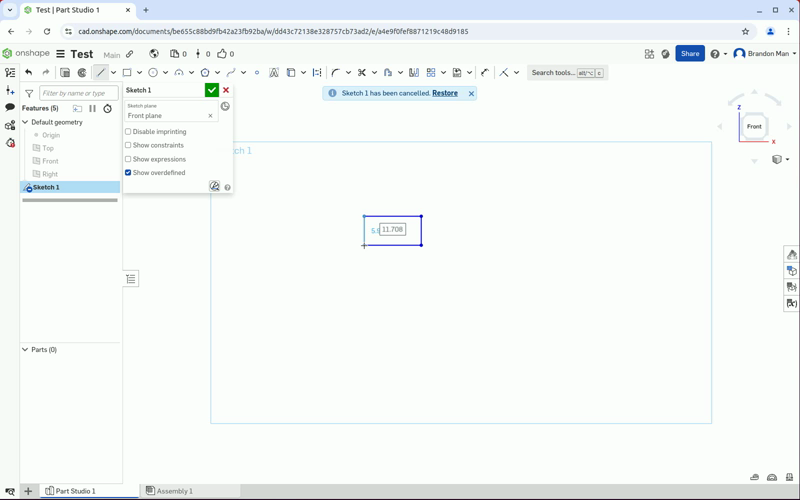
click(364, 245)
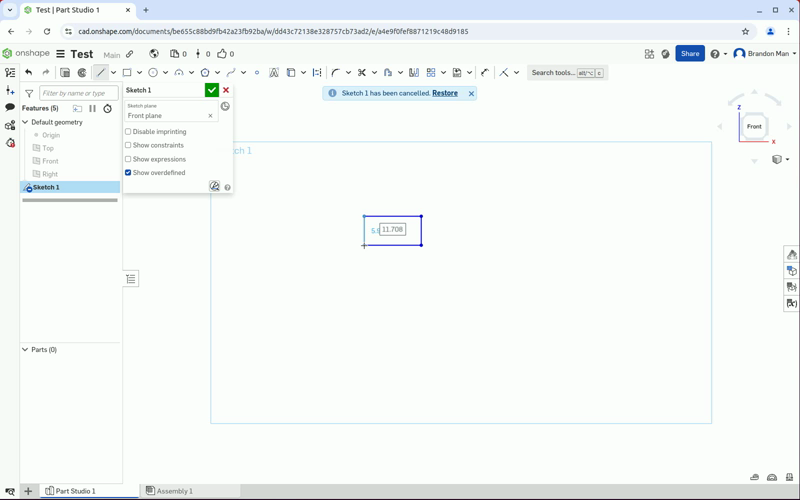
key(esc)
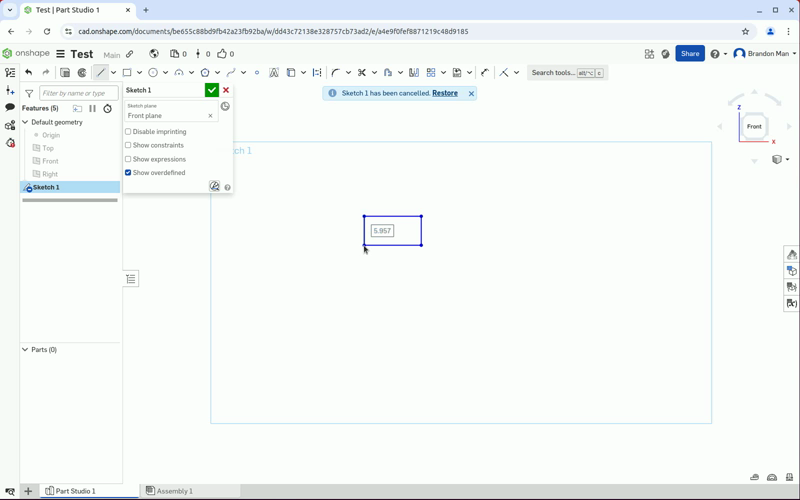
mouse_move(408, 233)
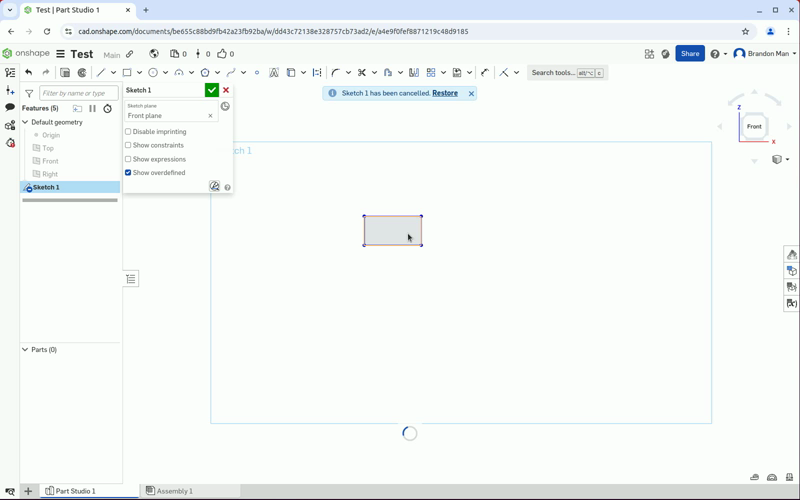
scroll(6)
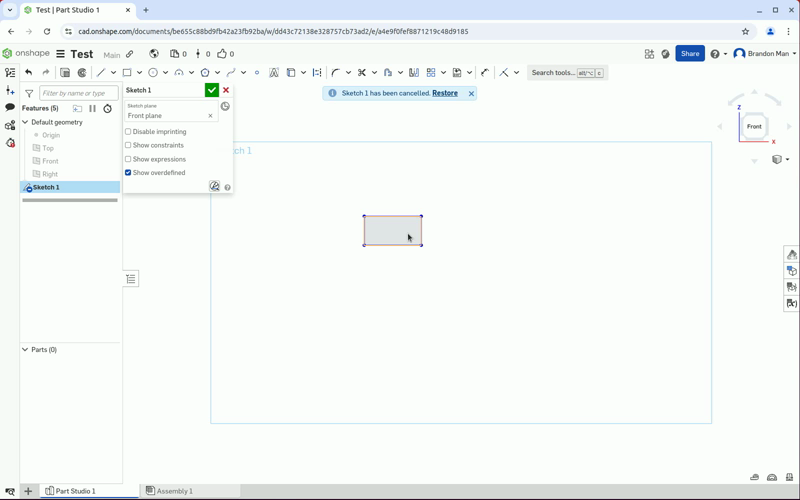
scroll(6)
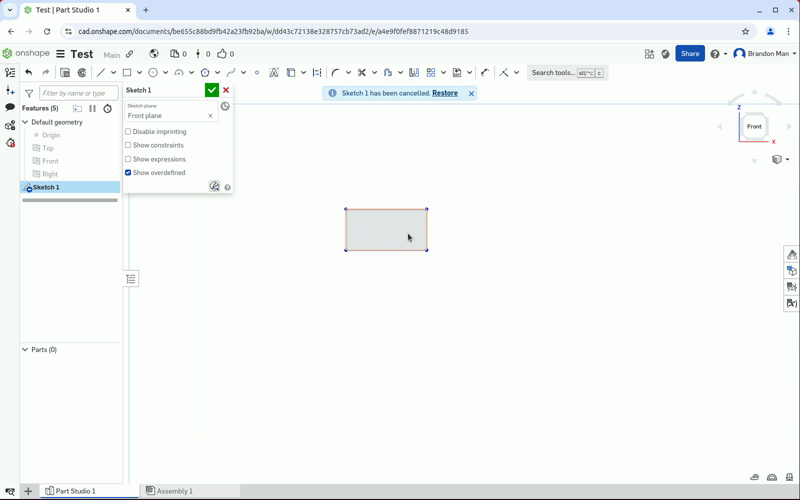
scroll(6)
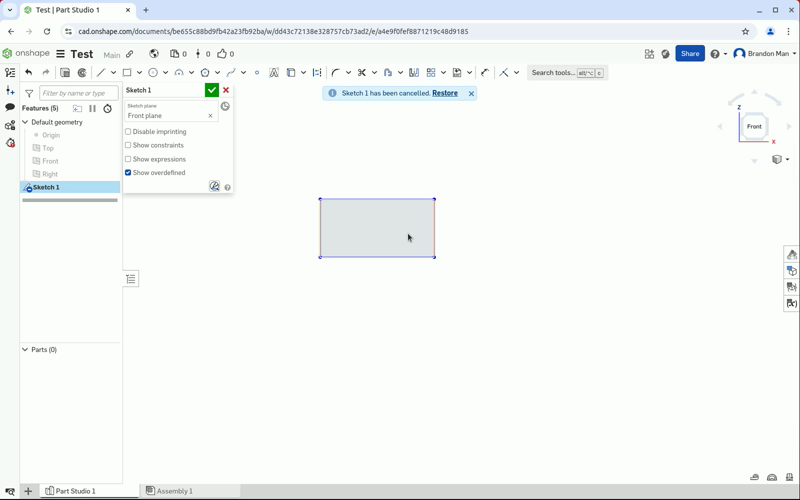
scroll(6)
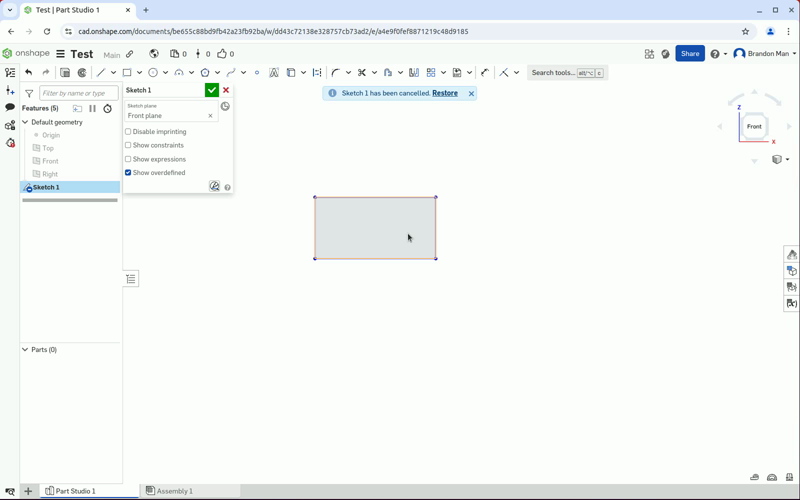
scroll(6)
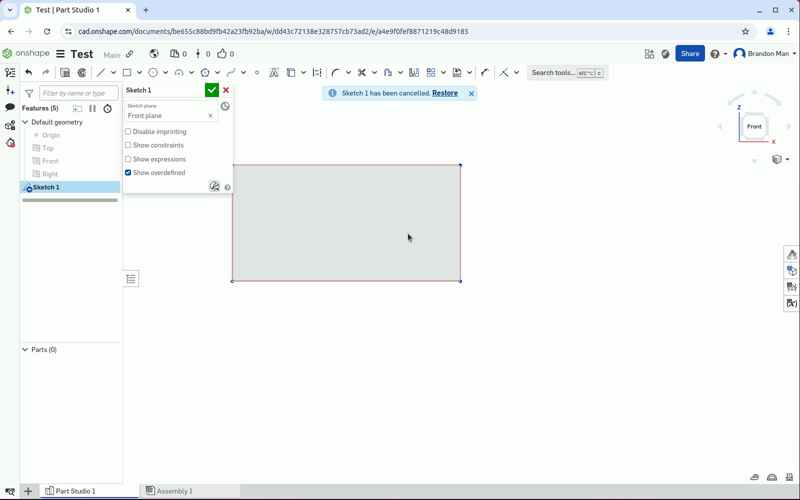
scroll(6)
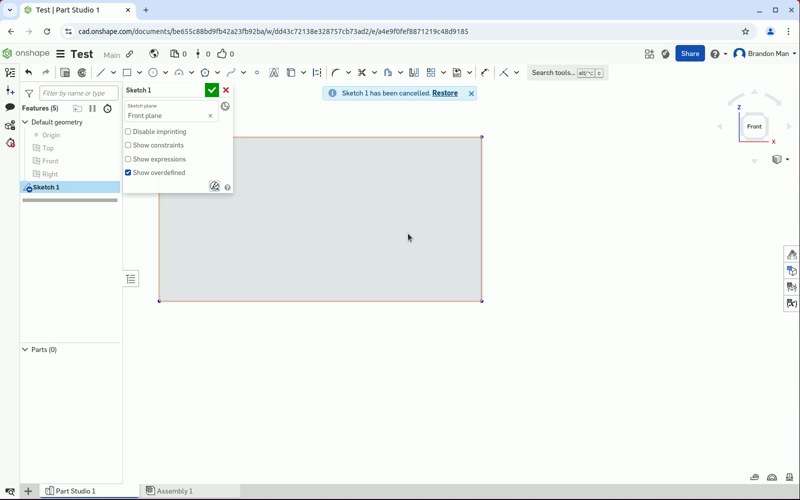
scroll(6)
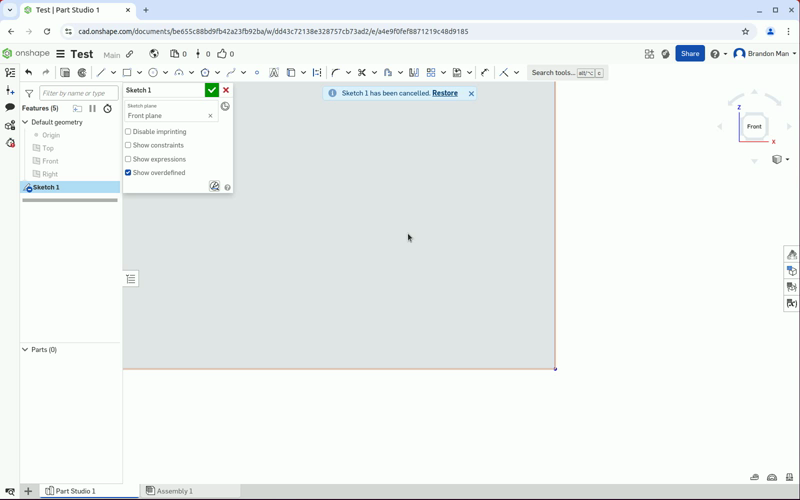
click(408, 233)
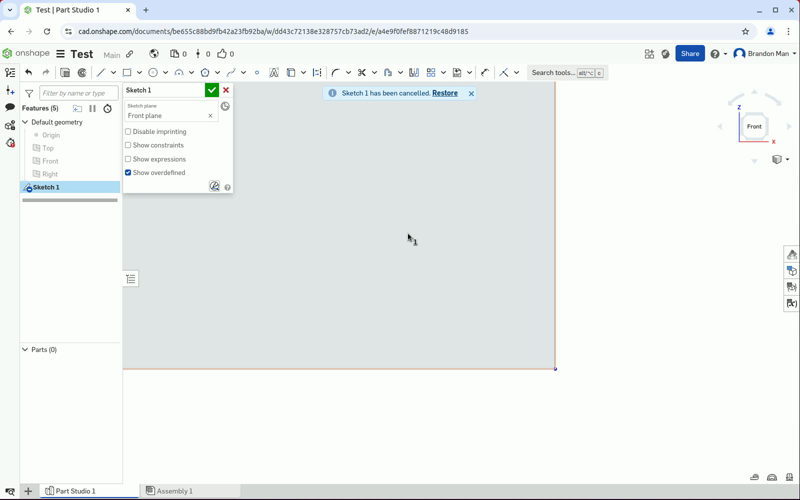
scroll(-6)
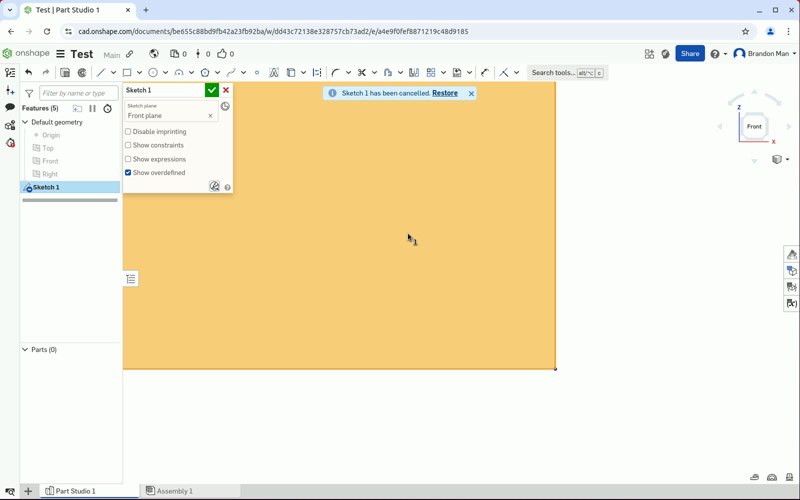
scroll(-6)
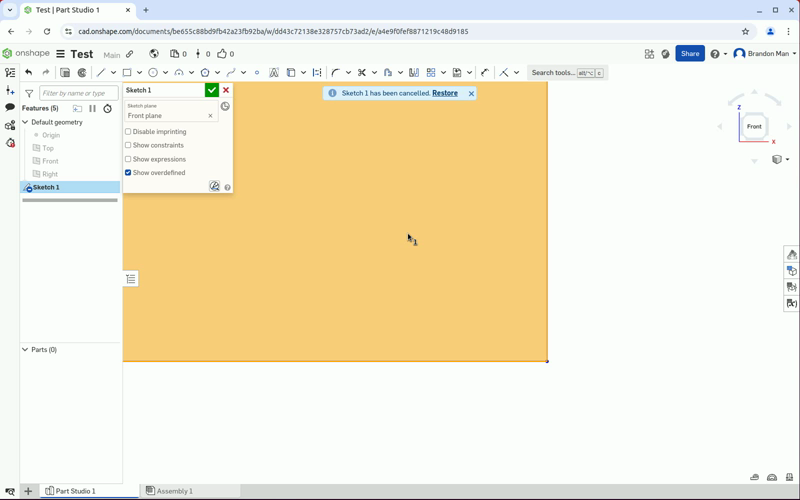
scroll(-6)
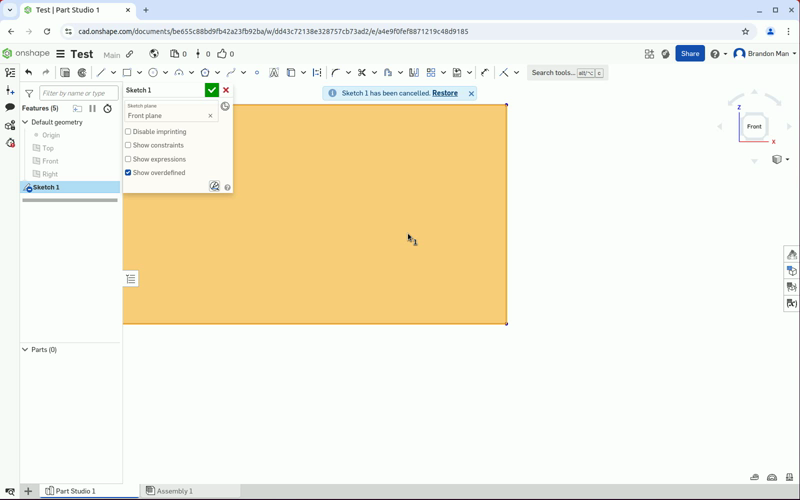
scroll(-6)
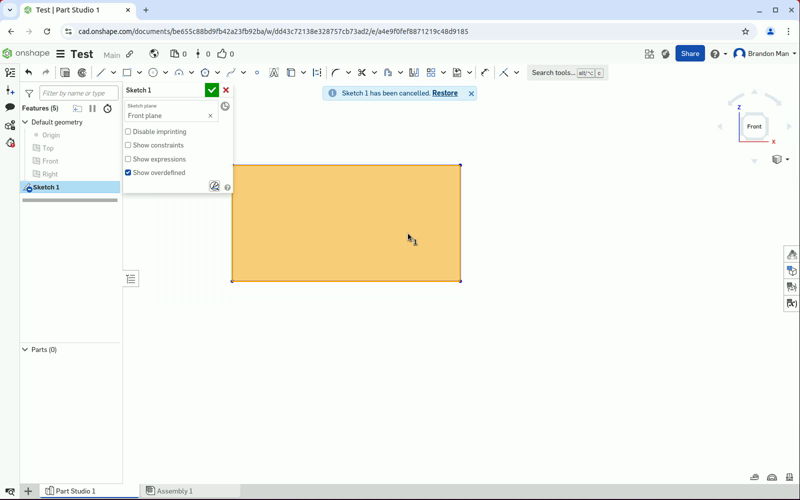
scroll(-6)
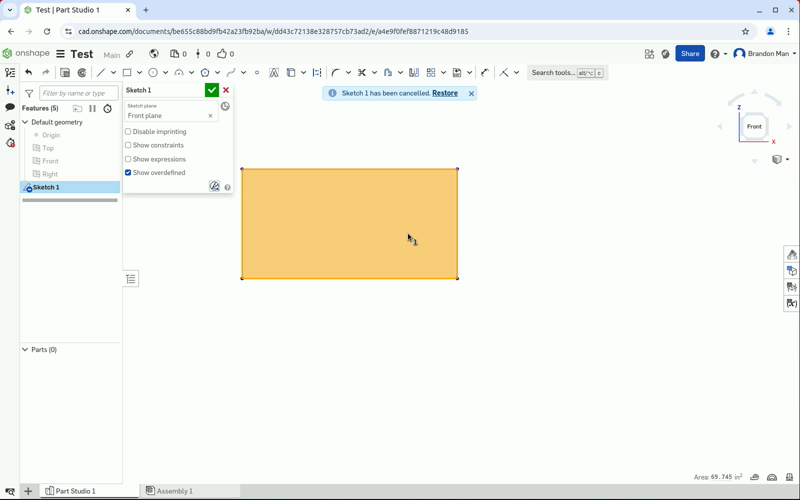
scroll(-6)
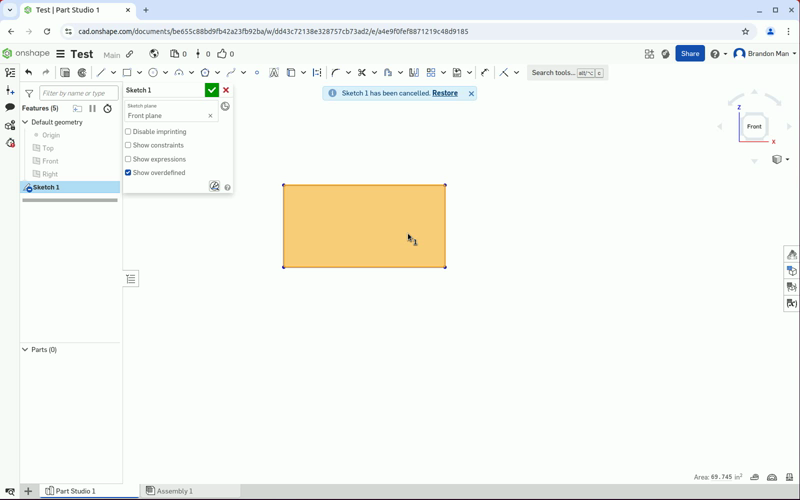
scroll(-6)
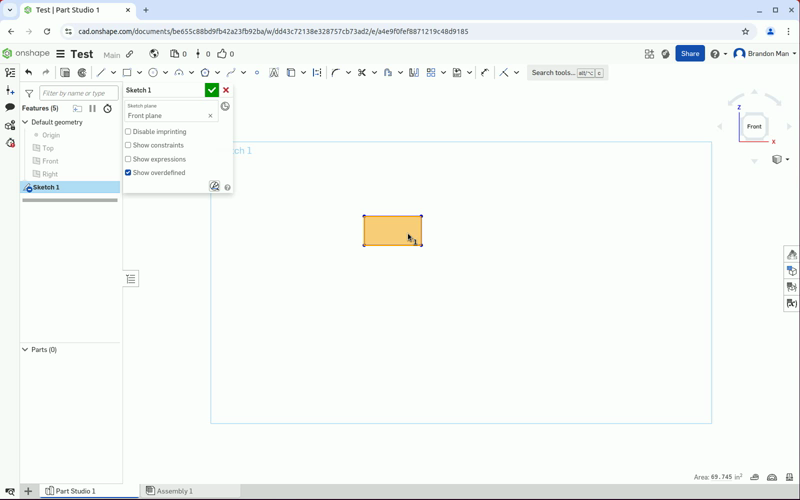
mouse_move(73, 352)
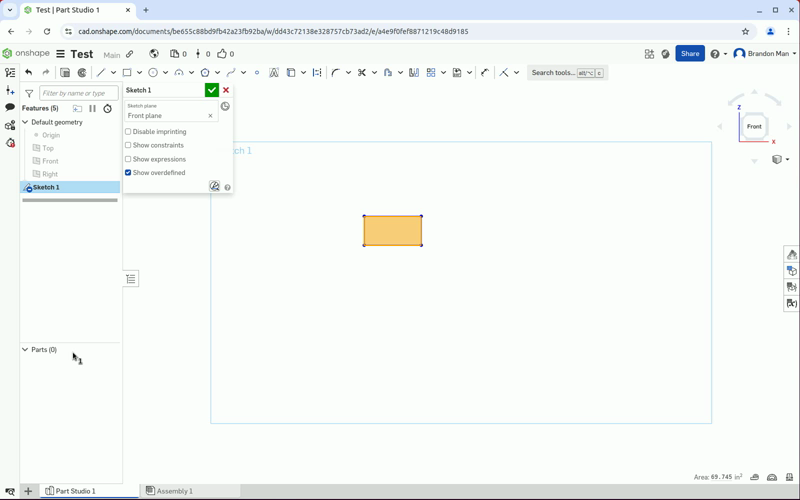
key(shift+y)
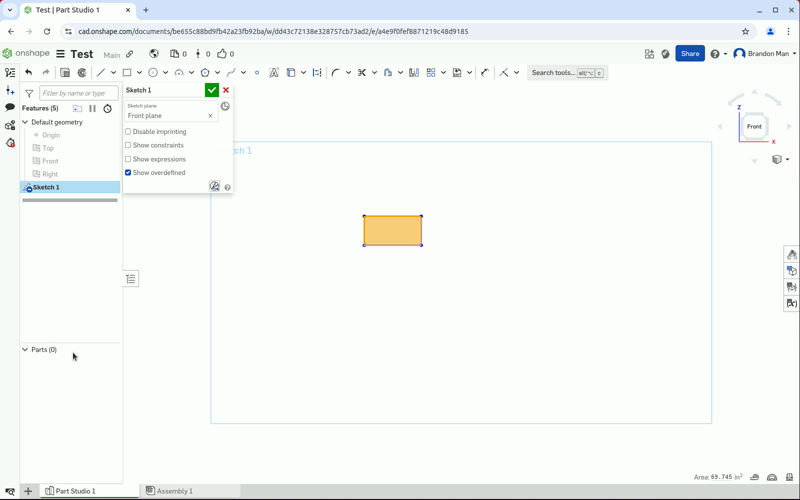
key(shift+e)
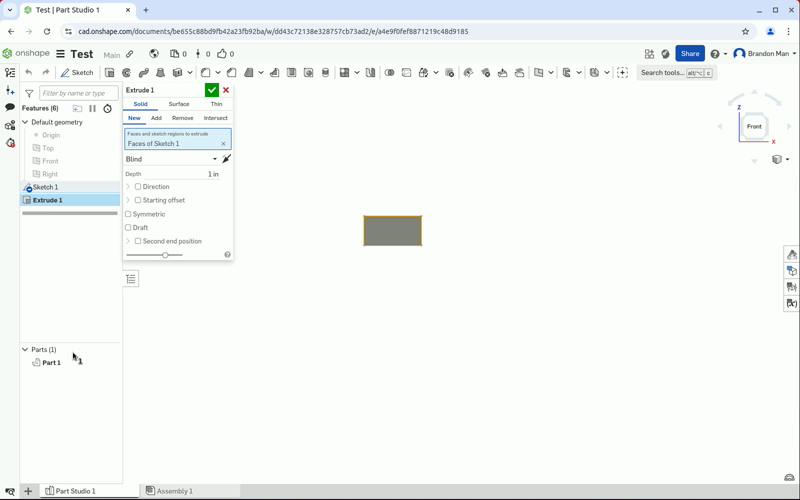
mouse_move(143, 106)
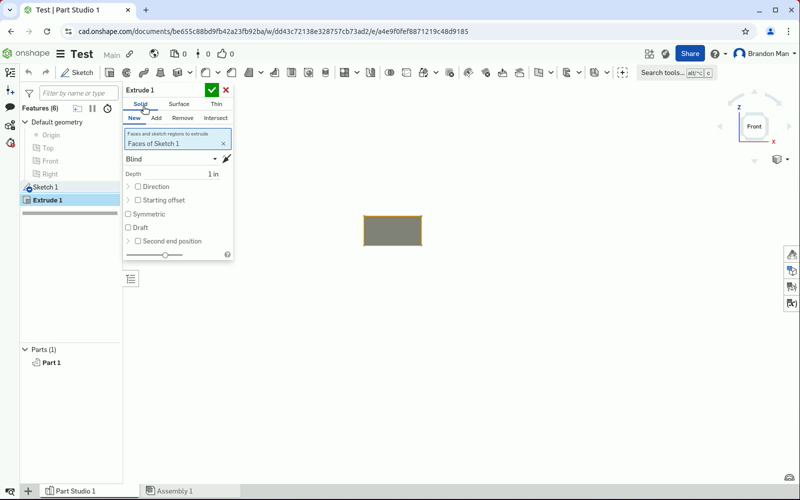
click(143, 106)
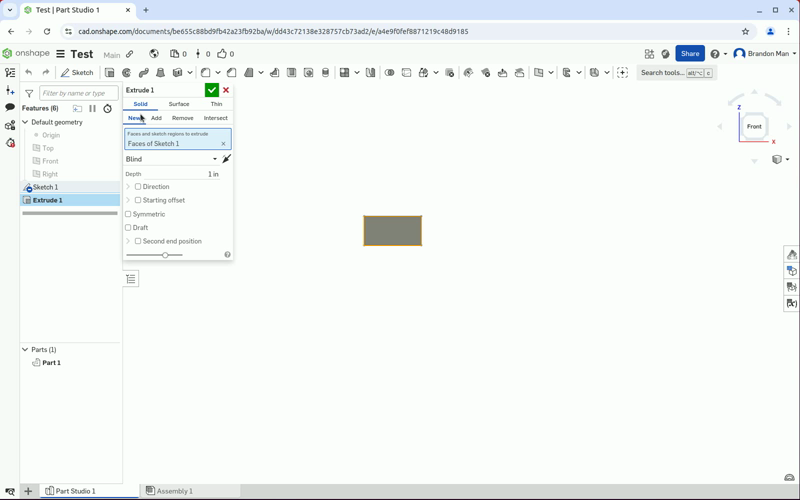
mouse_move(137, 120)
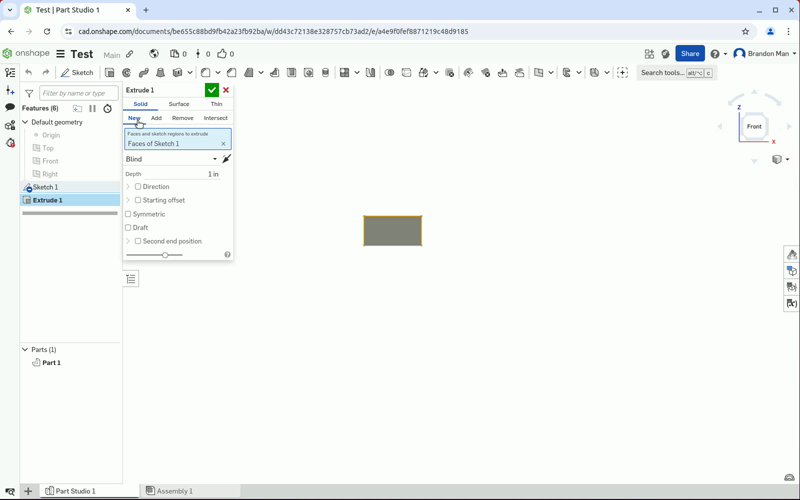
click(137, 120)
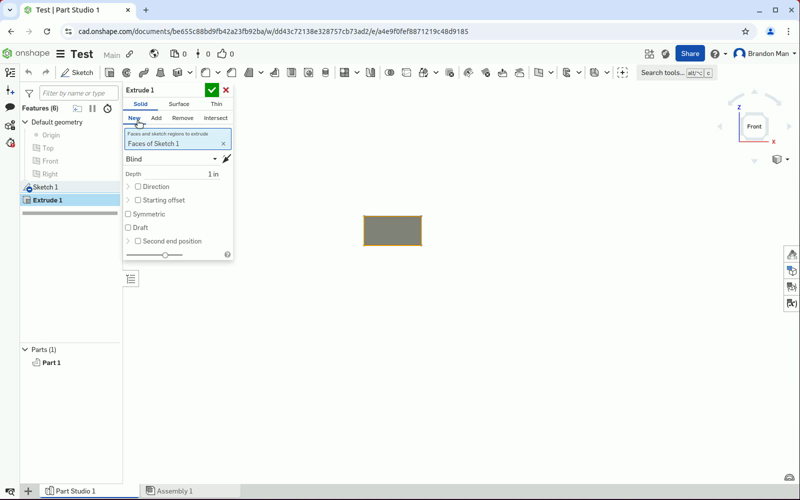
key(tab, 4)
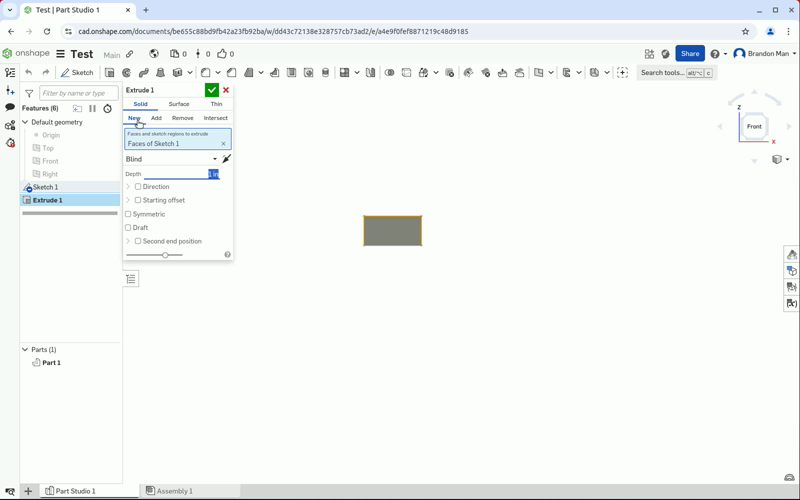
text(14.443)
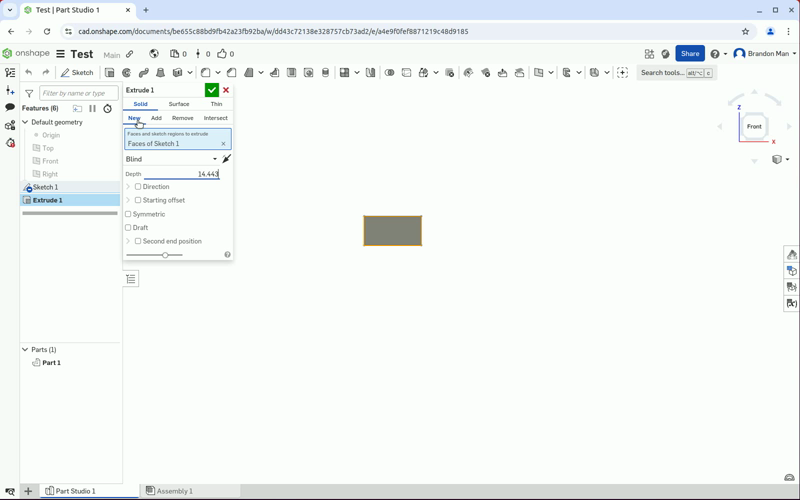
key(enter)
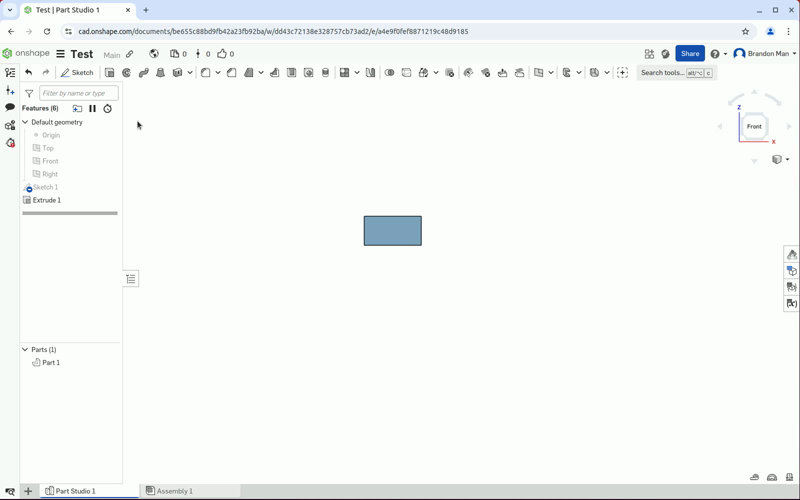
key(shift+h)
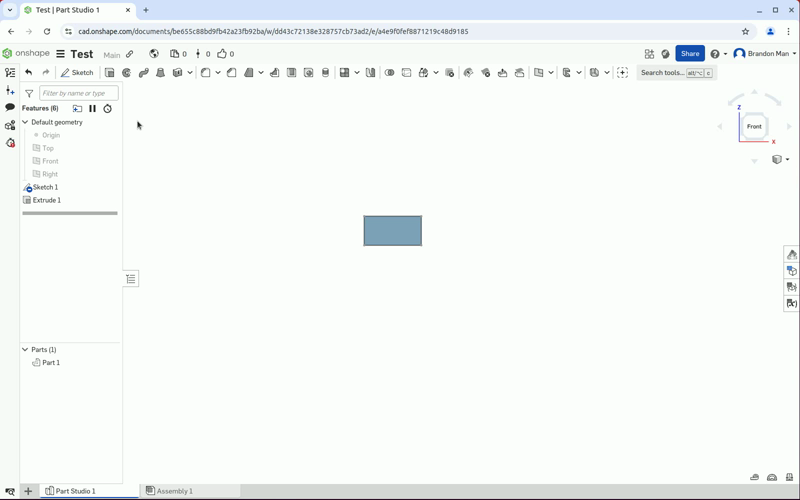
key(shift+h)
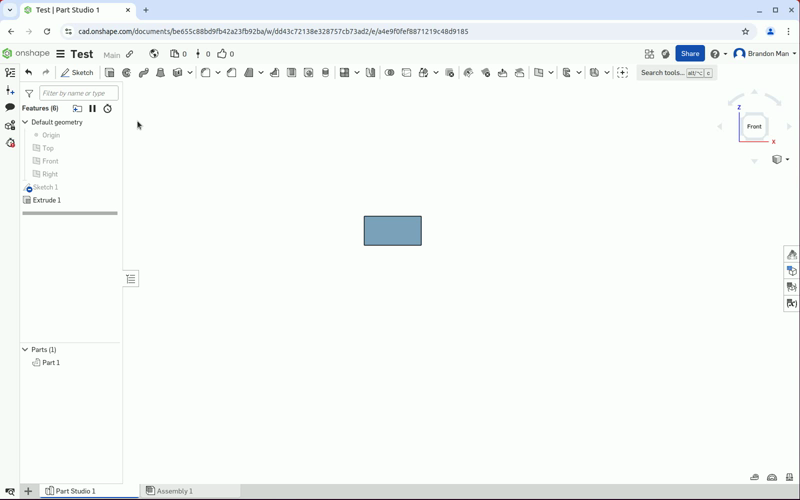
mouse_move(73, 189)
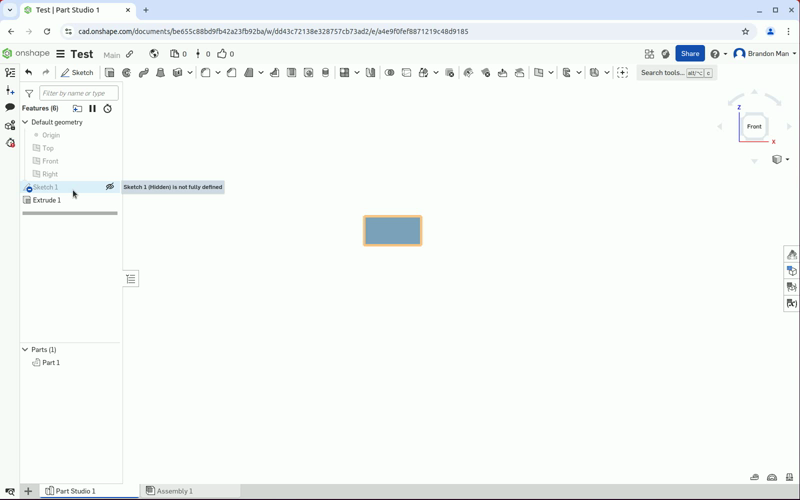
click(73, 189)
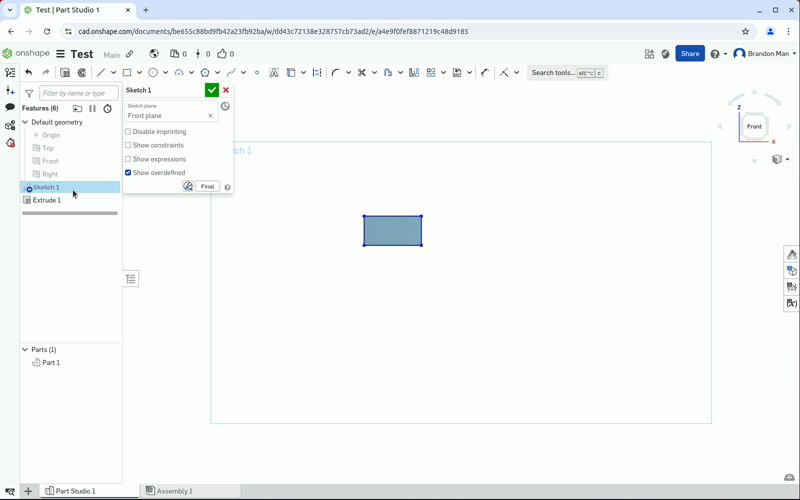
mouse_move(229, 92)
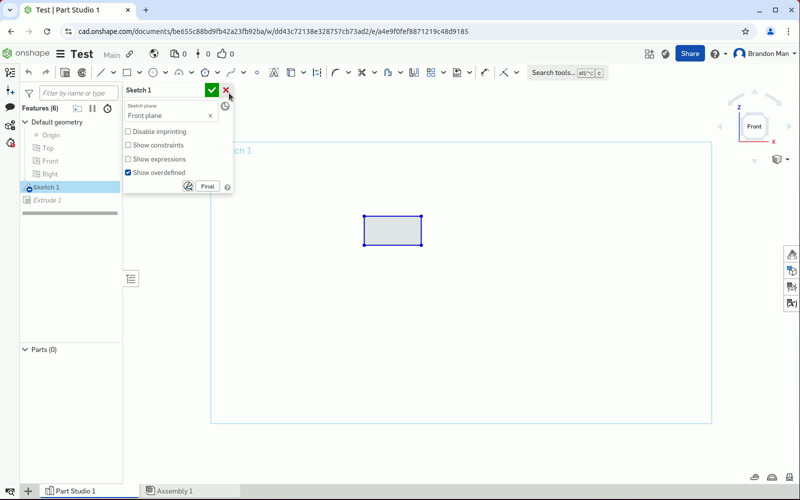
click(229, 92)
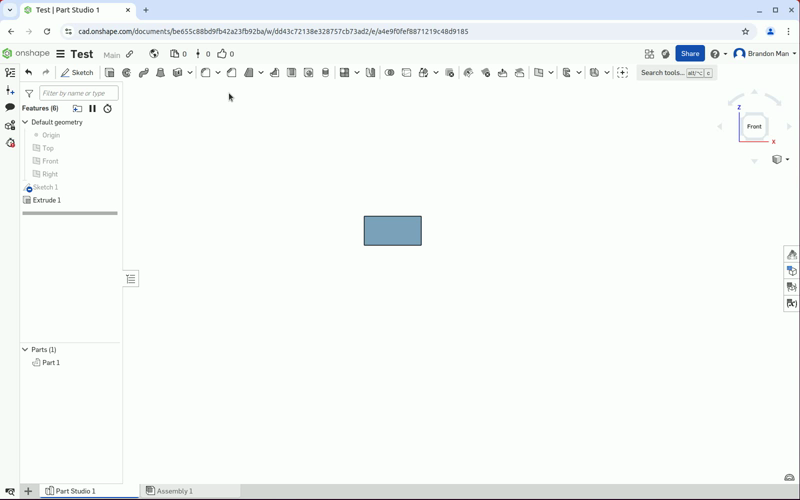
mouse_move(541, 75)
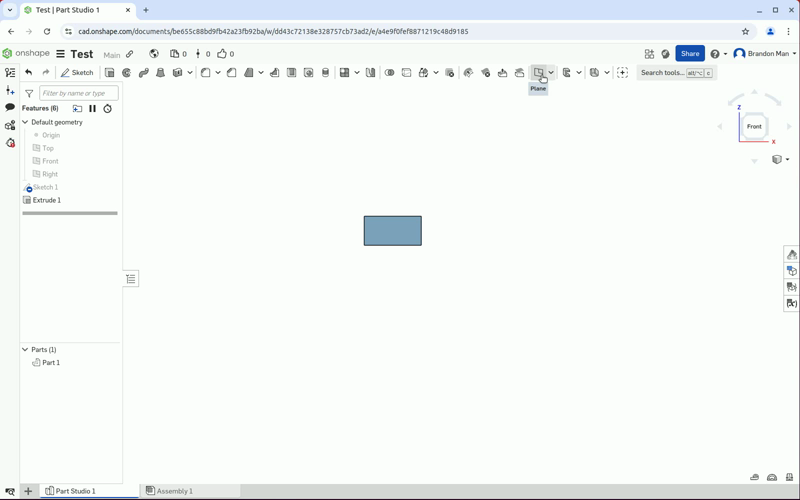
click(541, 75)
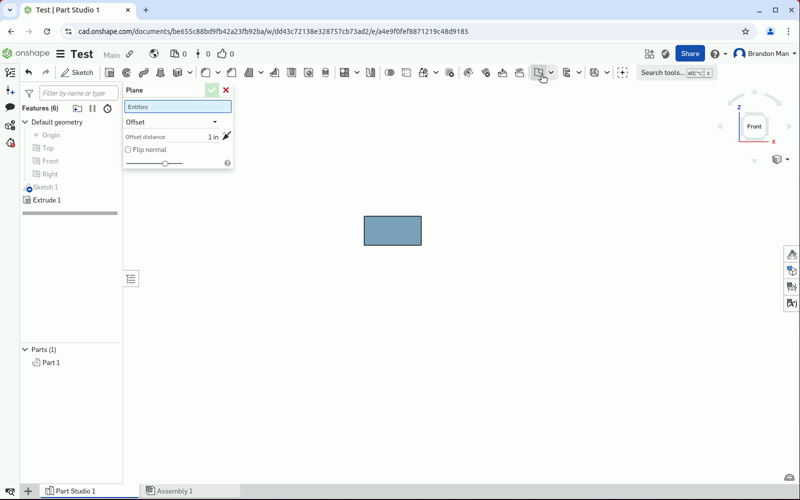
mouse_move(73, 163)
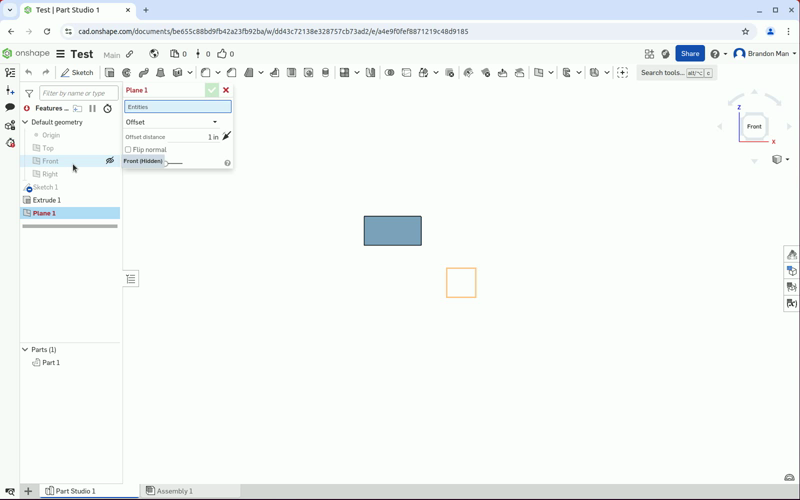
click(73, 163)
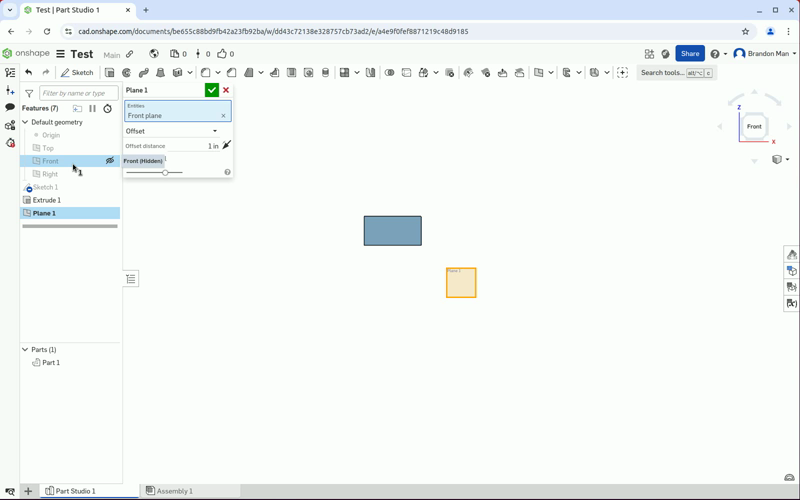
key(tab, 2)
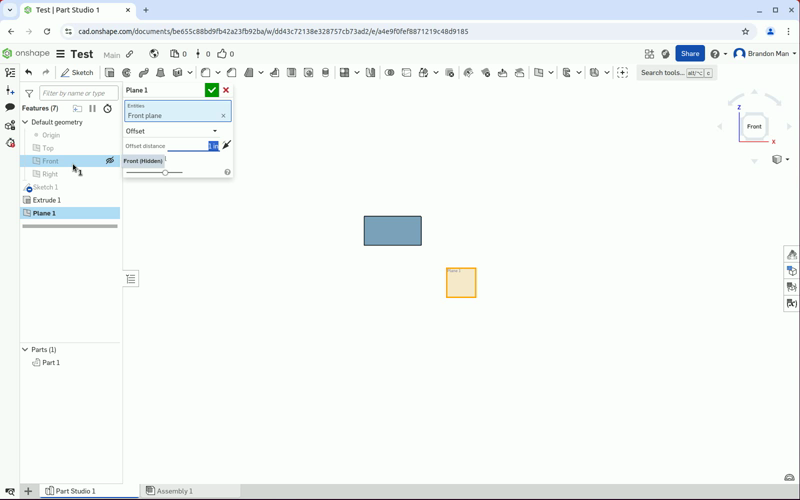
text(14.45)
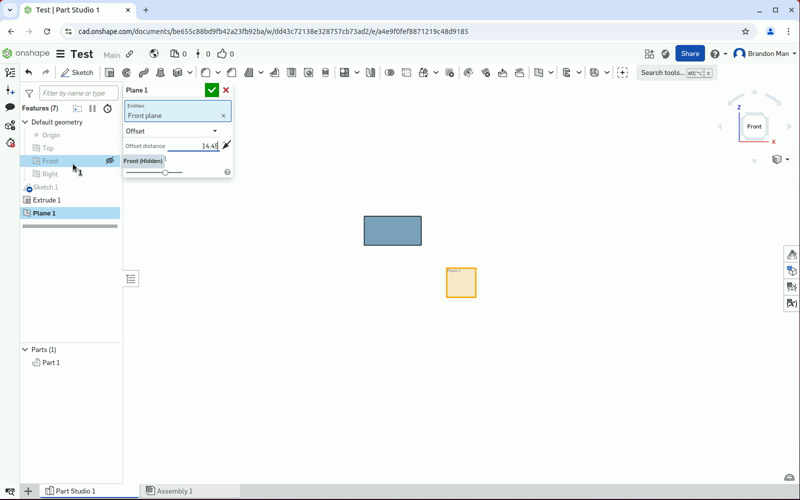
key(enter, 2)
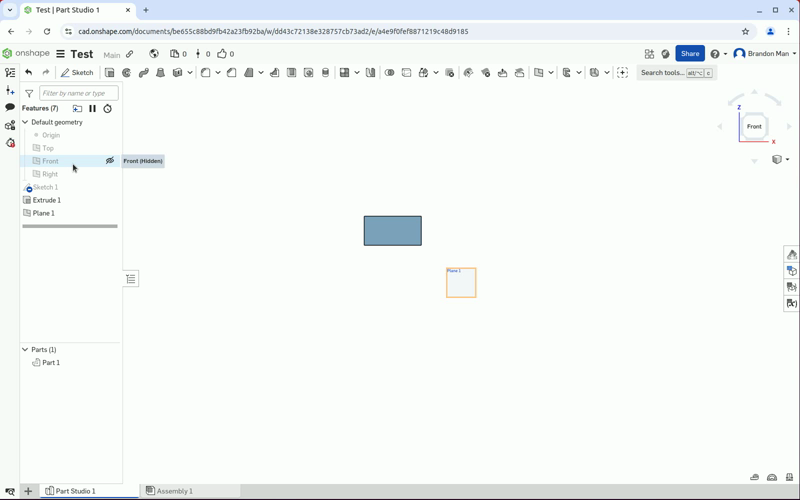
key(shift+s)
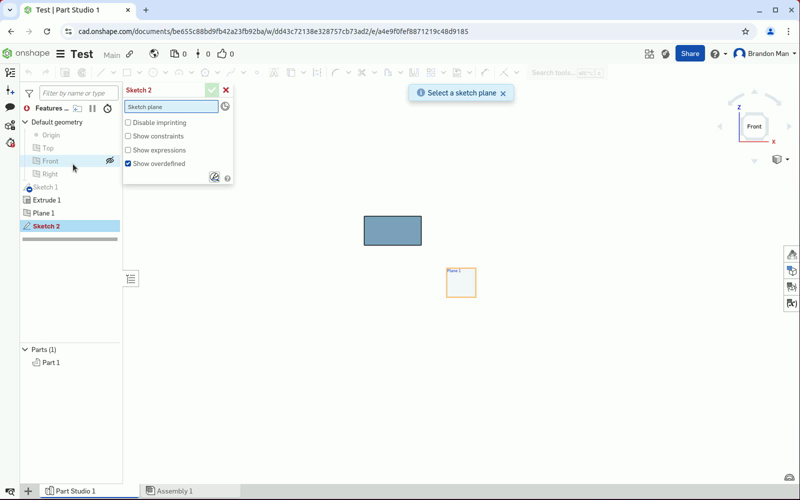
mouse_move(73, 215)
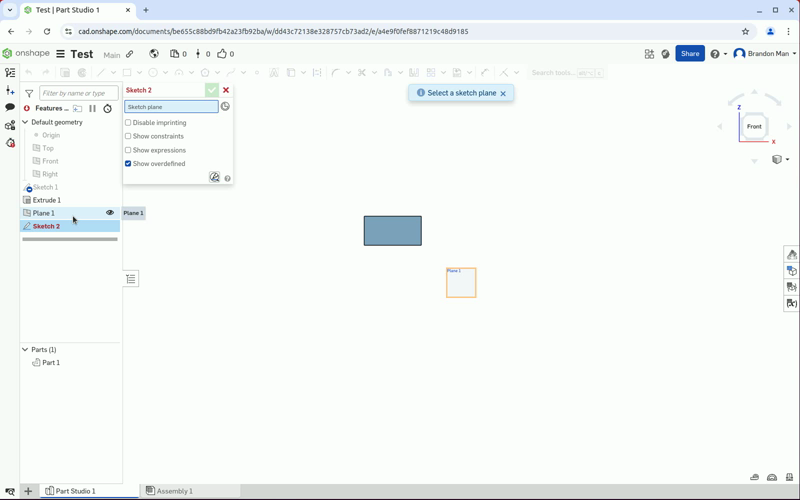
click(73, 215)
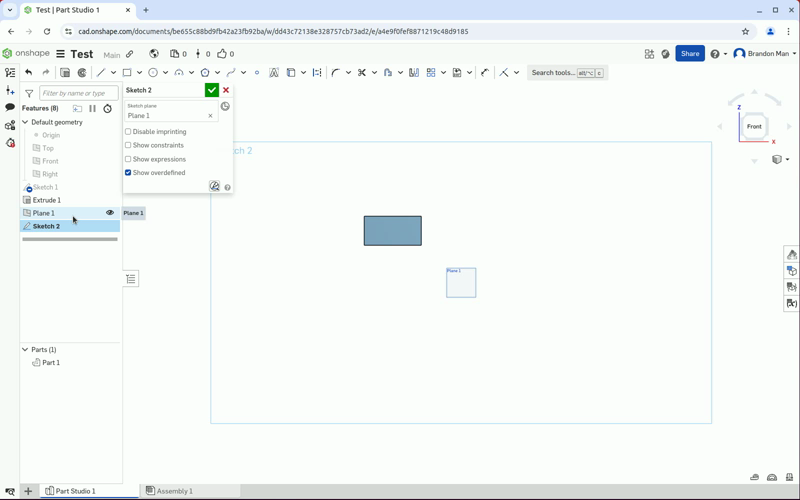
mouse_move(73, 352)
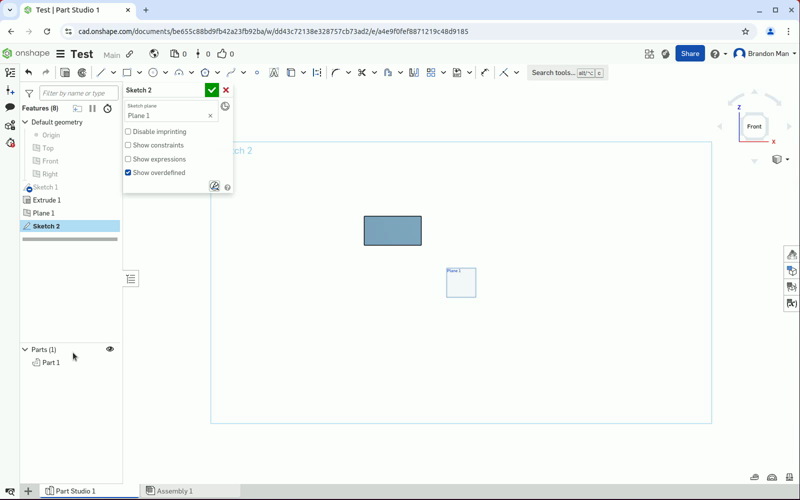
key(y)
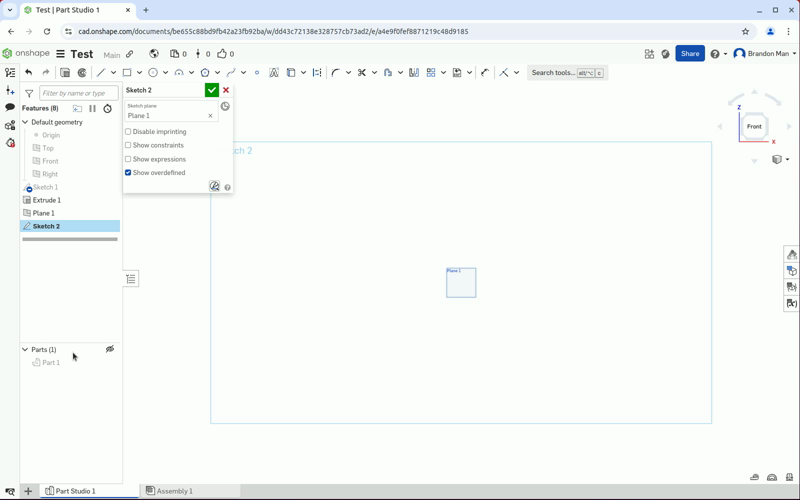
key(l)
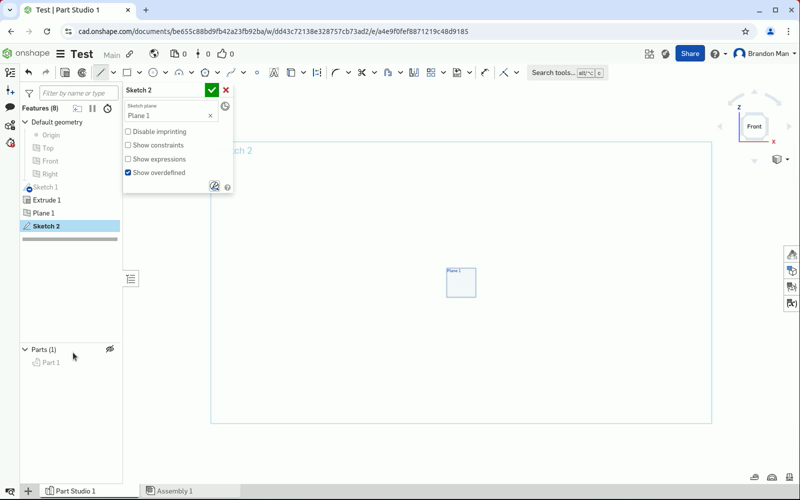
key_down(shift)
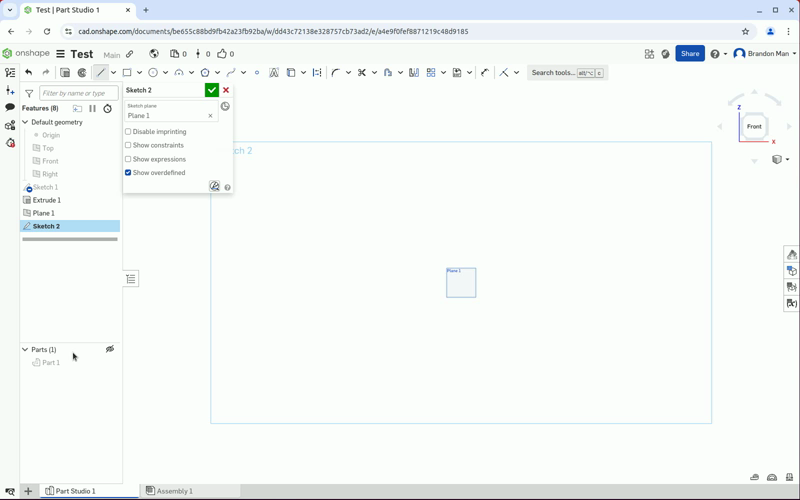
mouse_move(365, 245)
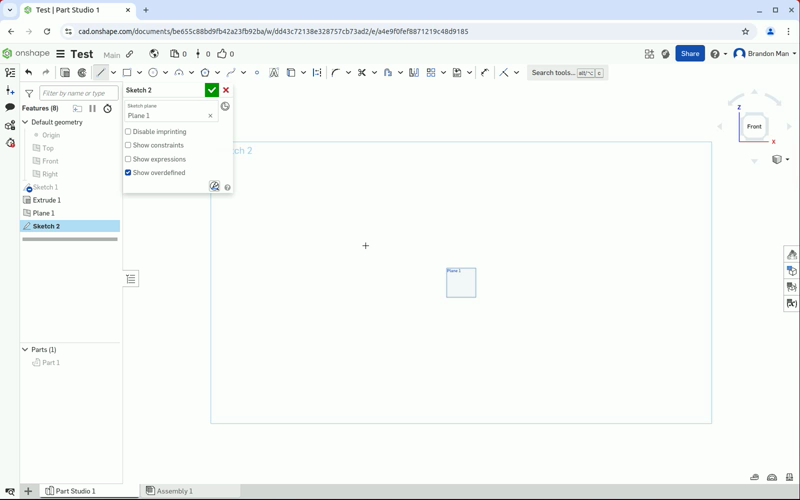
click(365, 245)
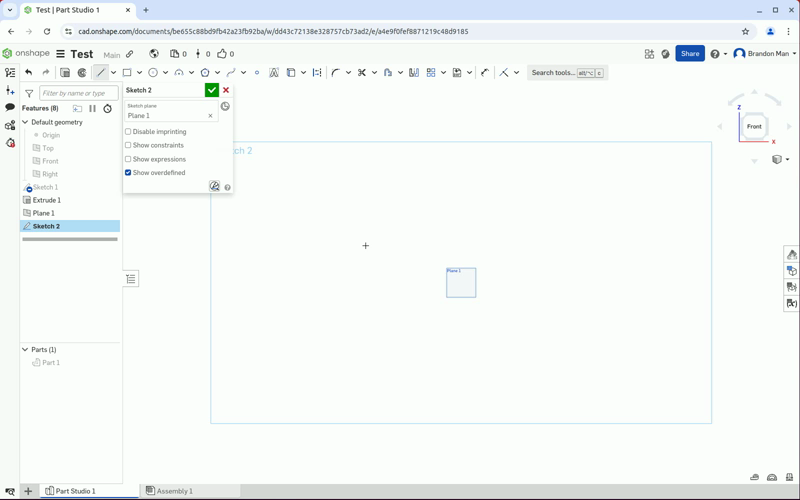
key_up(shift)
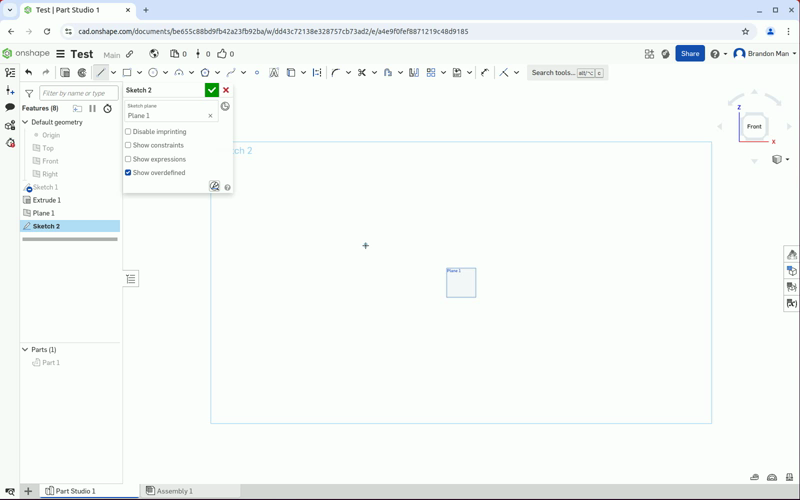
key_down(shift)
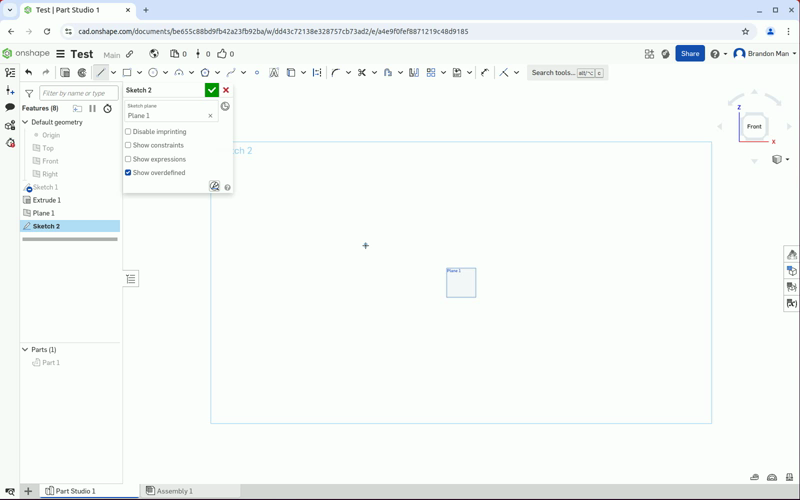
mouse_move(392, 310)
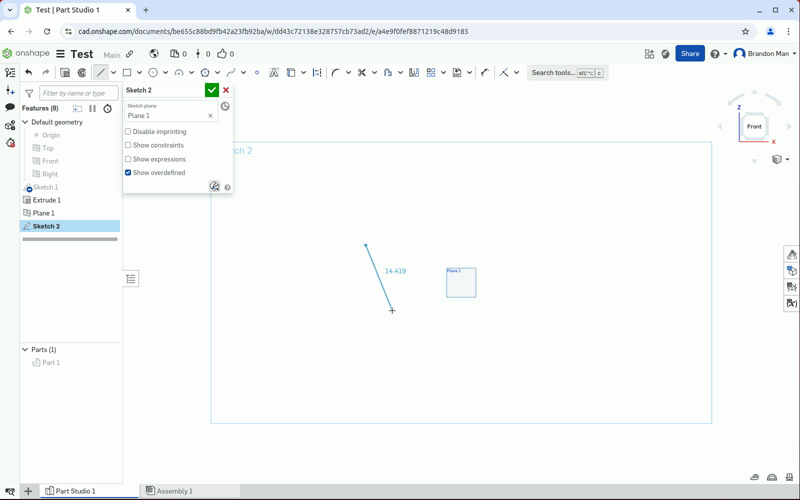
click(392, 310)
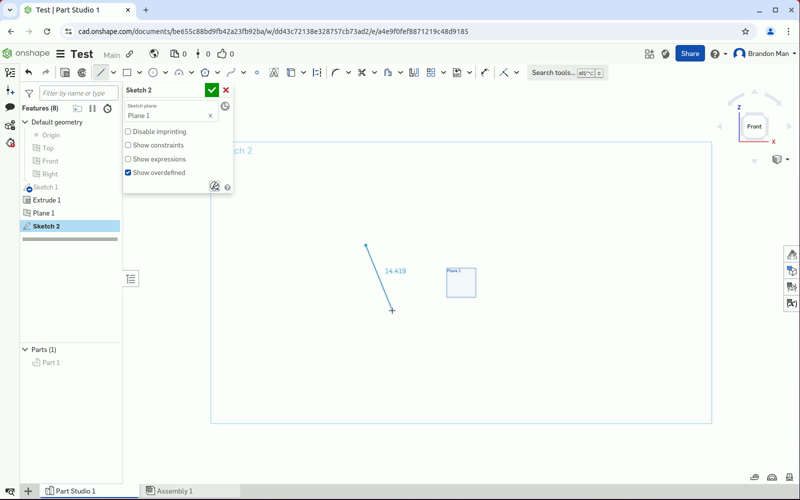
key_up(shift)
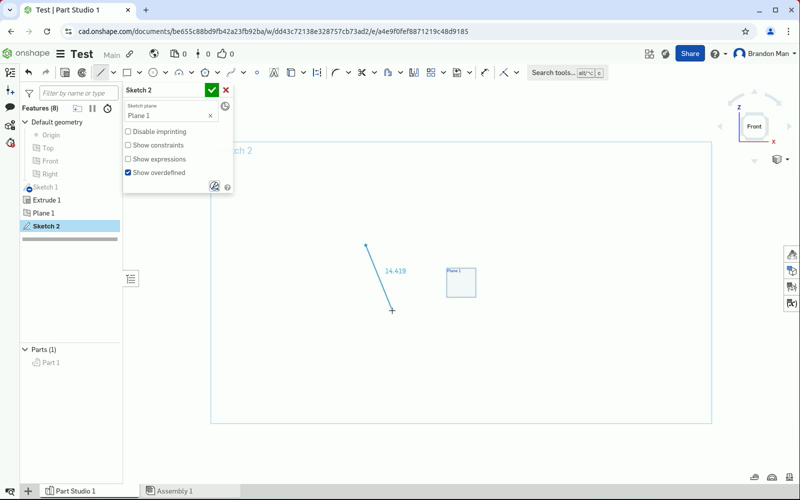
key_down(shift)
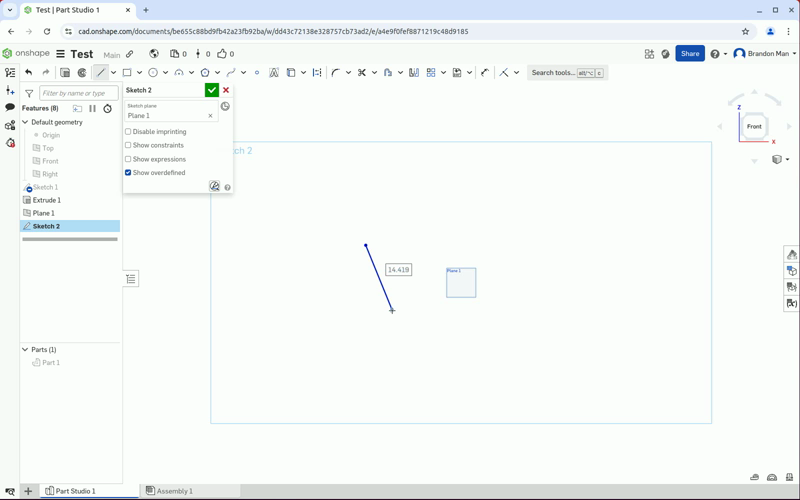
mouse_move(419, 245)
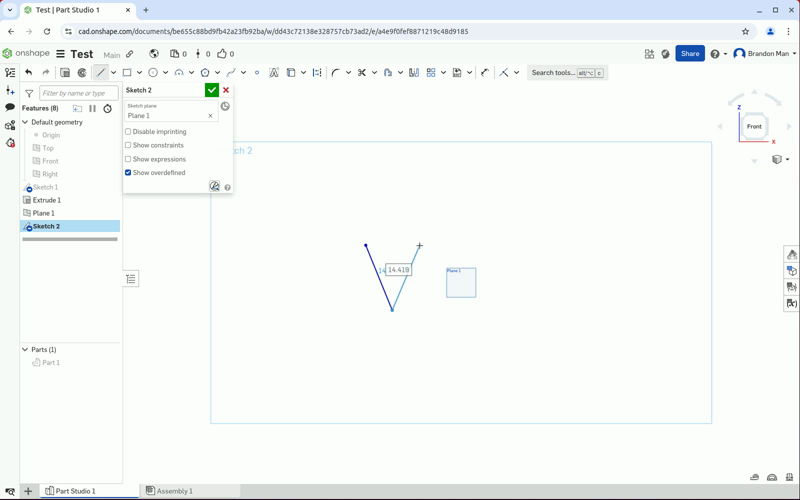
click(419, 245)
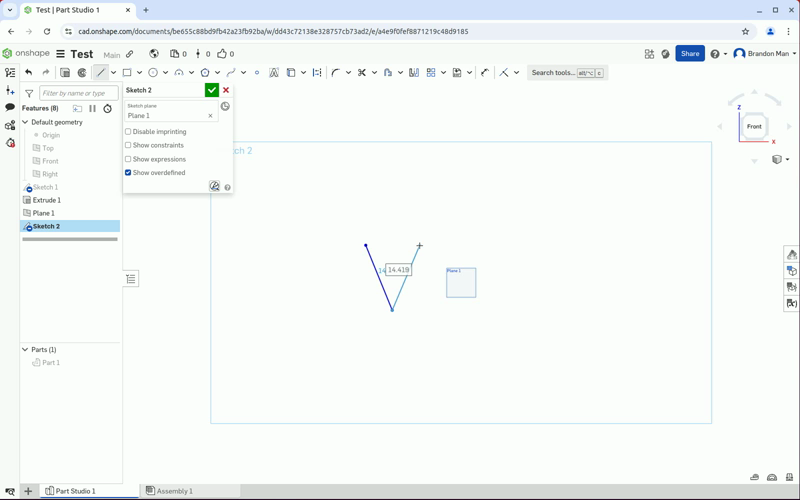
key_up(shift)
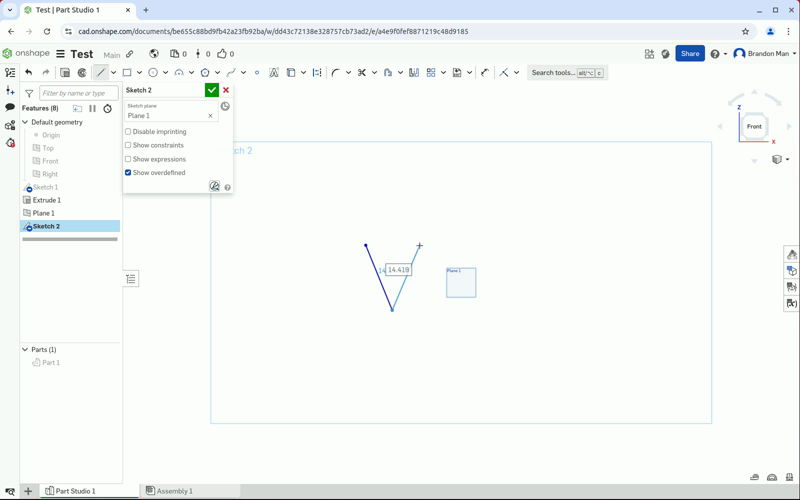
mouse_move(450, 245)
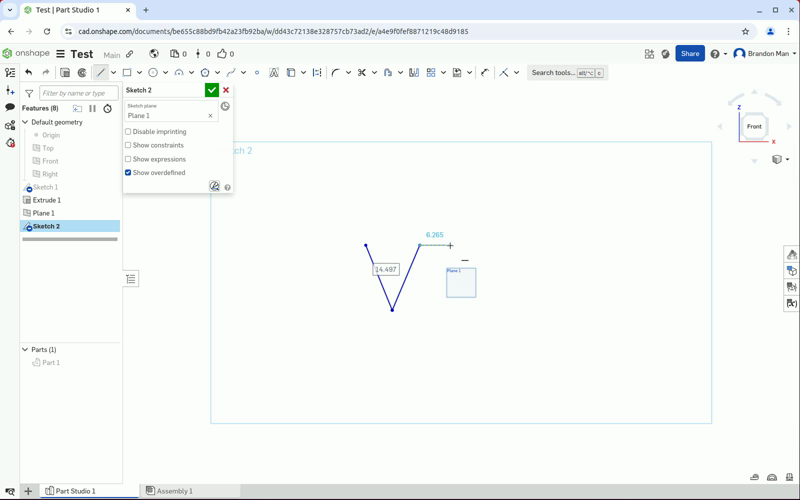
key_down(shift)
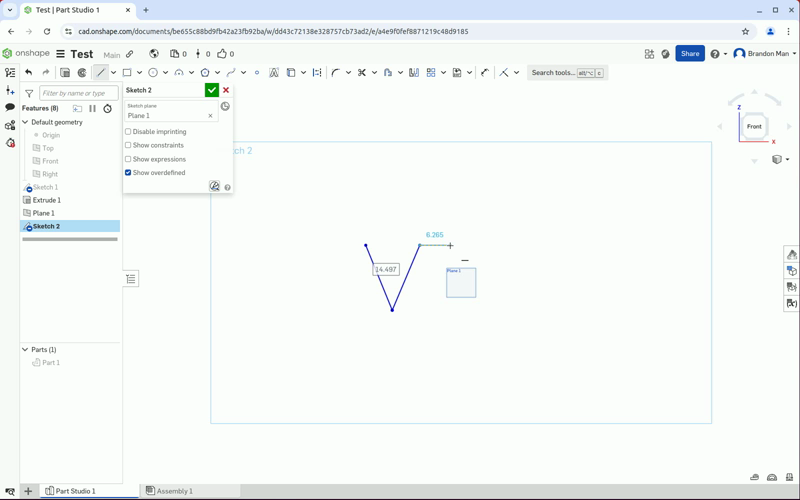
mouse_move(365, 245)
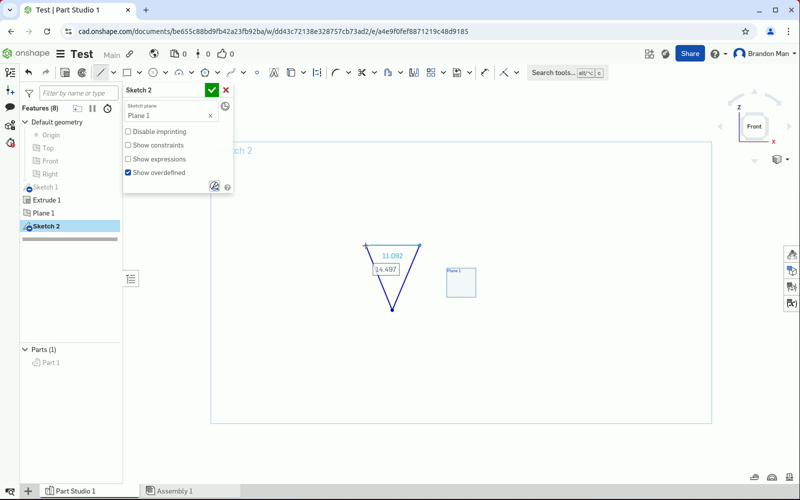
key_up(shift)
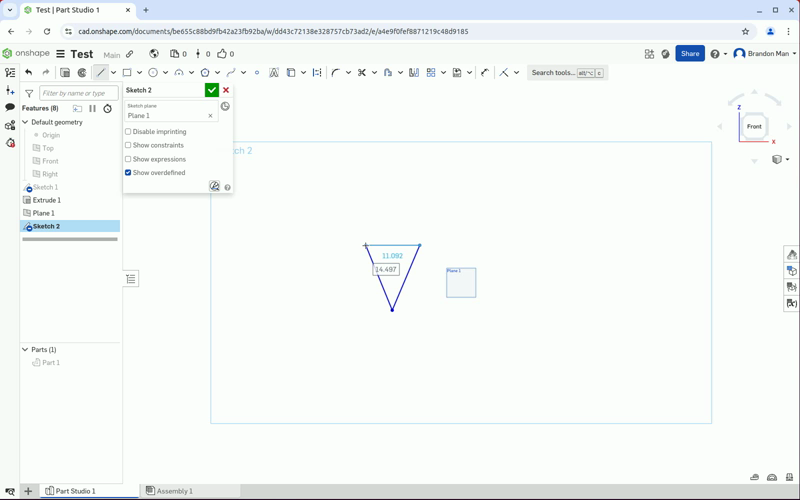
click(365, 245)
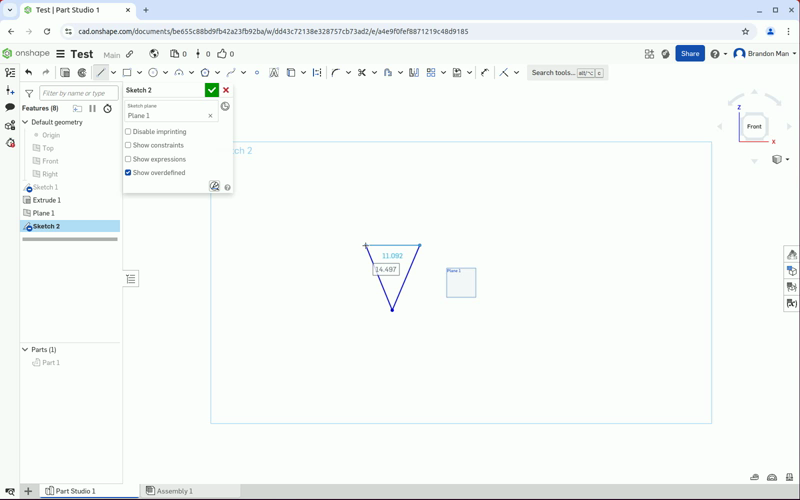
key(esc)
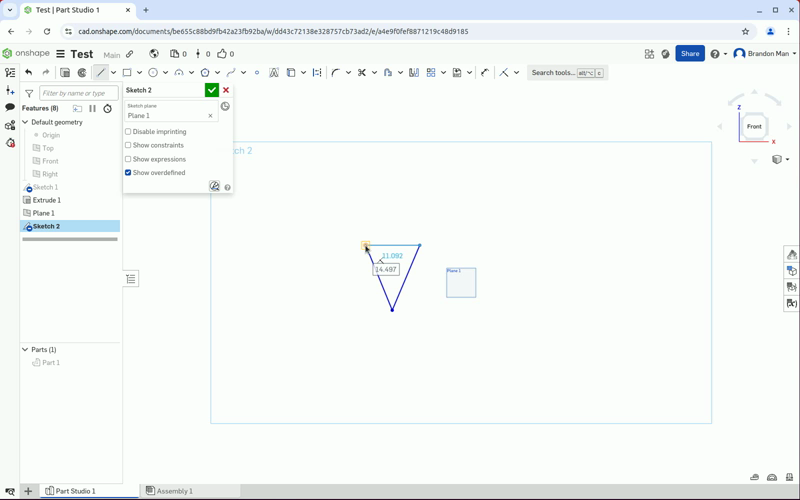
mouse_move(376, 261)
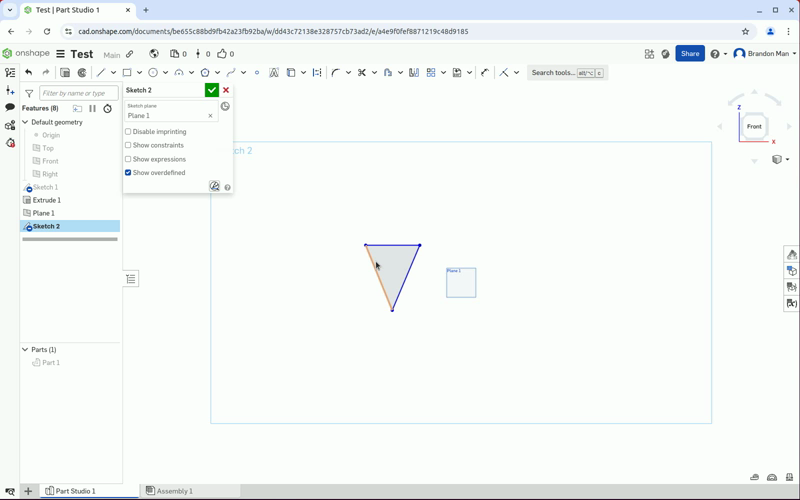
scroll(6)
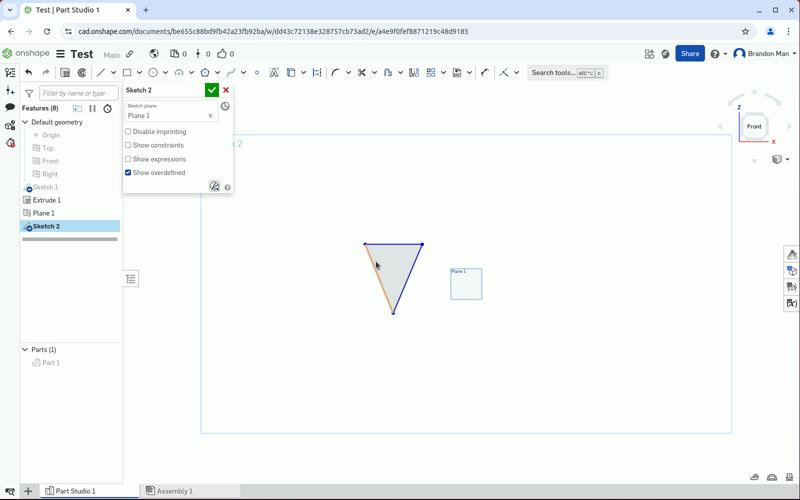
scroll(6)
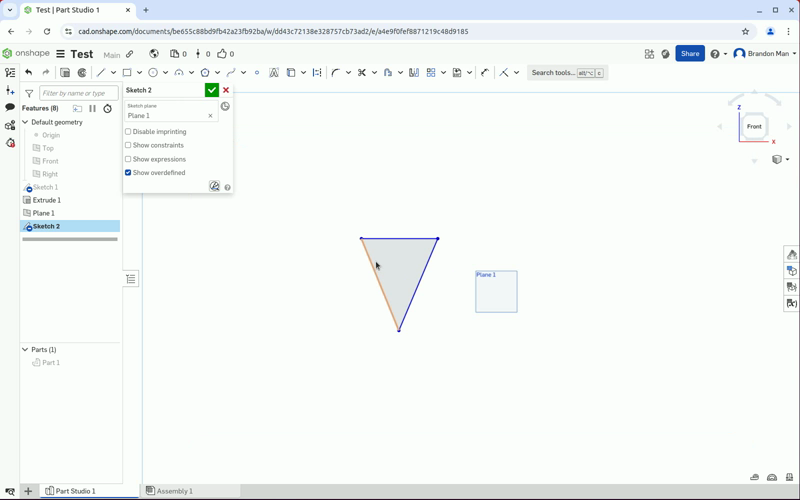
scroll(6)
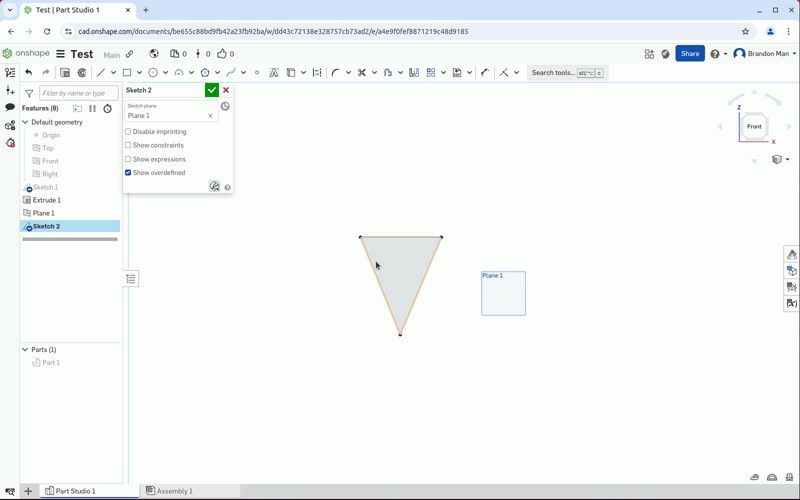
scroll(6)
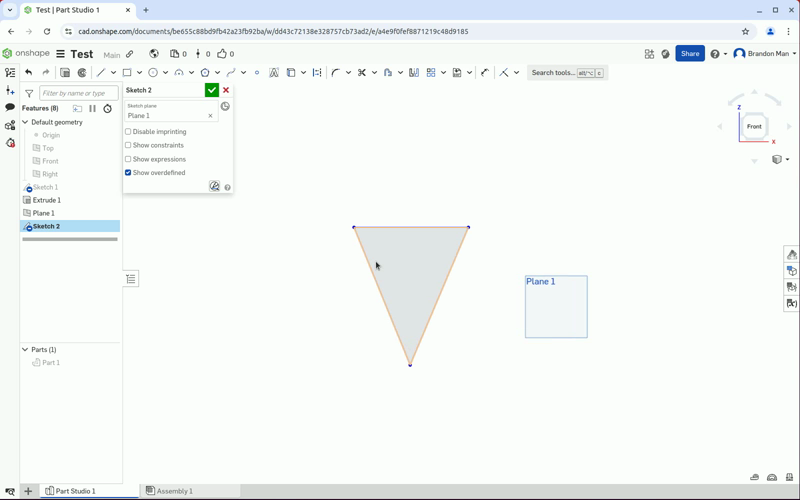
scroll(6)
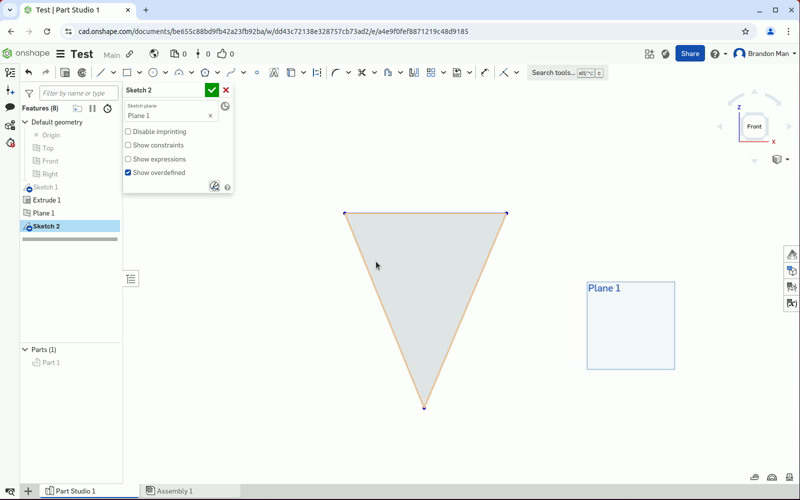
scroll(6)
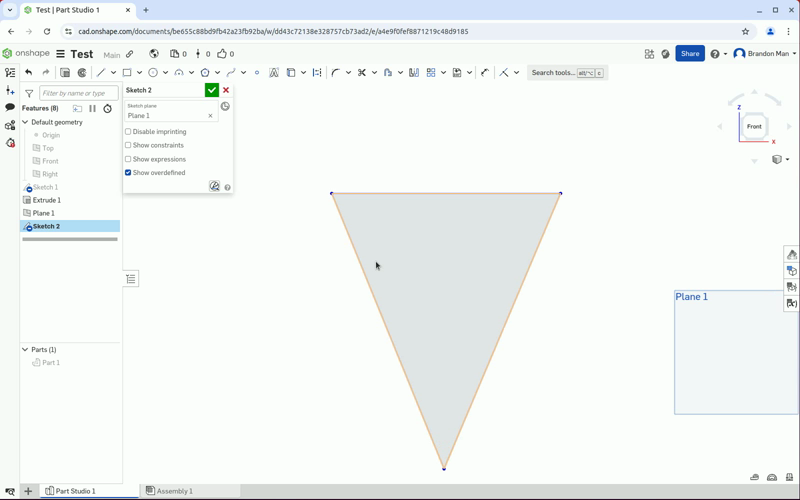
scroll(6)
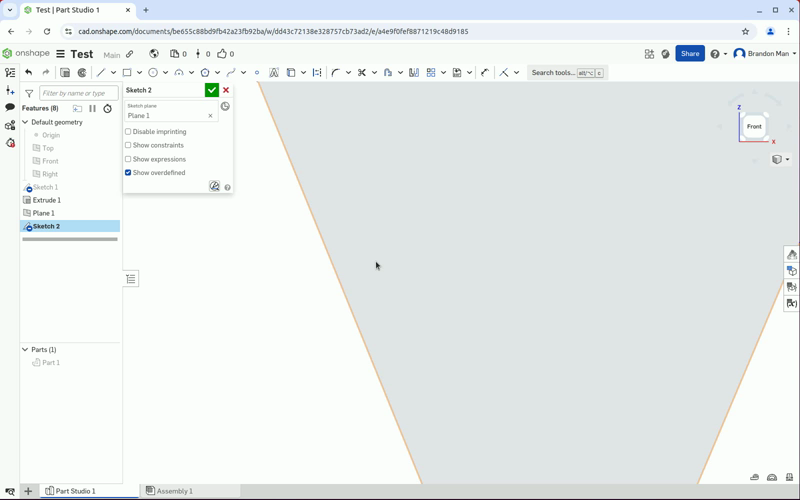
click(376, 261)
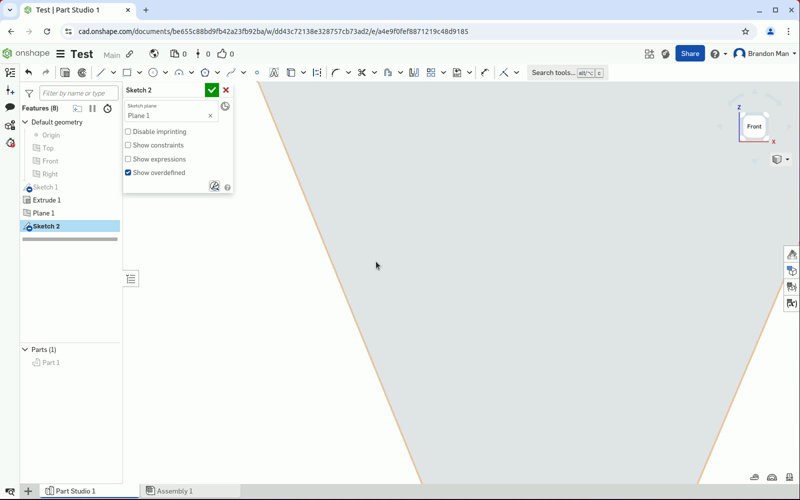
scroll(-6)
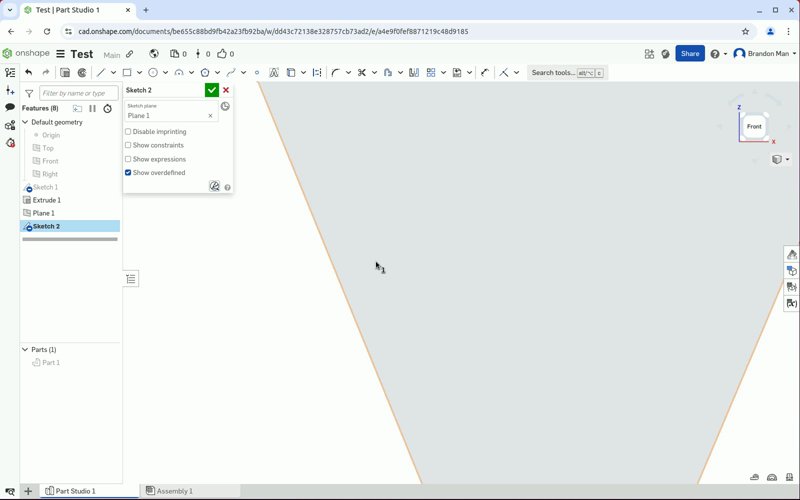
scroll(-6)
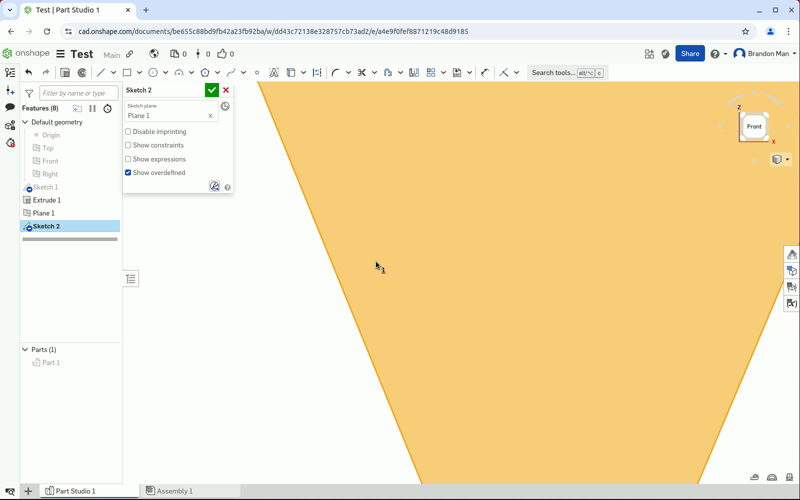
scroll(-6)
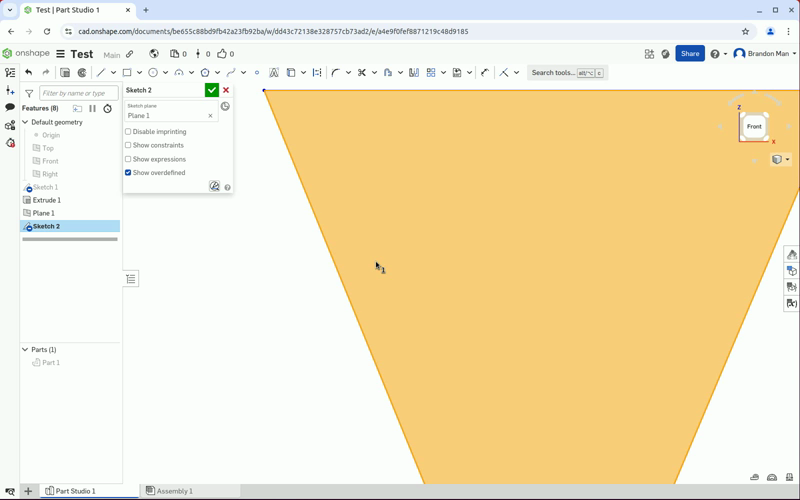
scroll(-6)
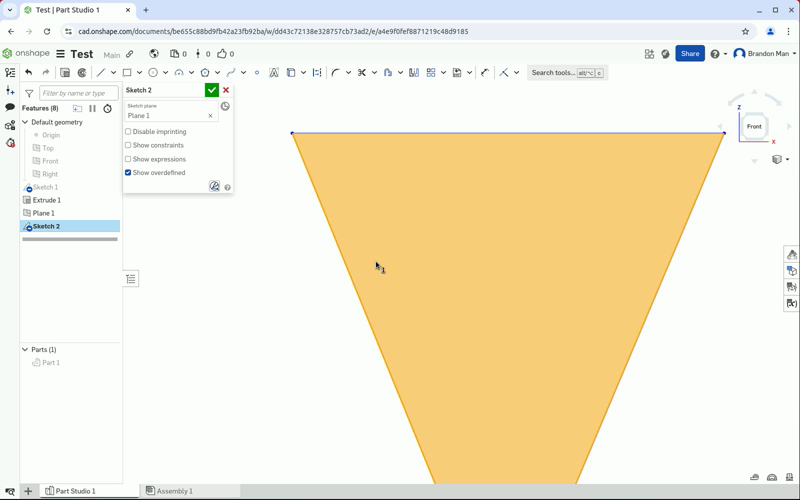
scroll(-6)
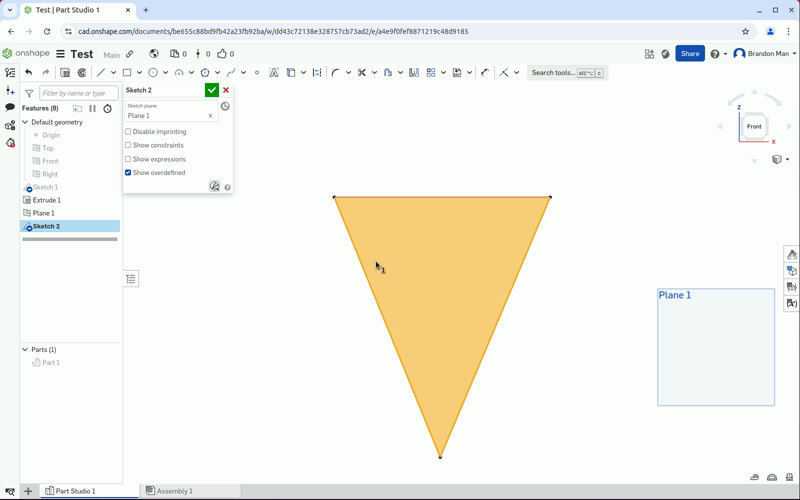
scroll(-6)
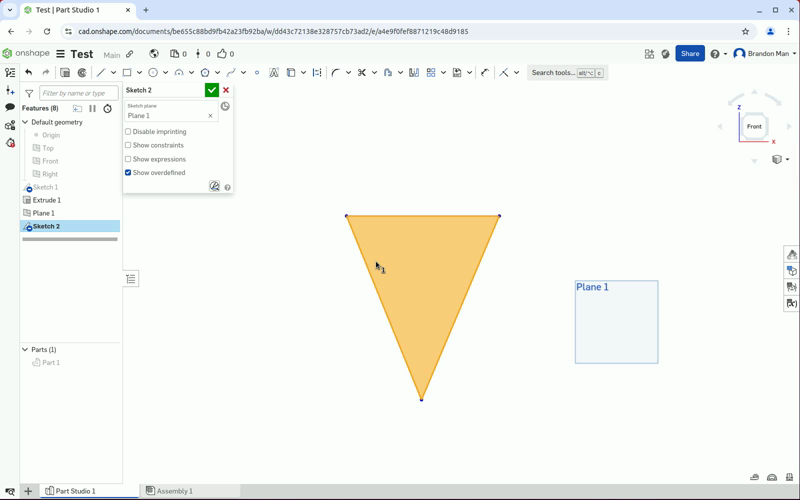
scroll(-6)
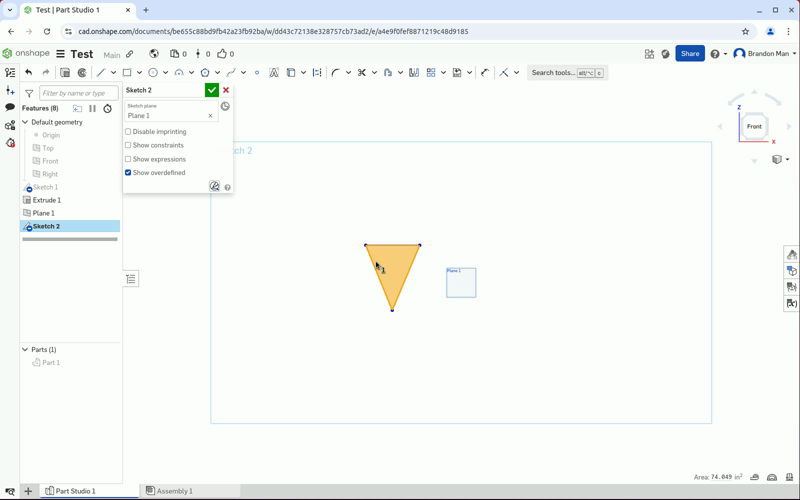
mouse_move(73, 352)
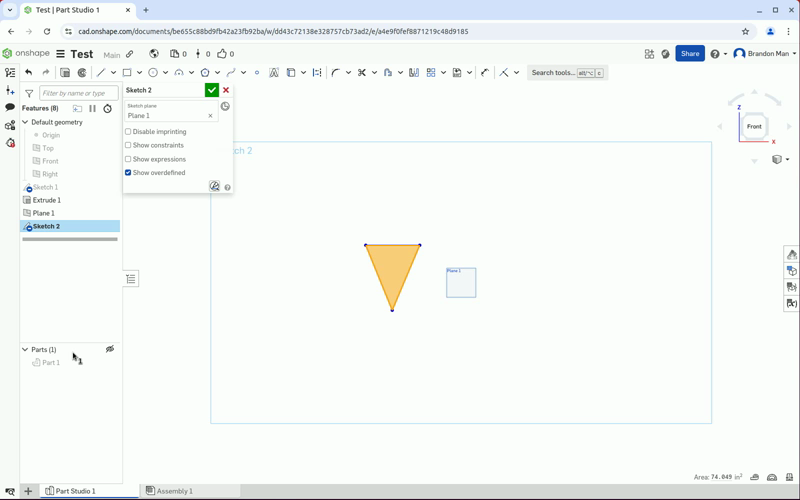
key(shift+y)
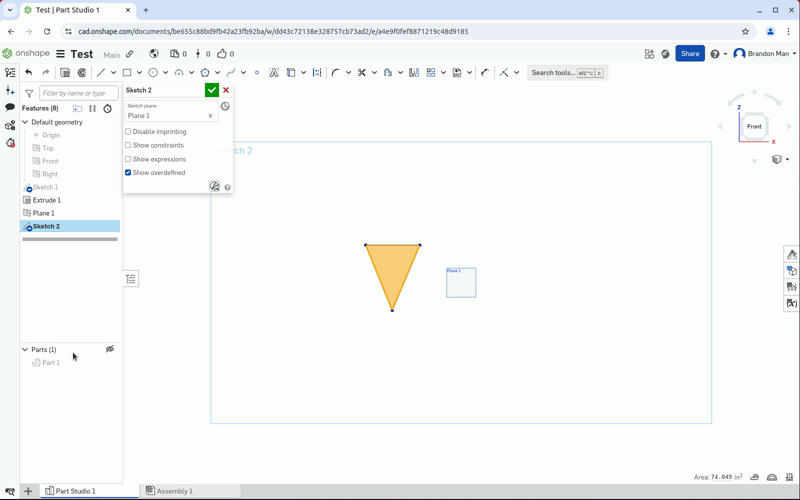
key(shift+e)
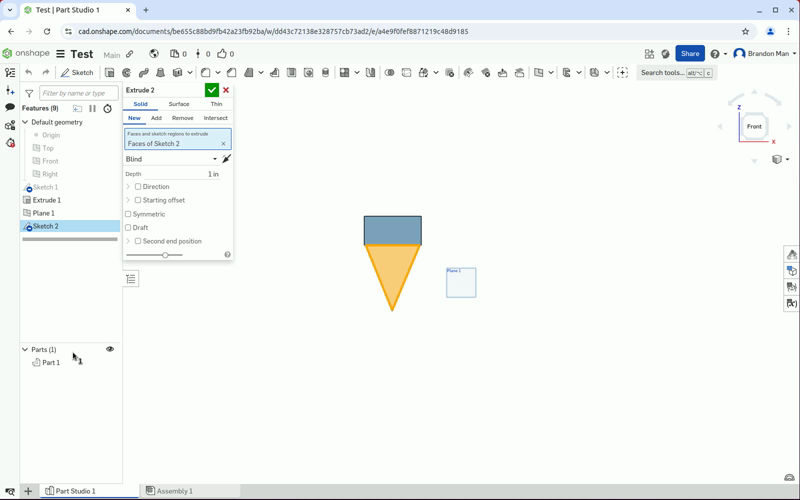
mouse_move(143, 106)
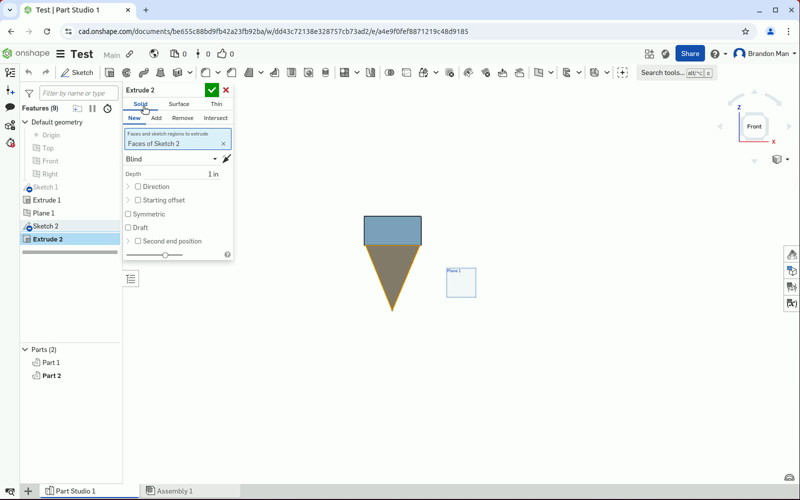
click(143, 106)
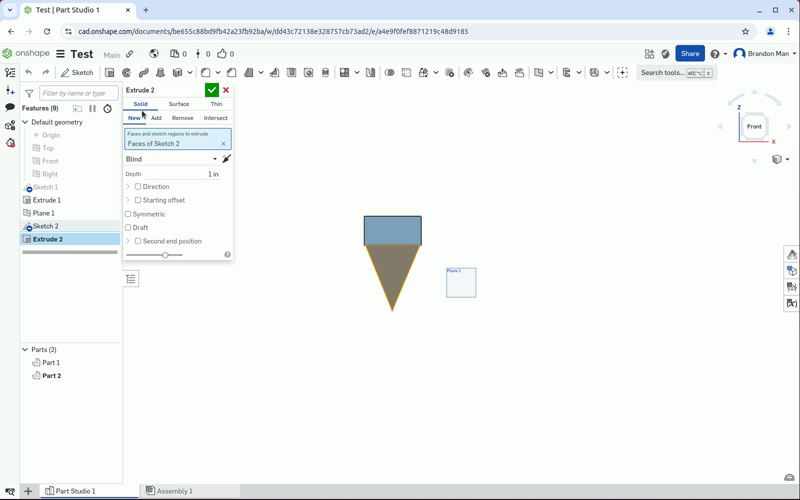
mouse_move(137, 120)
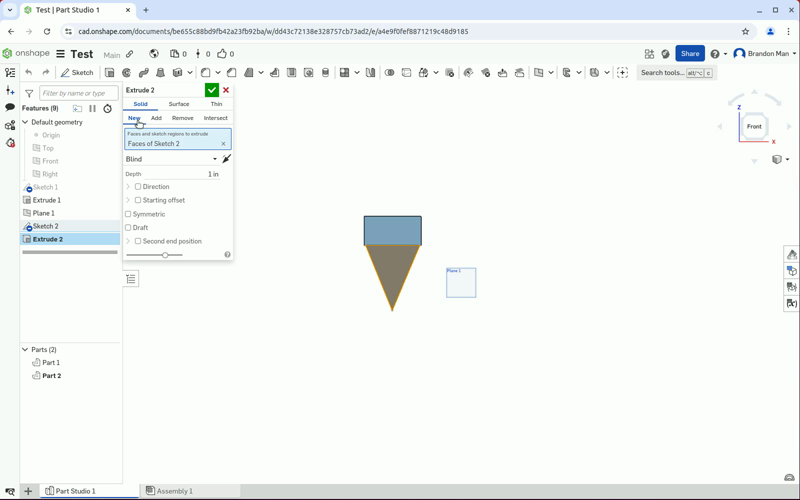
click(137, 120)
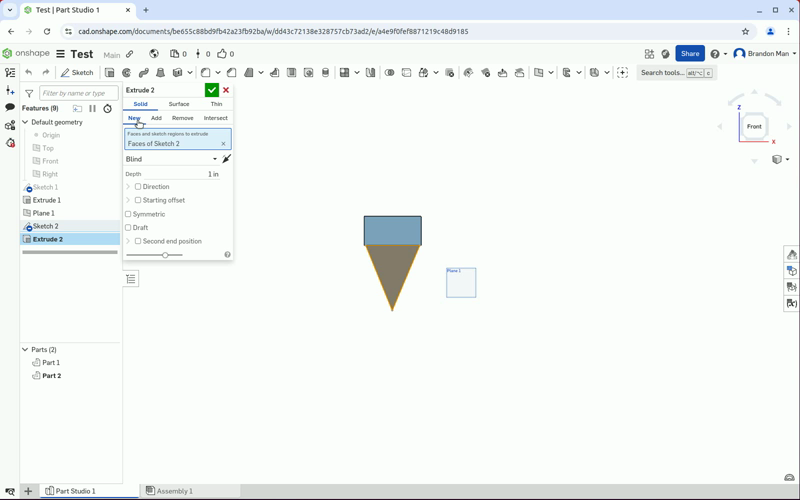
key(tab, 4)
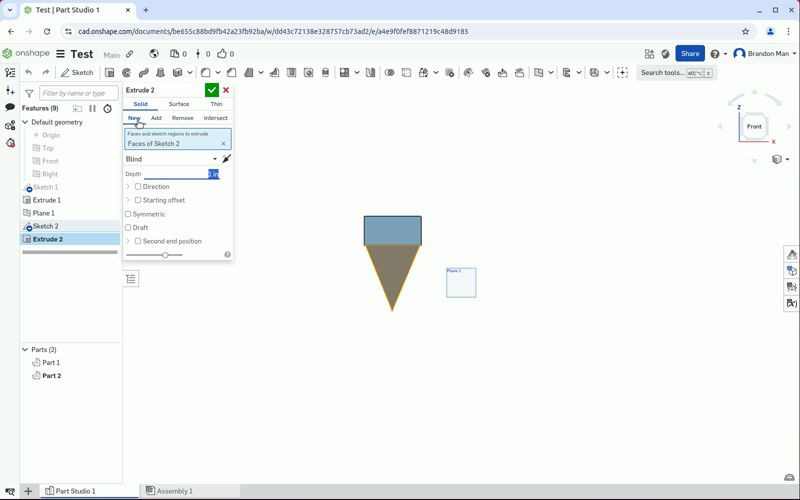
text(7.221)
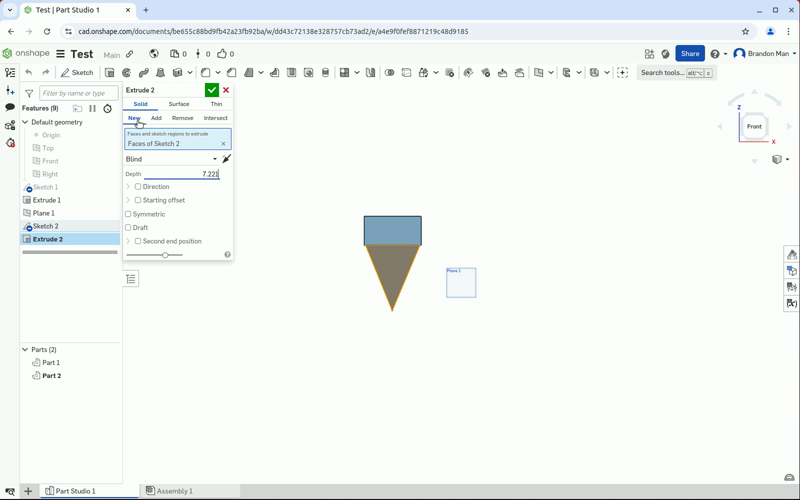
key(enter)
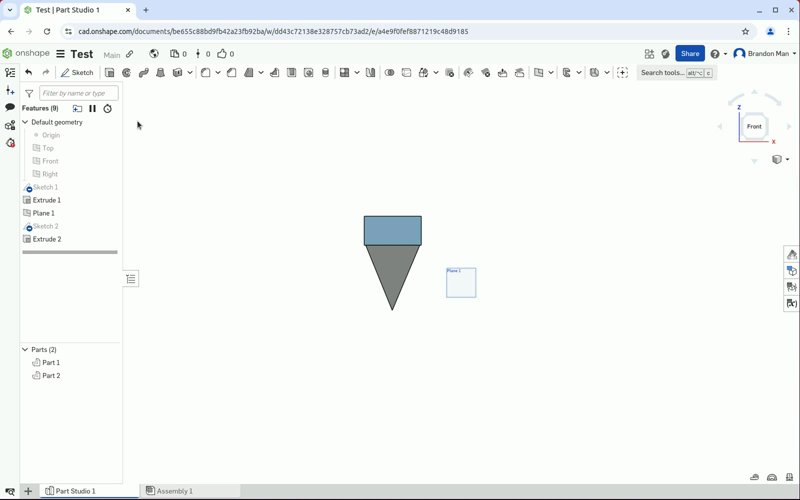
key(shift+h)
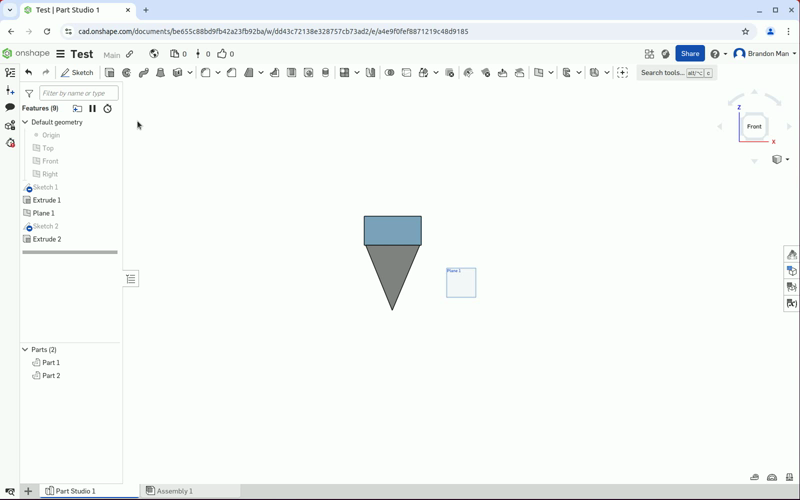
key(shift+h)
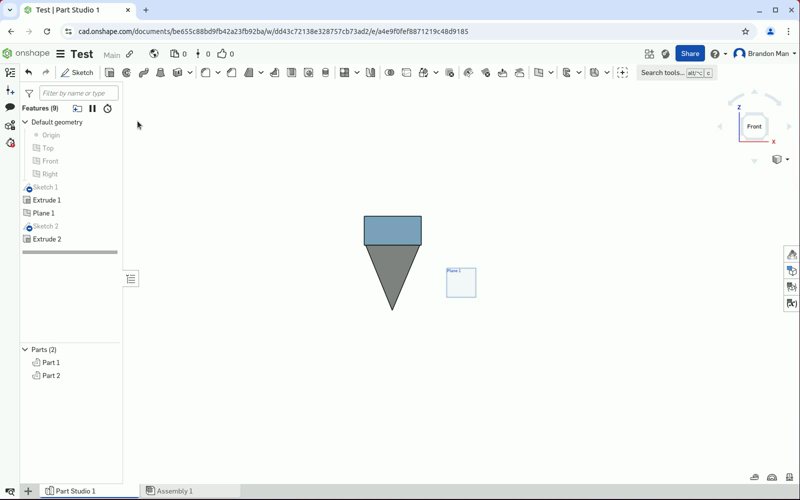
mouse_move(73, 189)
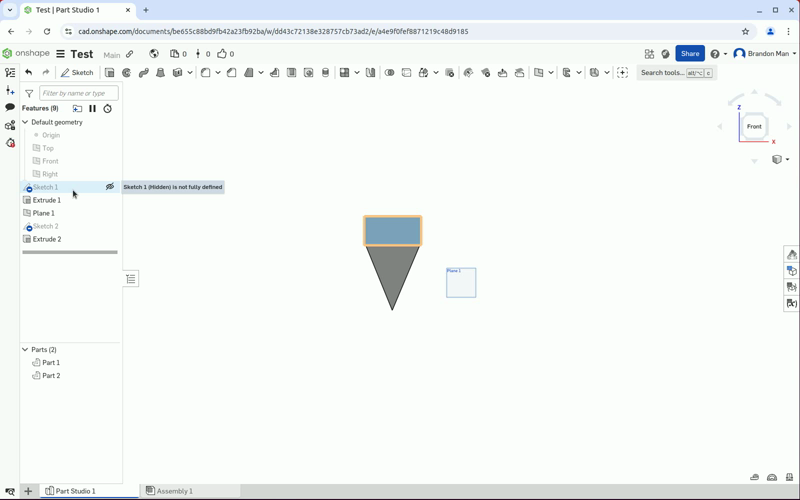
click(73, 189)
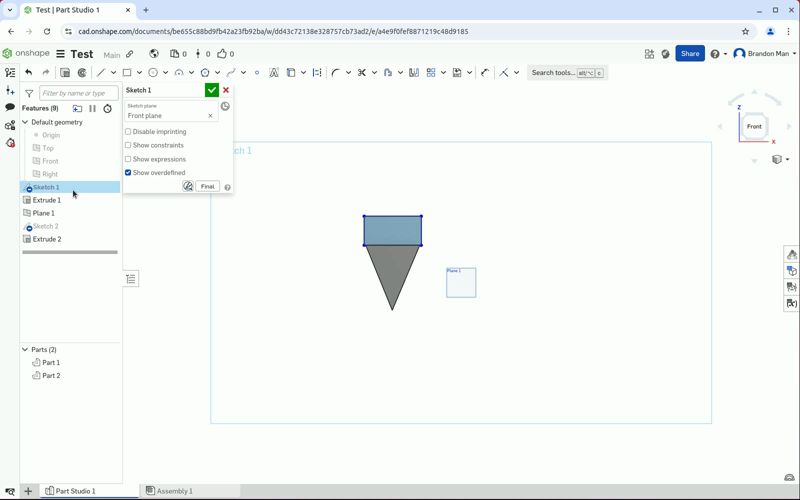
mouse_move(229, 92)
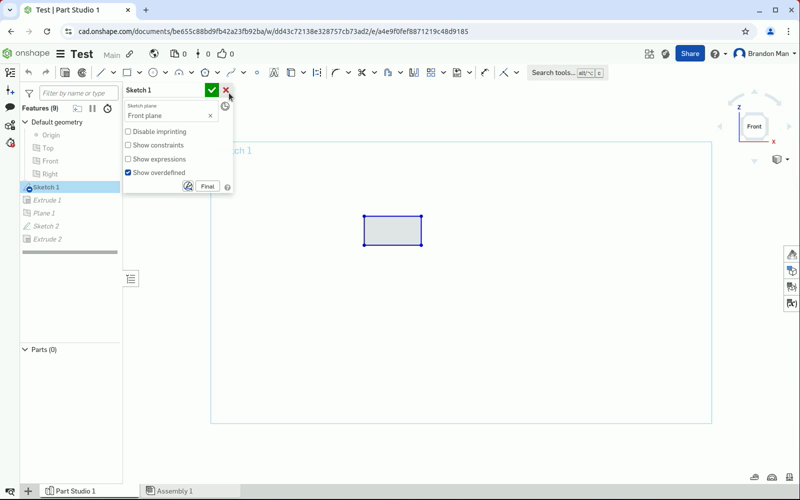
click(229, 92)
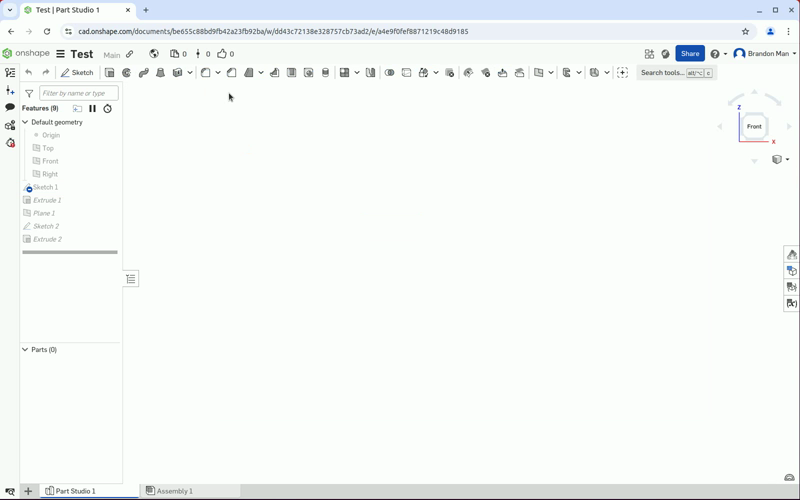
key(shift+s)
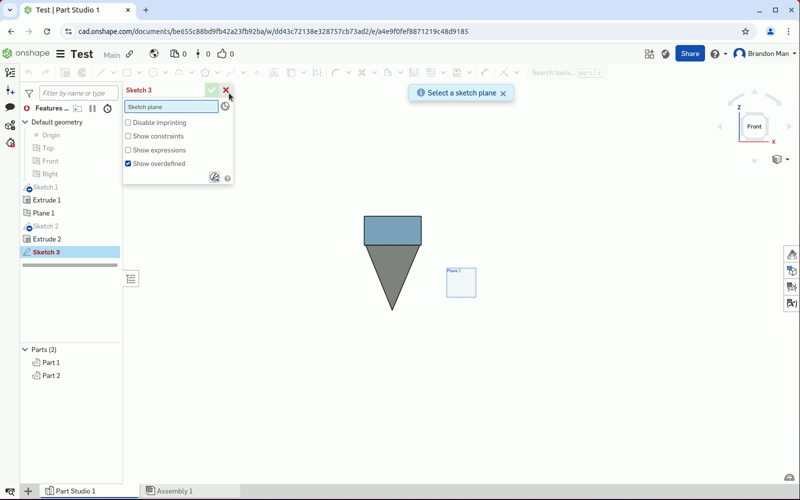
mouse_move(73, 215)
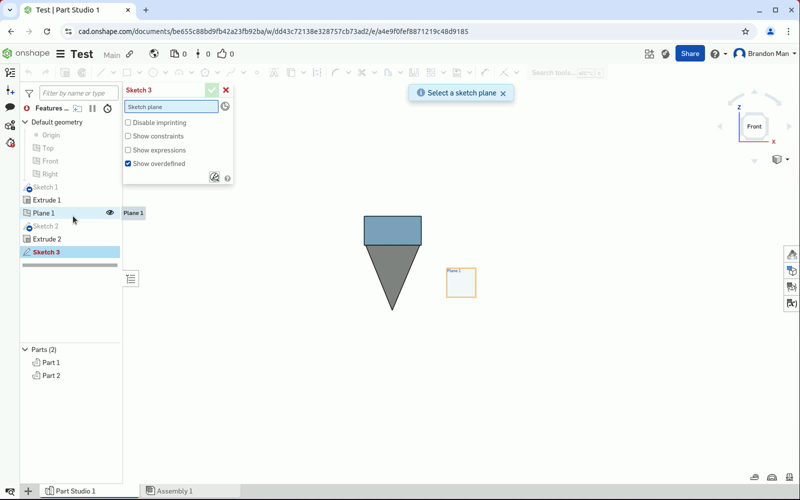
click(73, 215)
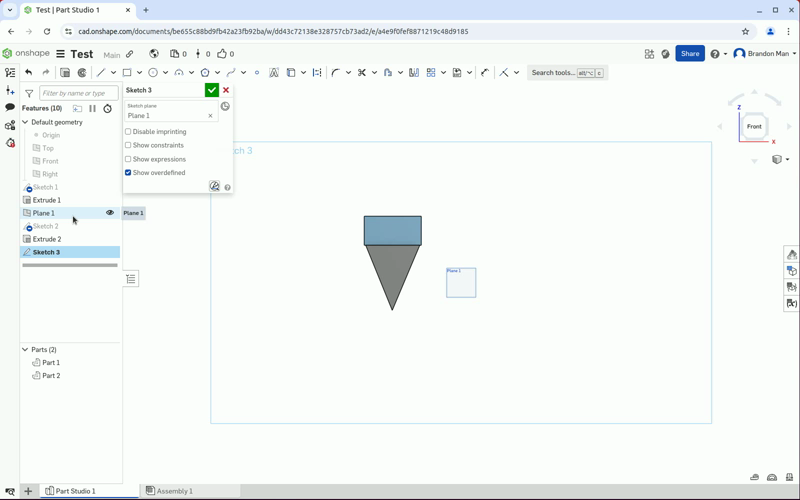
mouse_move(73, 352)
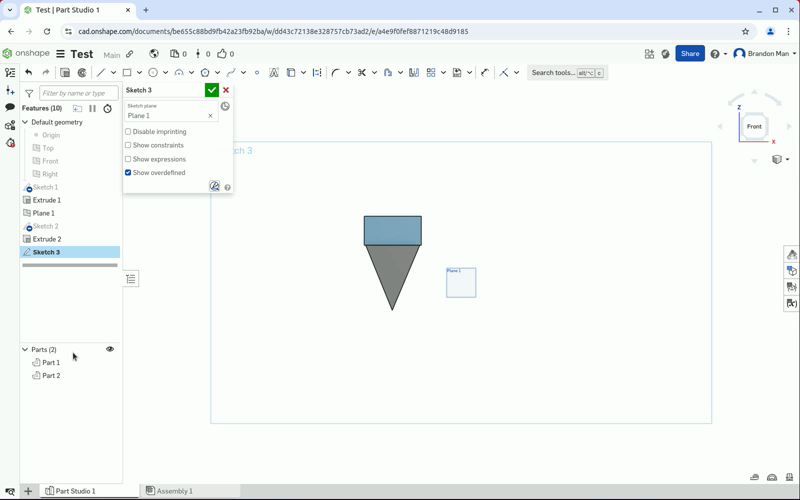
key(y)
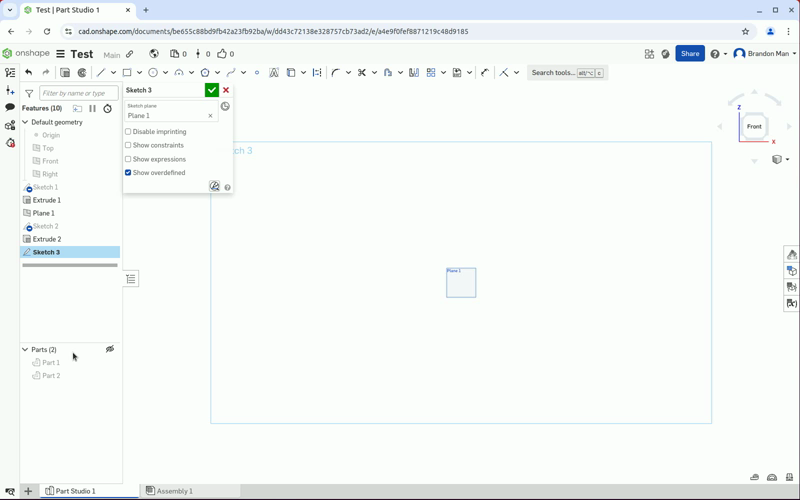
key(l)
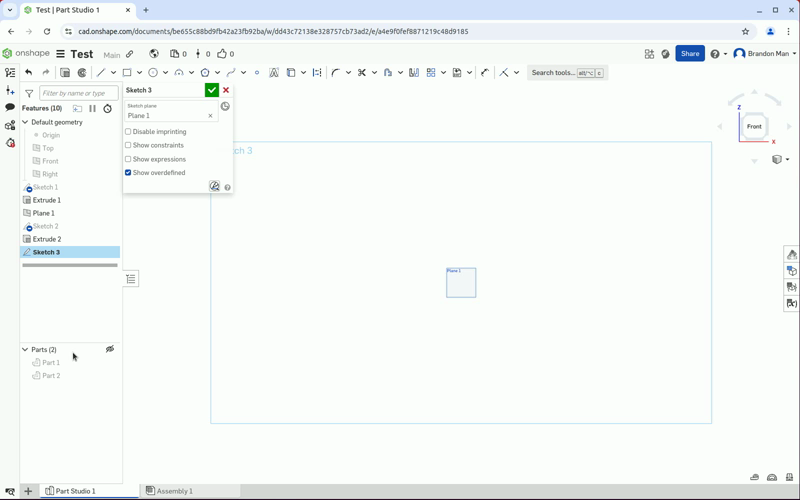
key_down(shift)
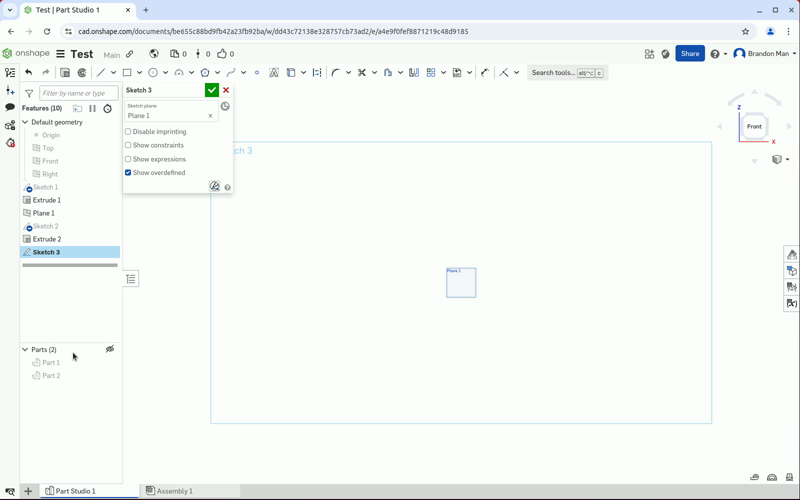
mouse_move(348, 200)
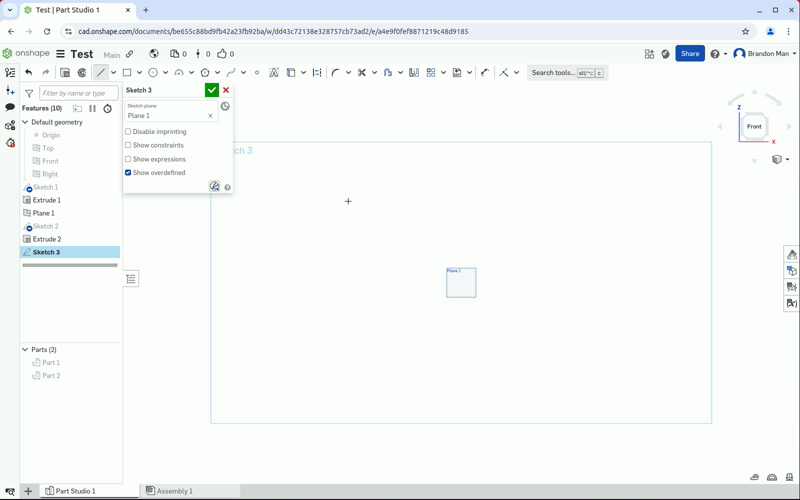
click(348, 200)
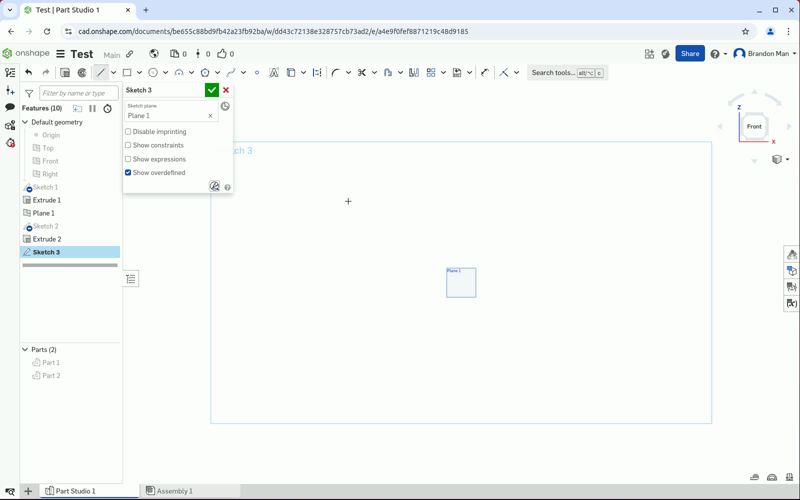
key_up(shift)
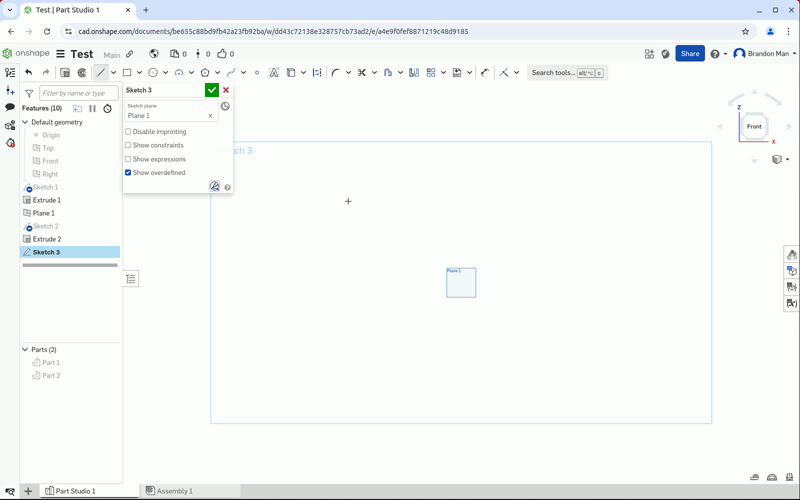
key_down(shift)
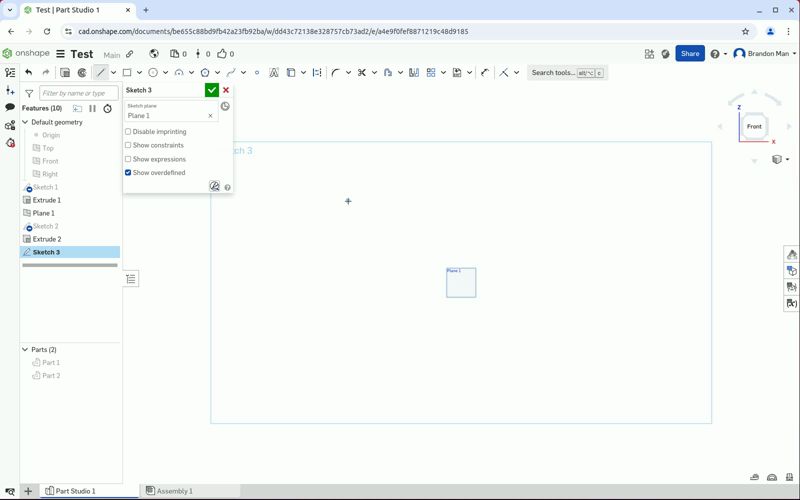
mouse_move(378, 200)
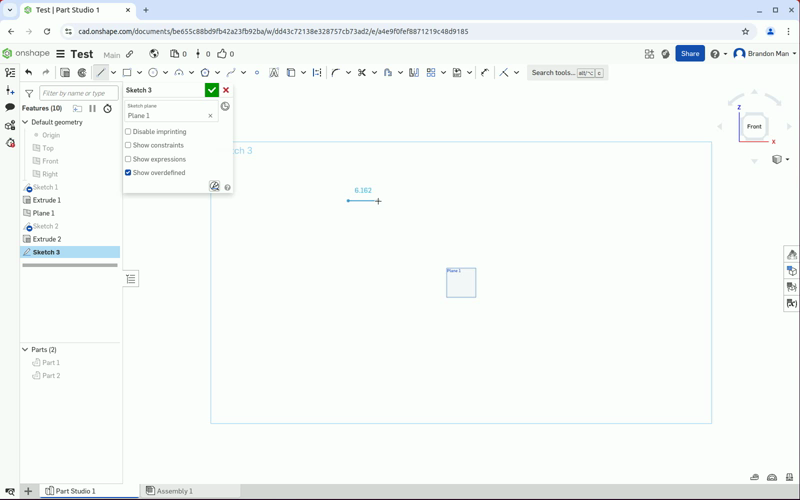
mouse_move(364, 240)
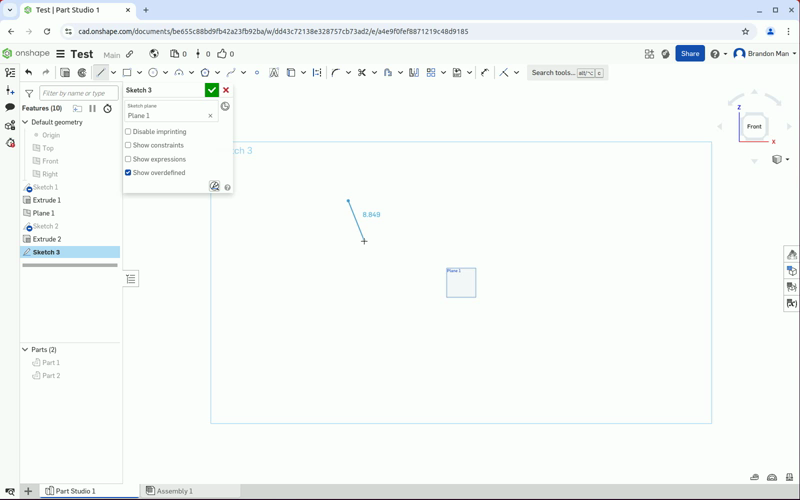
click(364, 240)
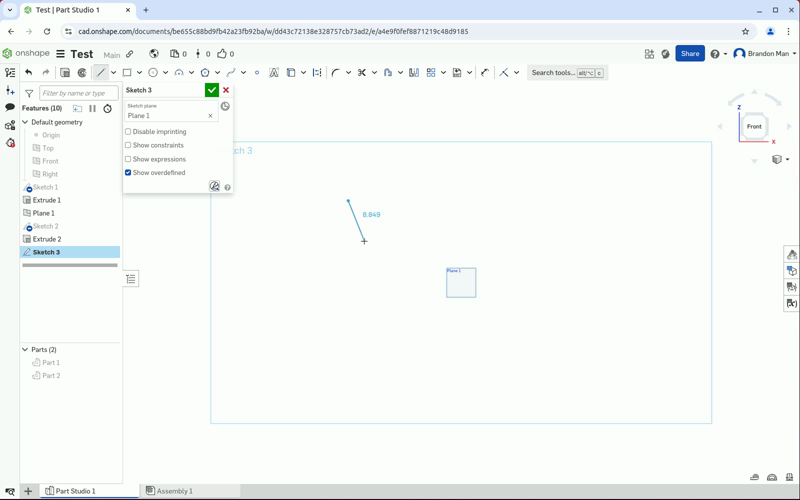
key_up(shift)
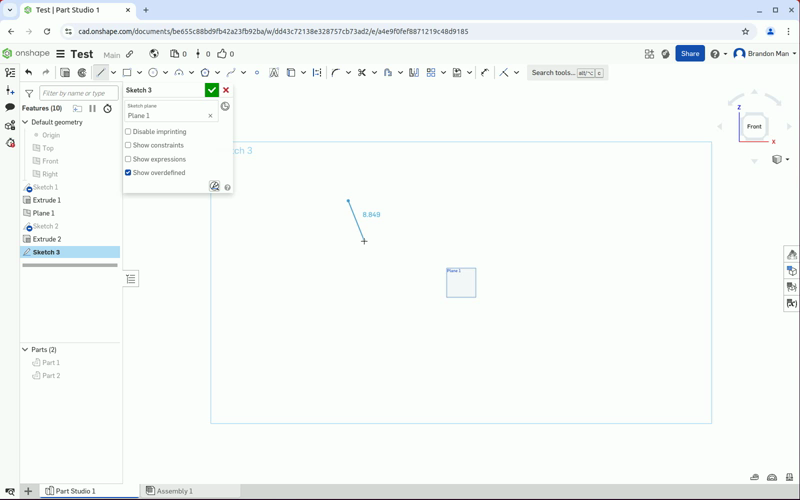
key_down(shift)
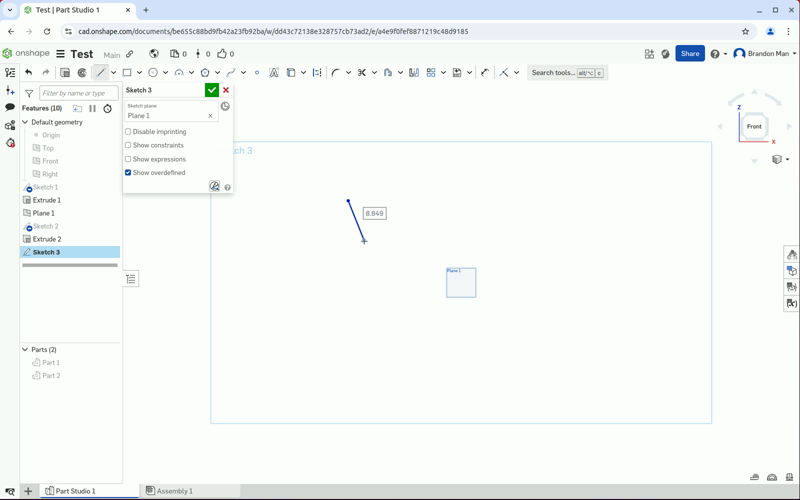
mouse_move(394, 240)
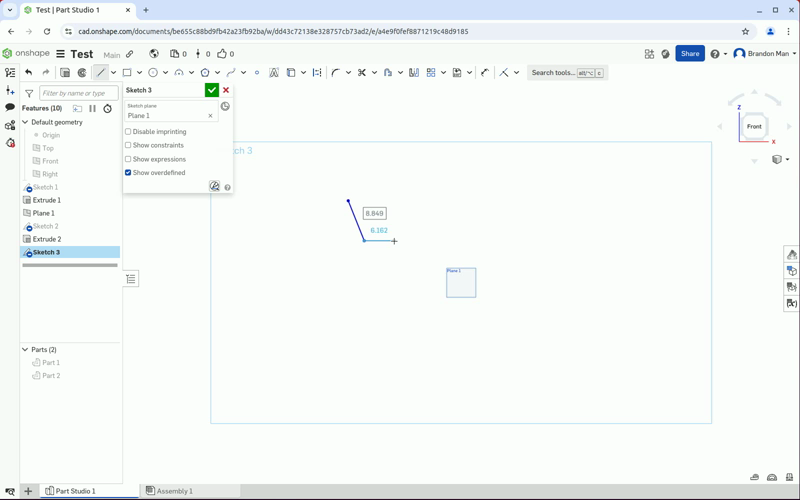
mouse_move(364, 216)
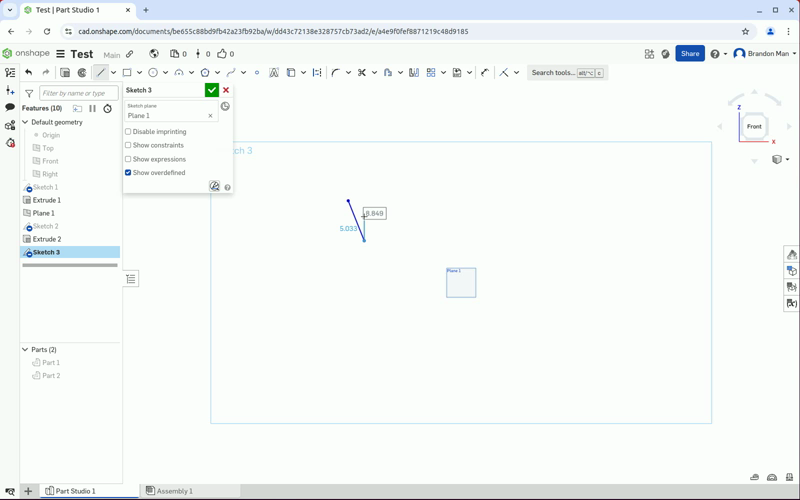
click(364, 216)
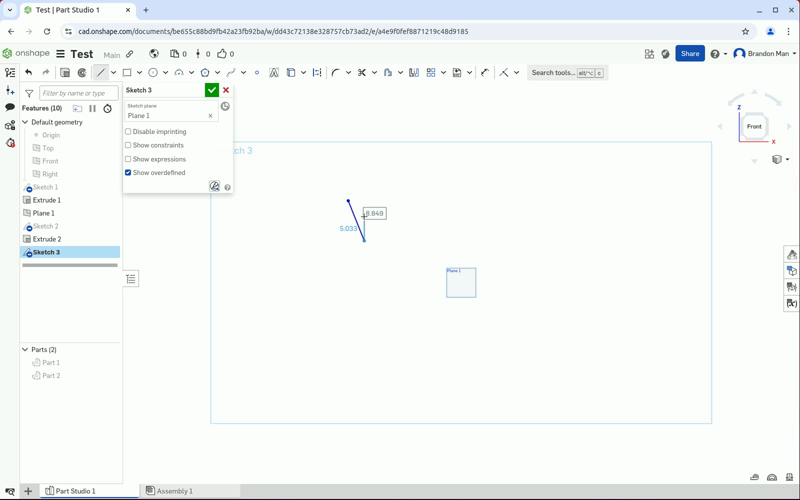
key_up(shift)
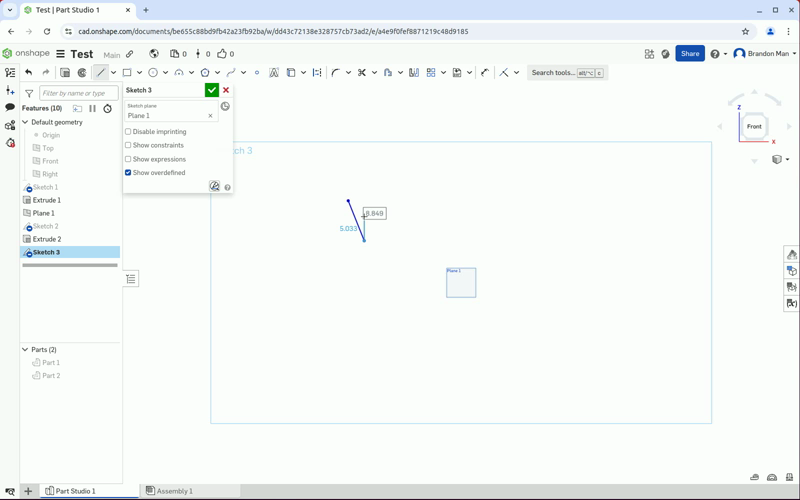
key_down(shift)
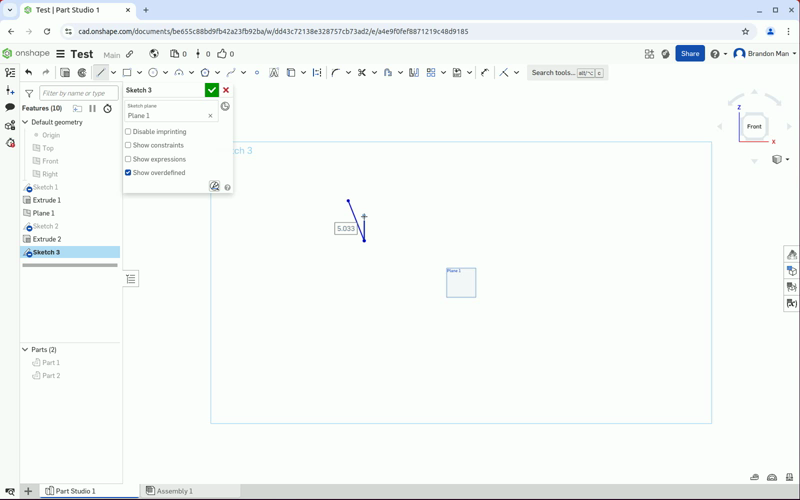
mouse_move(394, 216)
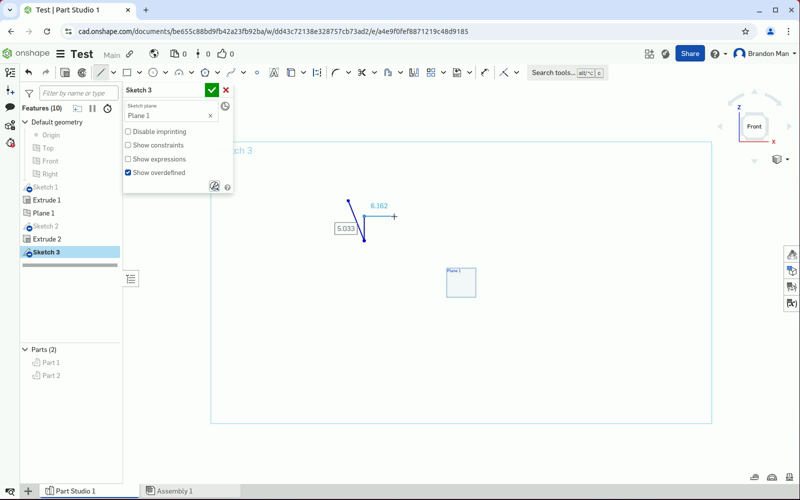
mouse_move(421, 216)
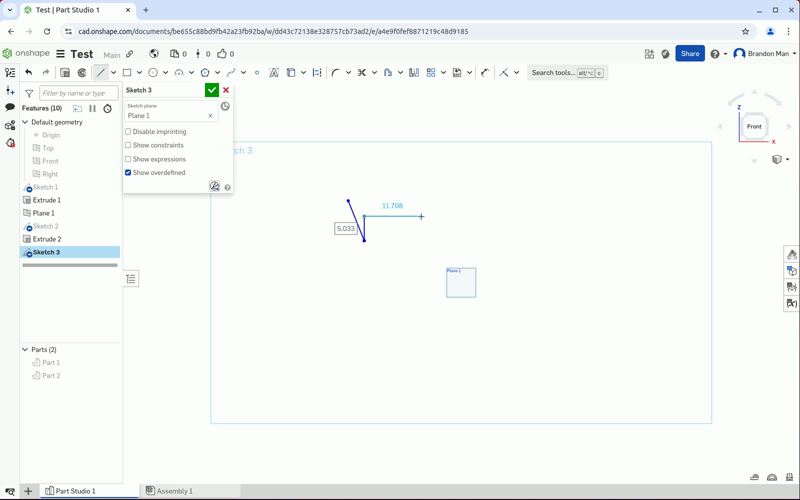
click(421, 216)
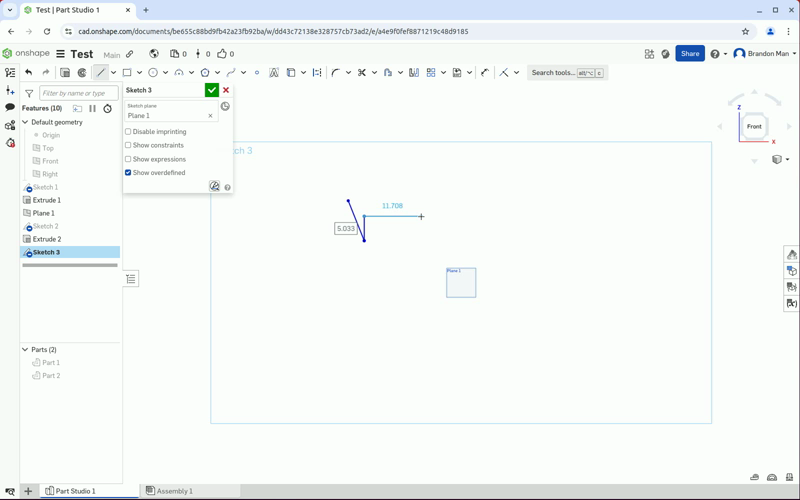
key_up(shift)
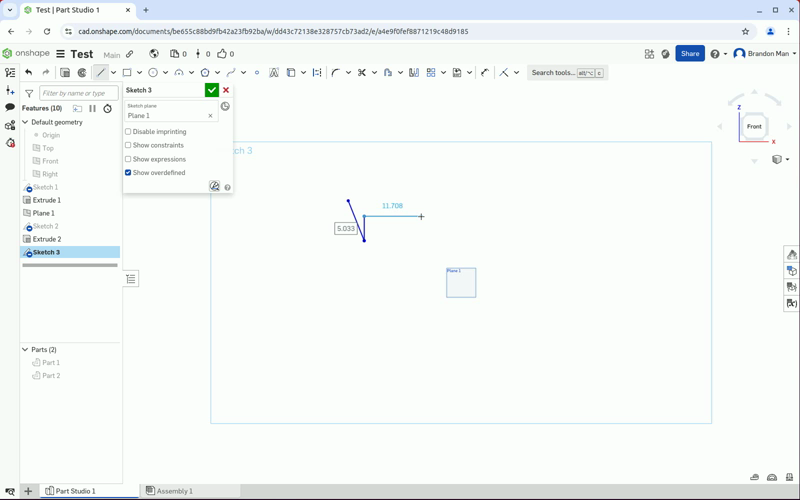
key_down(shift)
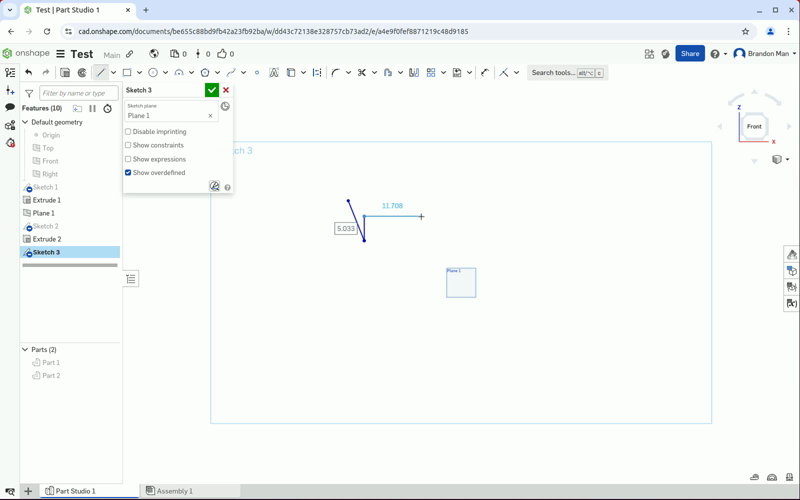
mouse_move(451, 216)
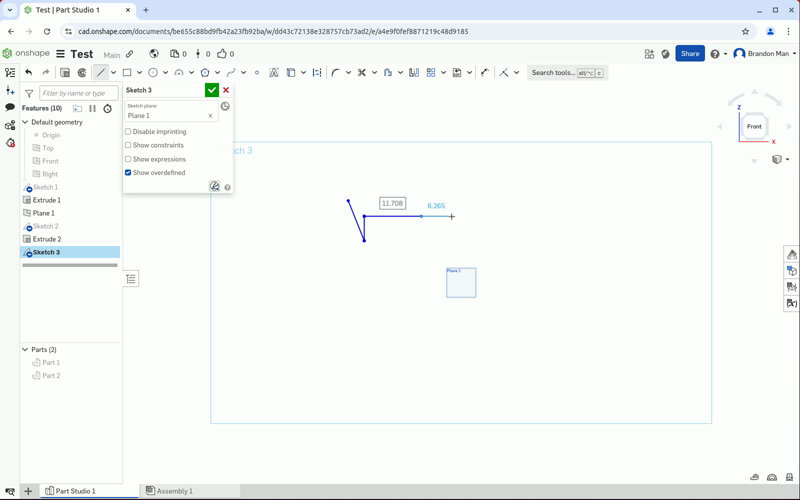
mouse_move(421, 242)
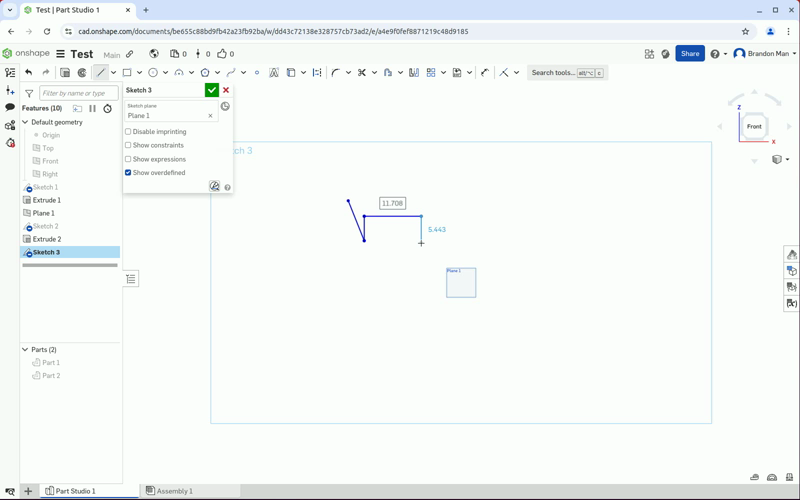
click(421, 242)
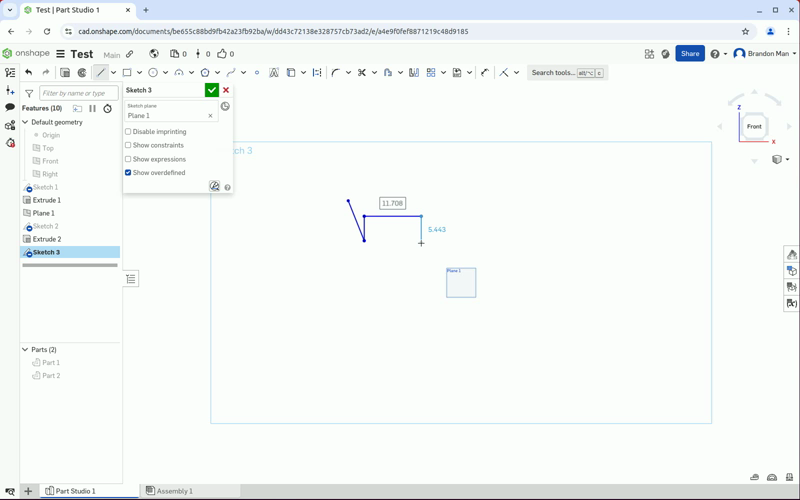
key_up(shift)
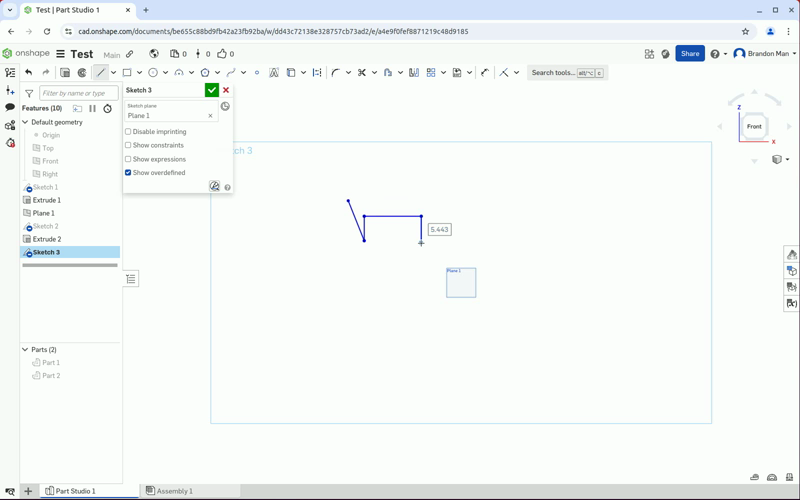
key_down(shift)
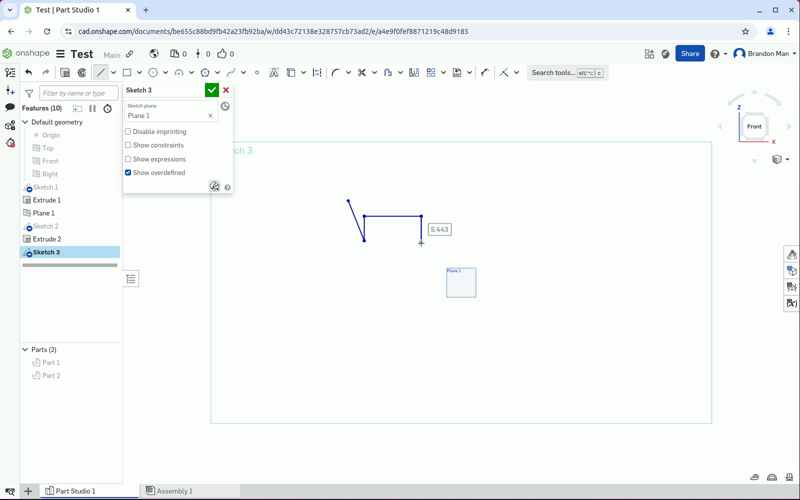
mouse_move(451, 242)
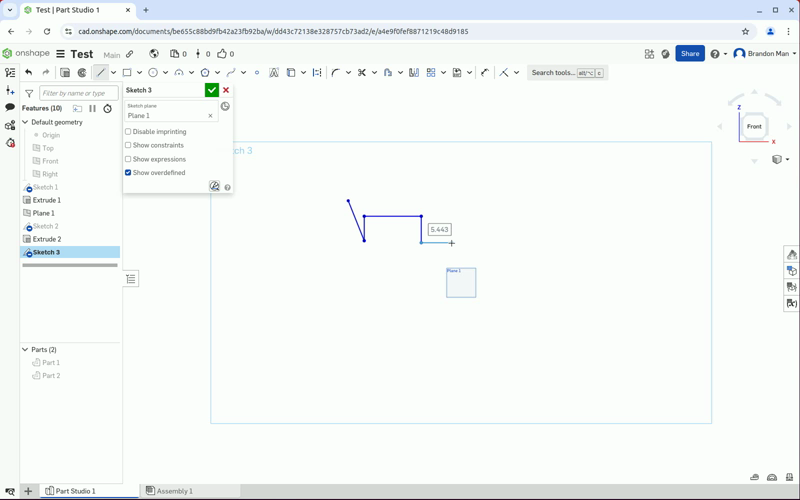
mouse_move(438, 200)
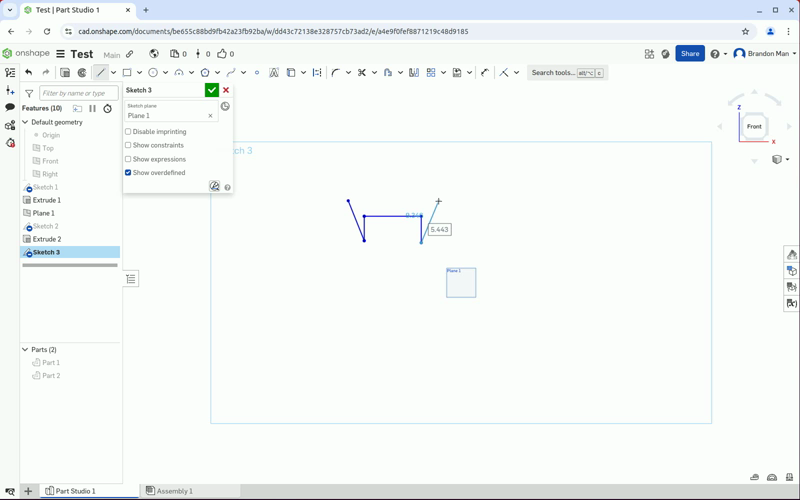
click(438, 200)
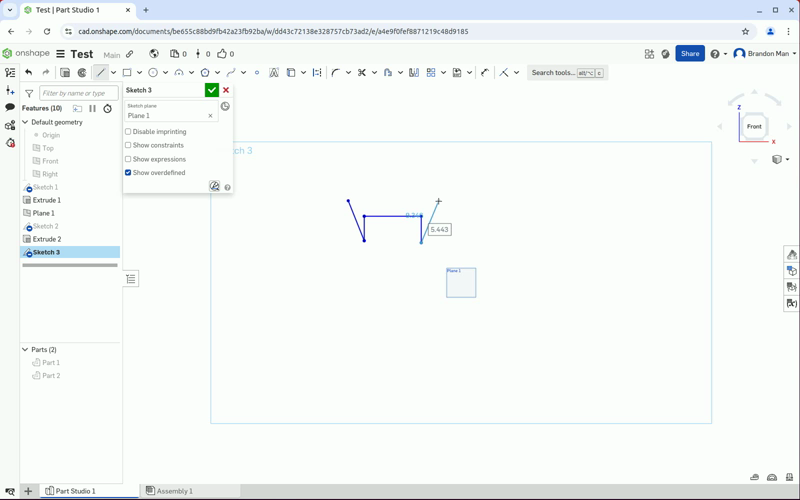
key_up(shift)
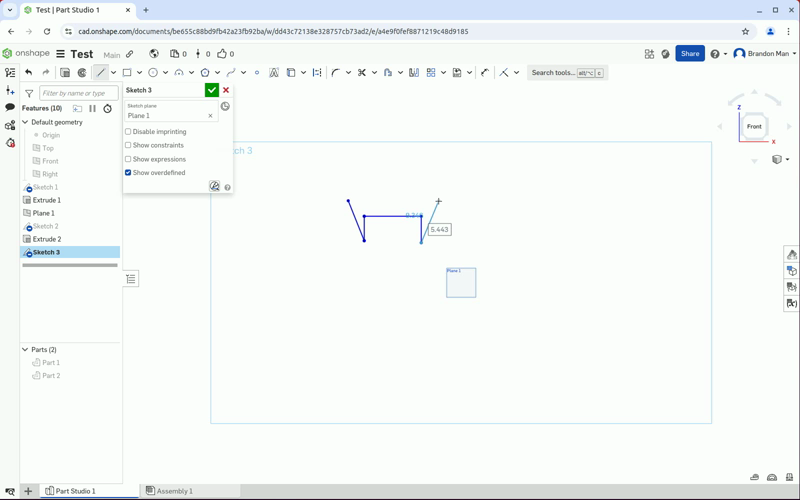
key_down(shift)
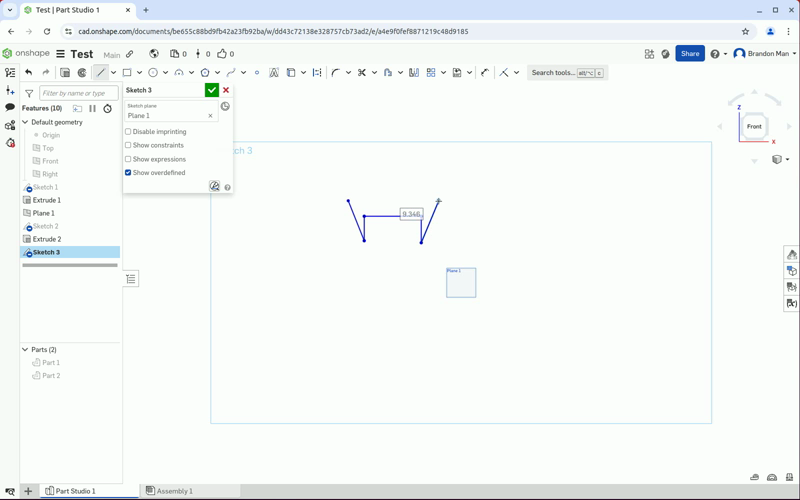
mouse_move(348, 200)
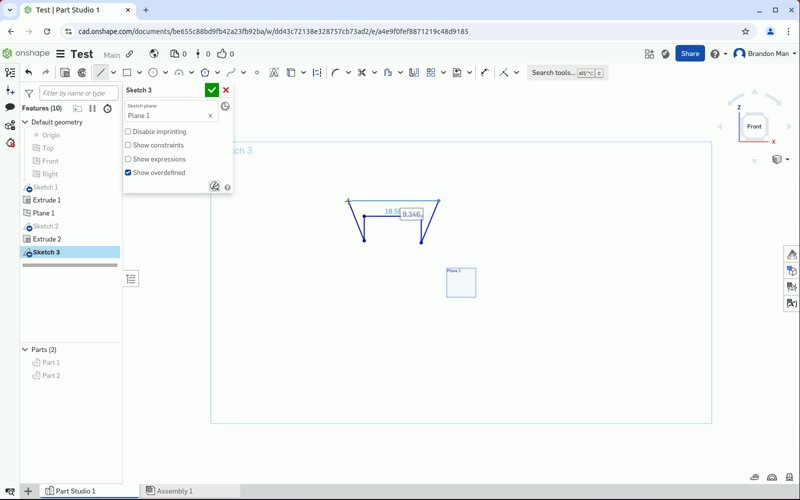
key_up(shift)
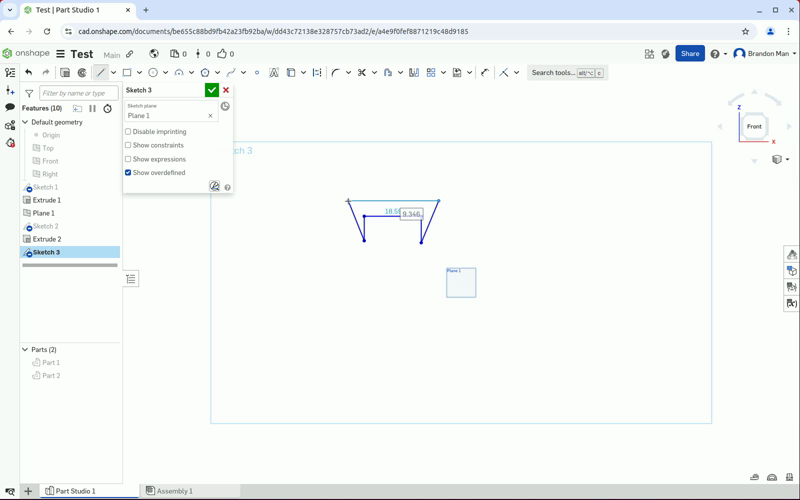
click(348, 200)
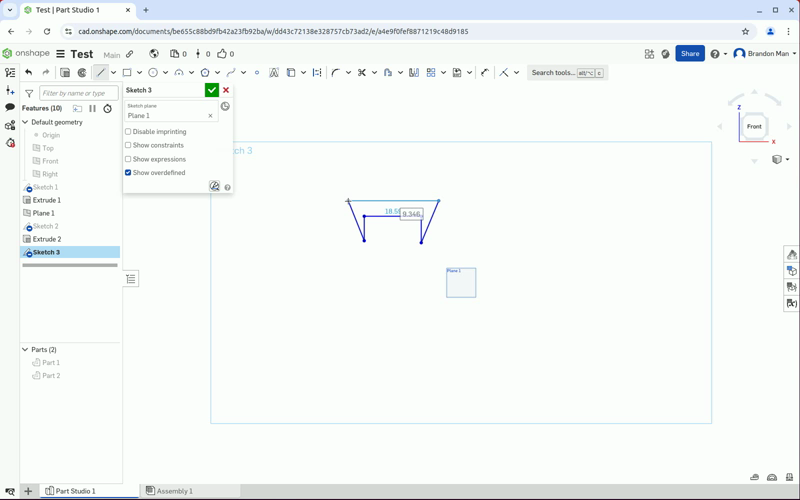
key(esc)
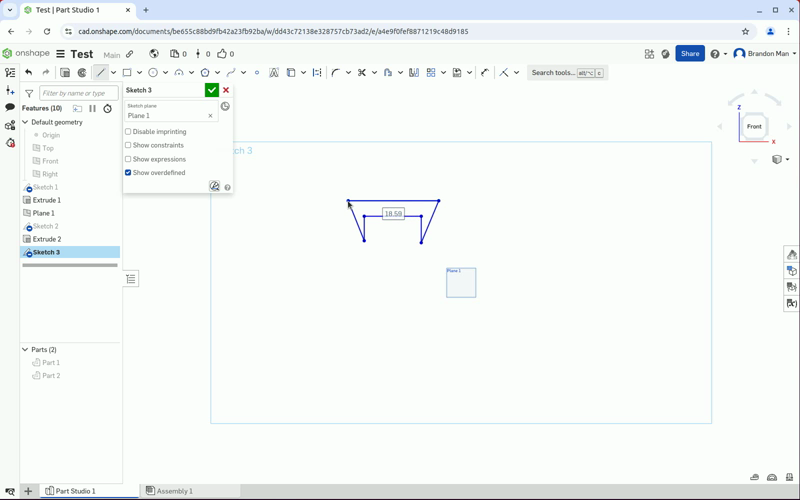
mouse_move(396, 209)
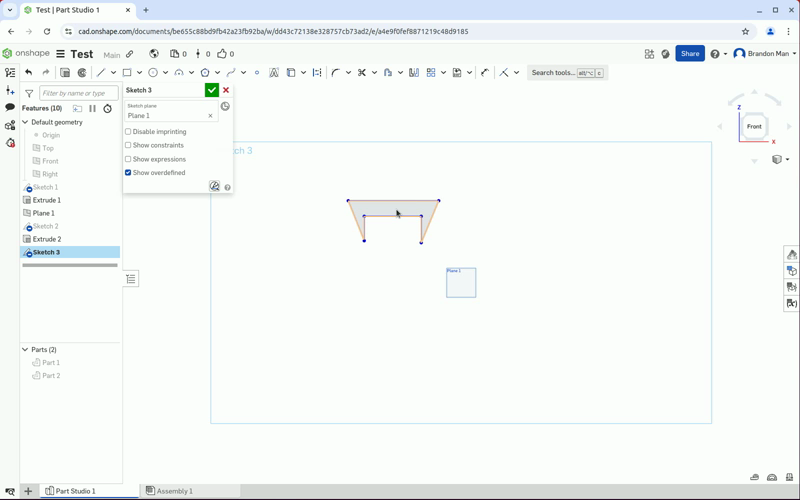
scroll(6)
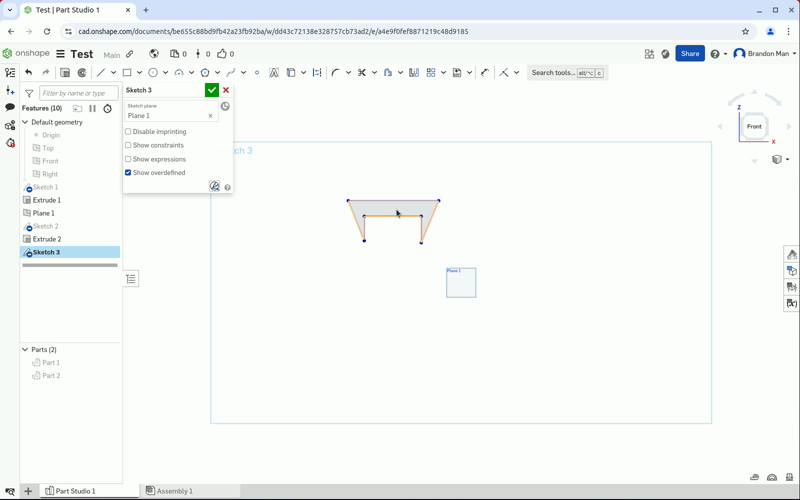
scroll(6)
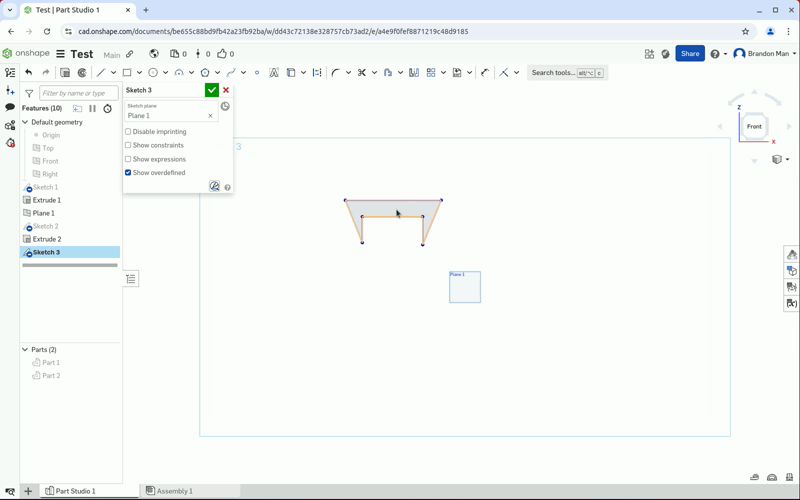
scroll(6)
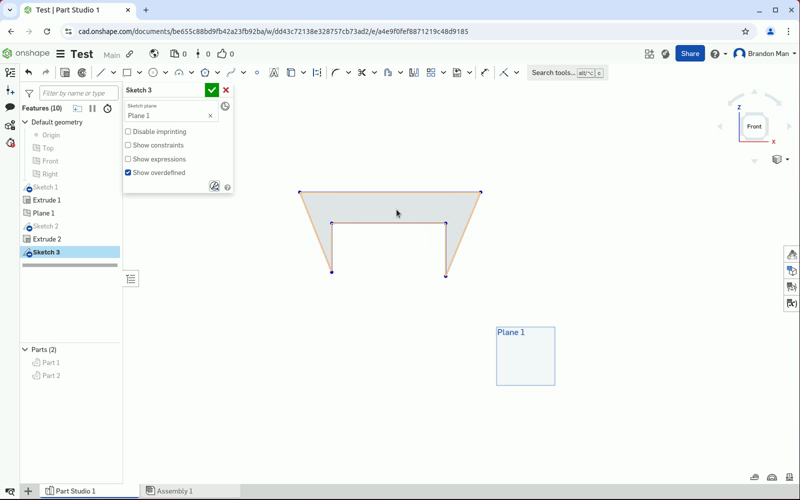
scroll(6)
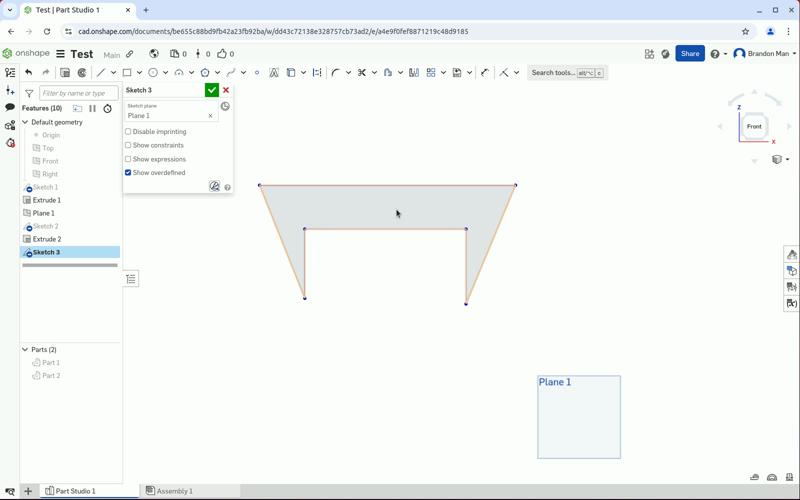
scroll(6)
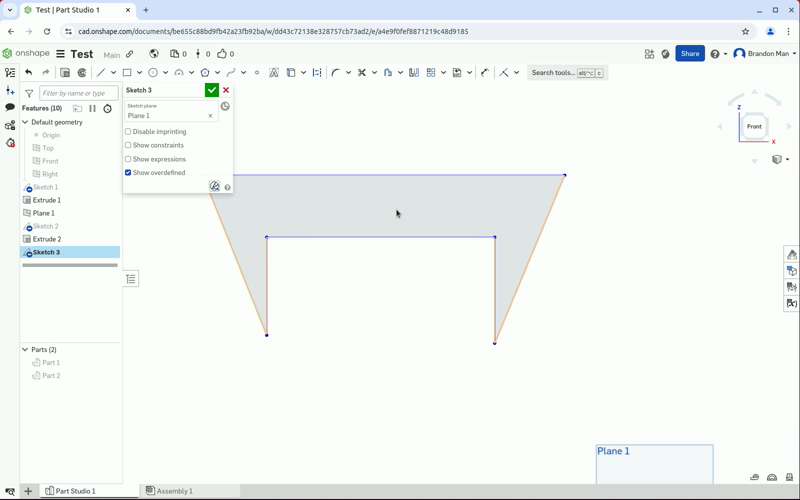
scroll(6)
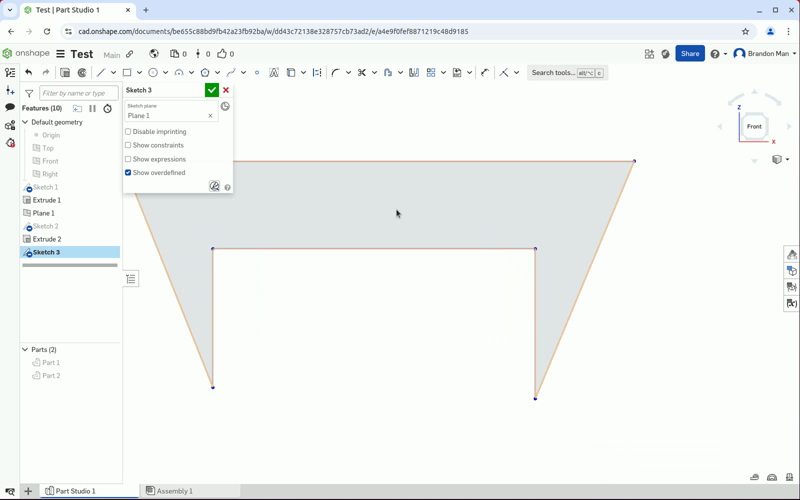
scroll(6)
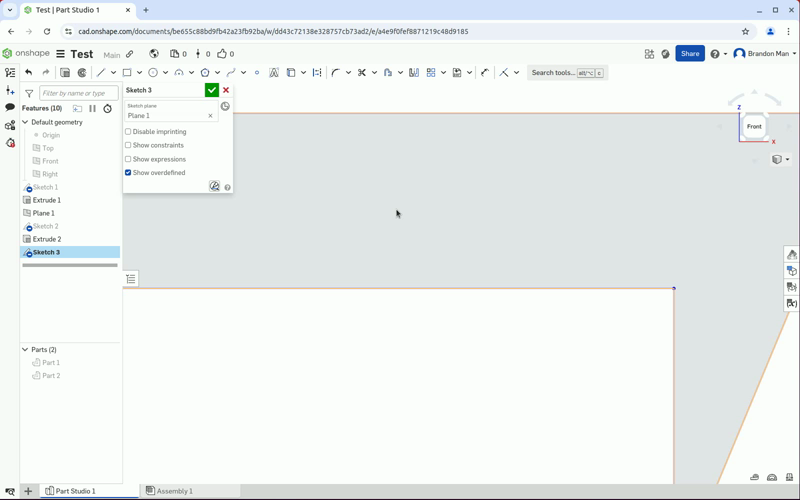
click(396, 209)
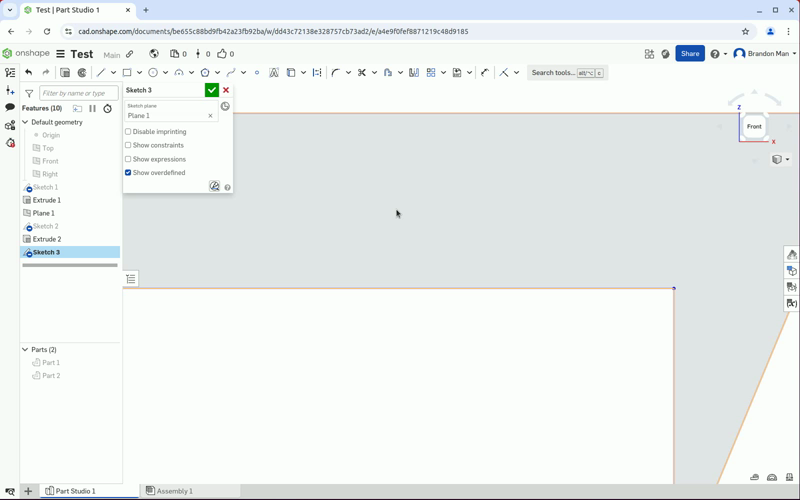
scroll(-6)
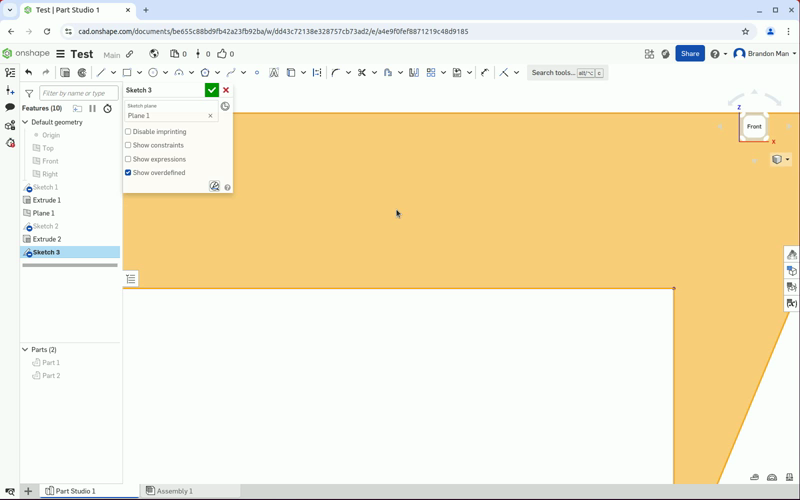
scroll(-6)
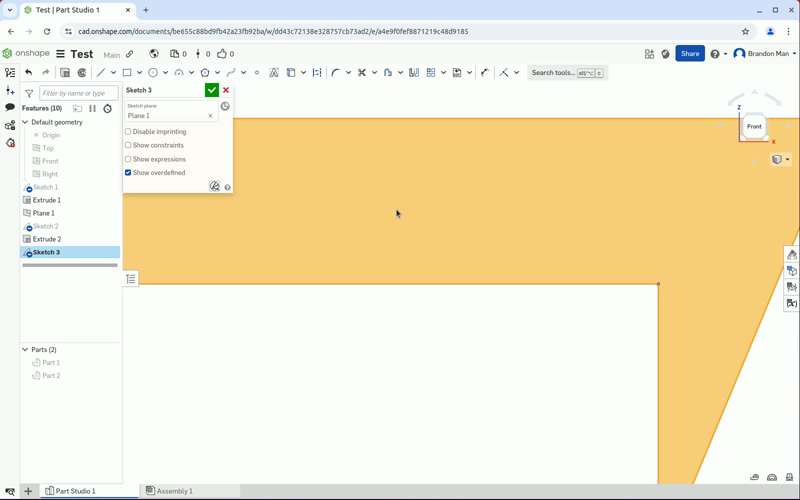
scroll(-6)
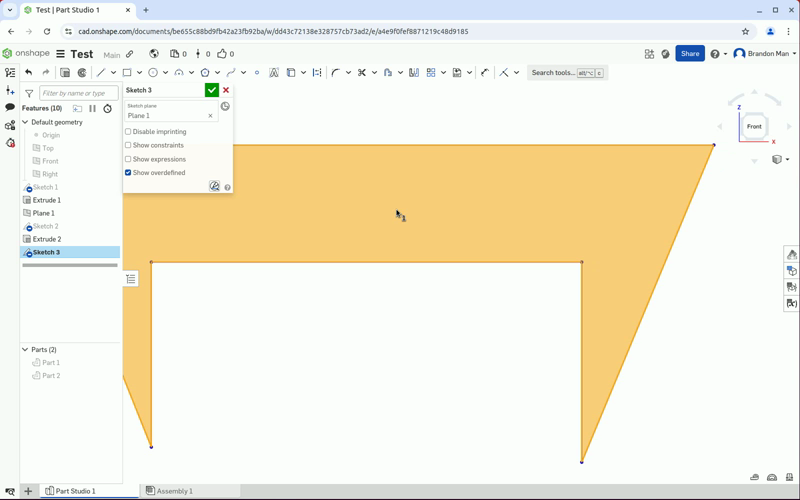
scroll(-6)
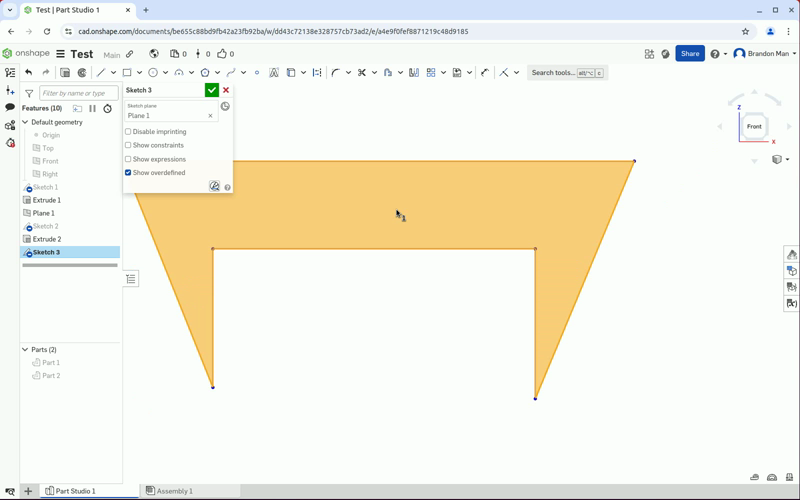
scroll(-6)
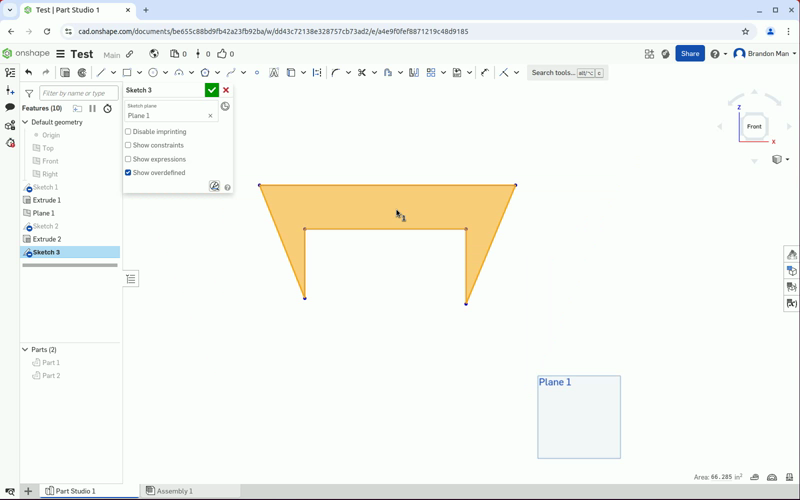
scroll(-6)
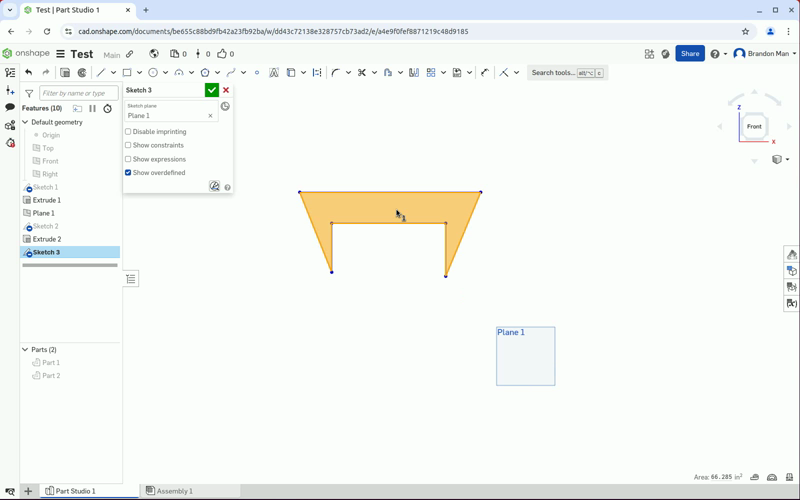
scroll(-6)
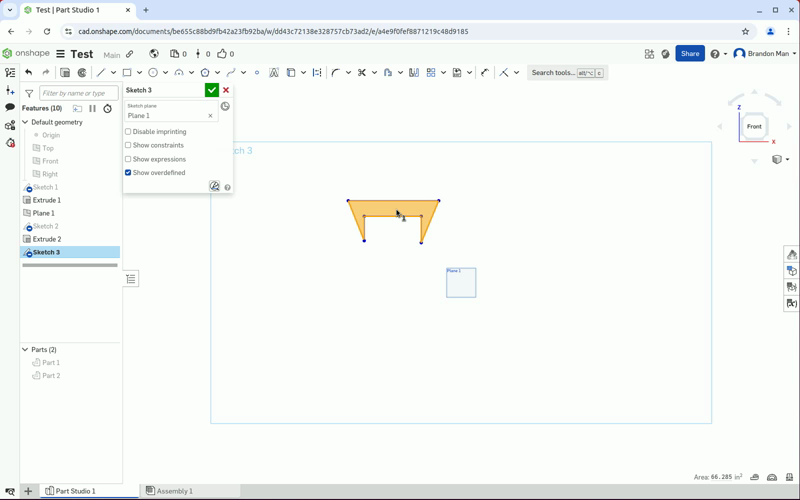
mouse_move(73, 352)
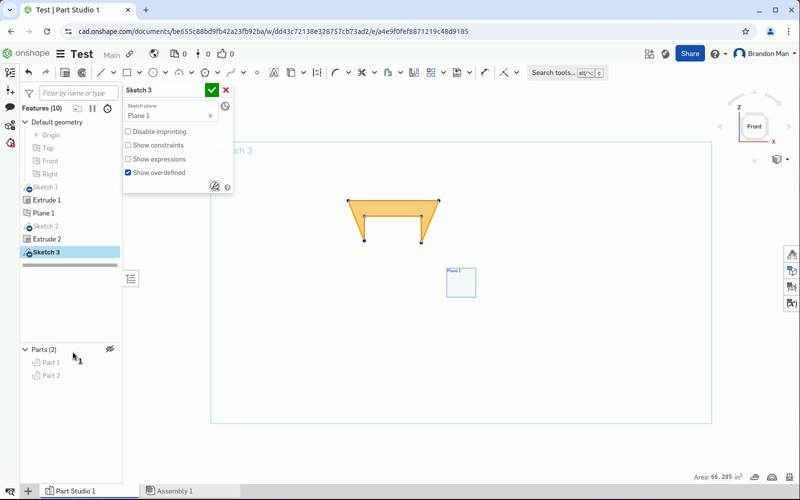
key(shift+y)
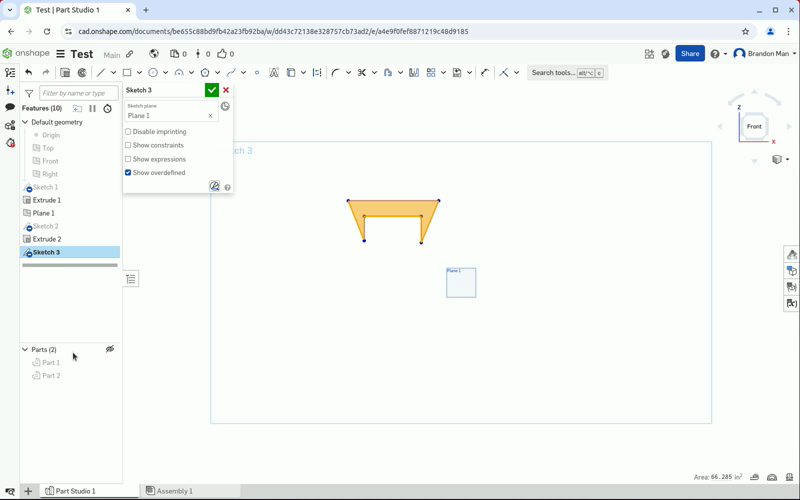
key(shift+e)
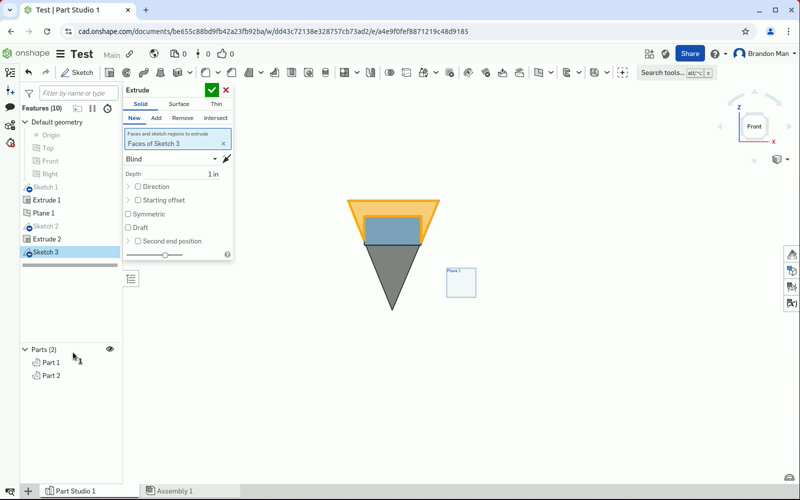
mouse_move(143, 106)
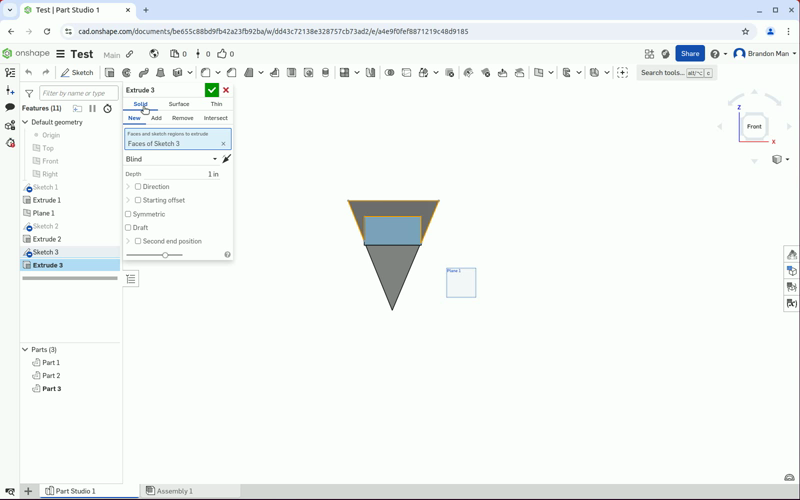
click(143, 106)
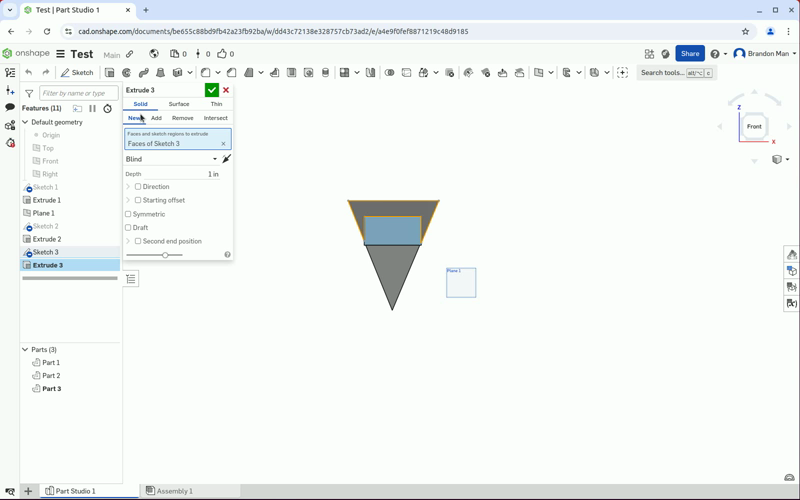
mouse_move(137, 120)
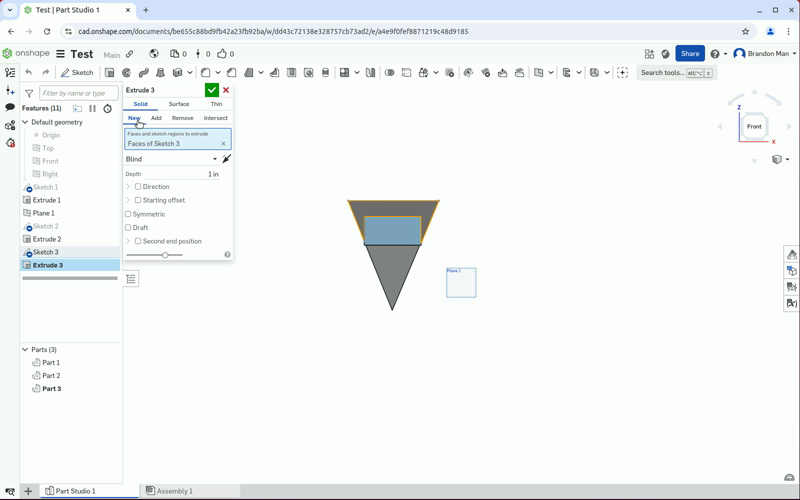
click(137, 120)
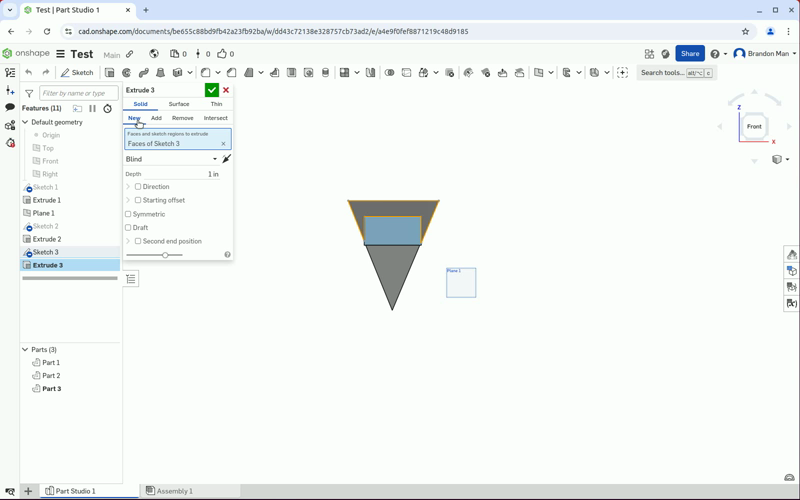
key(tab, 4)
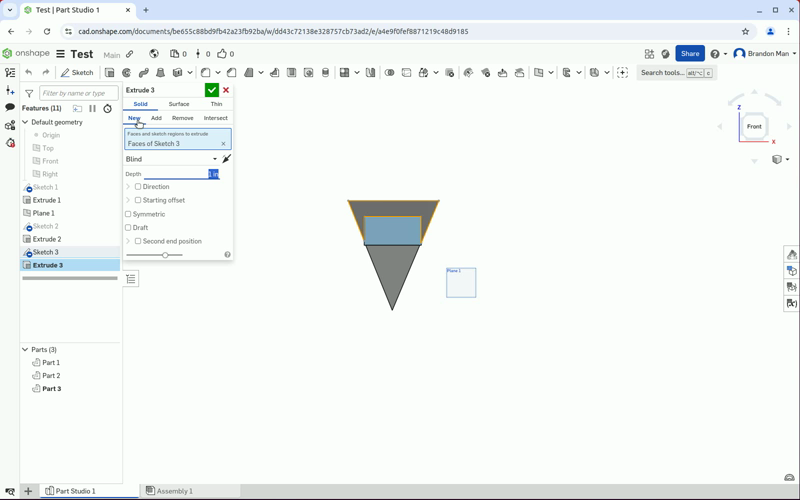
text(7.221)
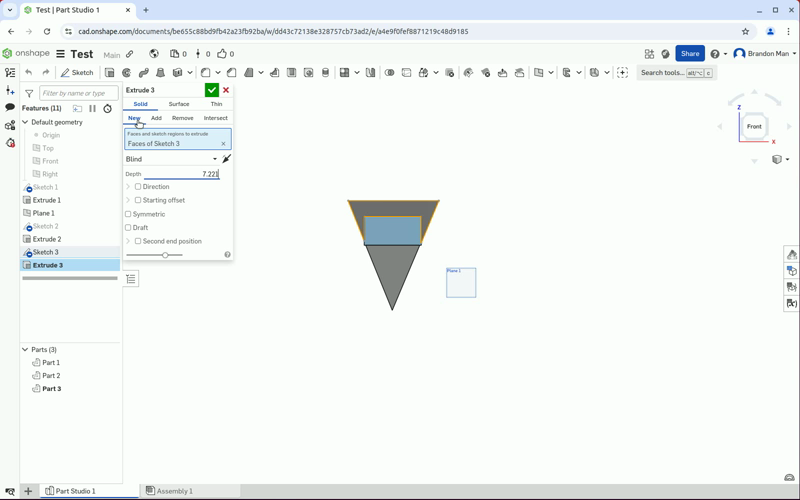
key(enter)
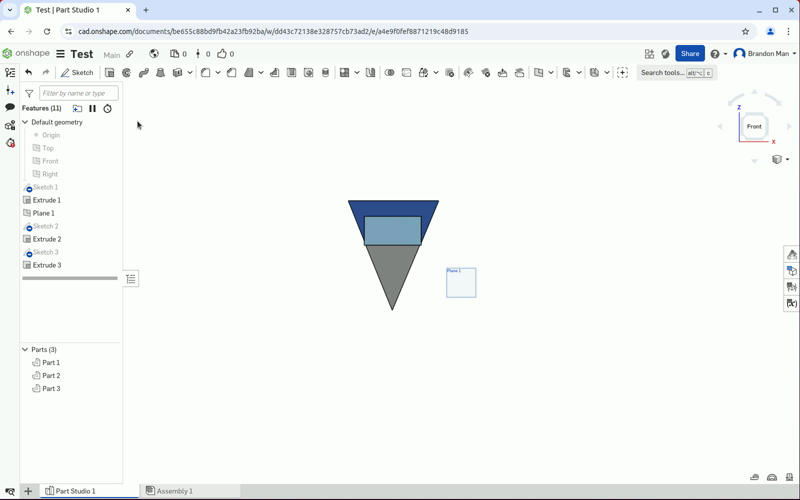
key(shift+h)
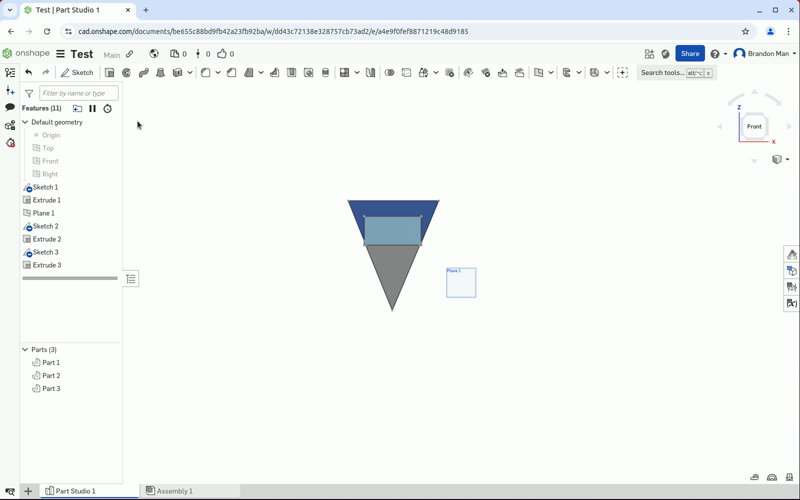
key(shift+h)
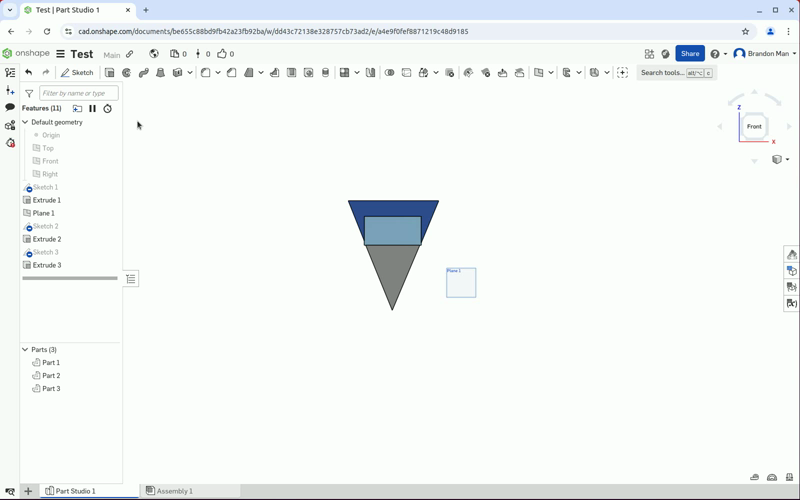
mouse_move(73, 189)
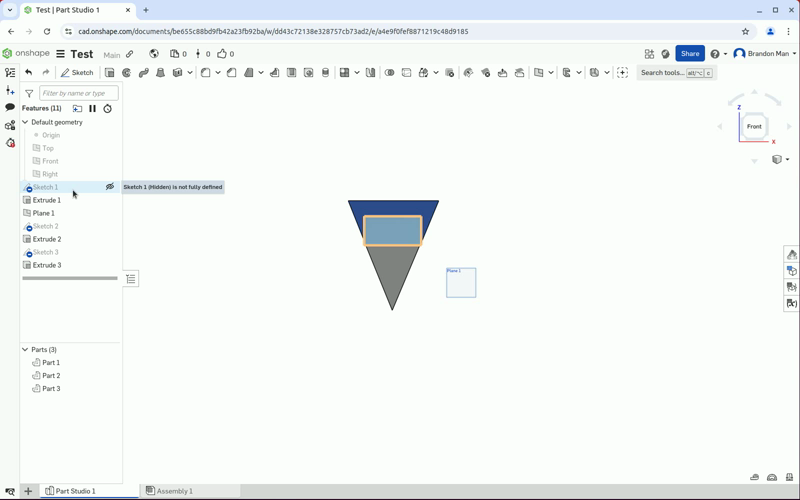
click(73, 189)
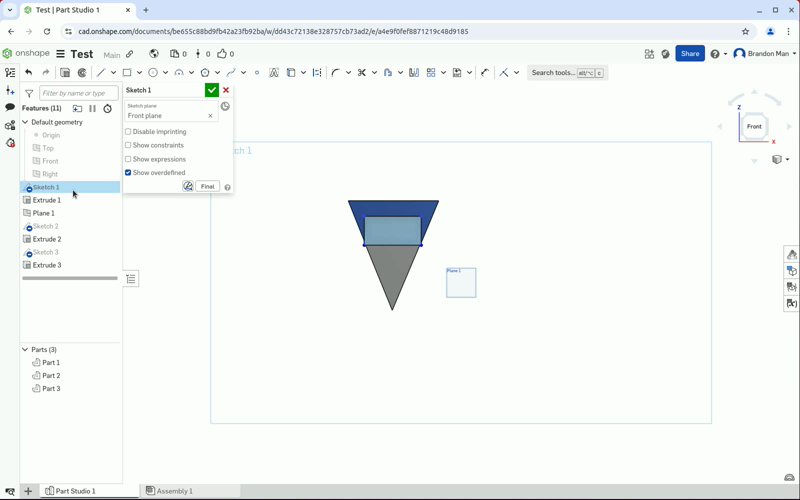
mouse_move(229, 92)
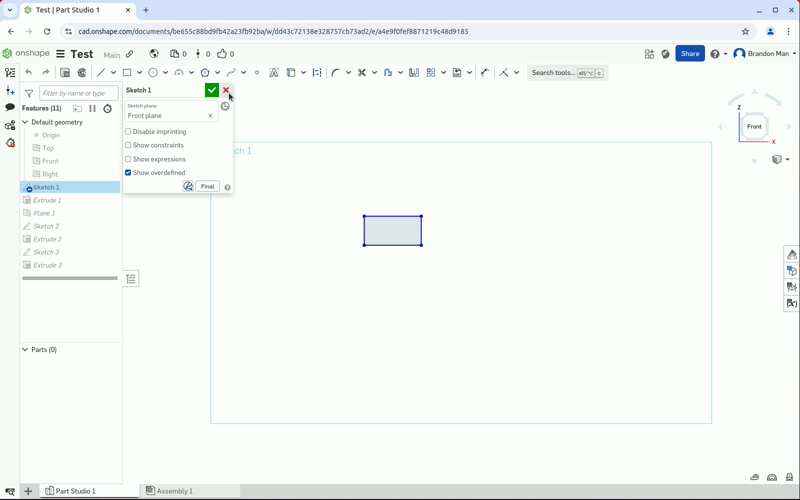
click(229, 92)
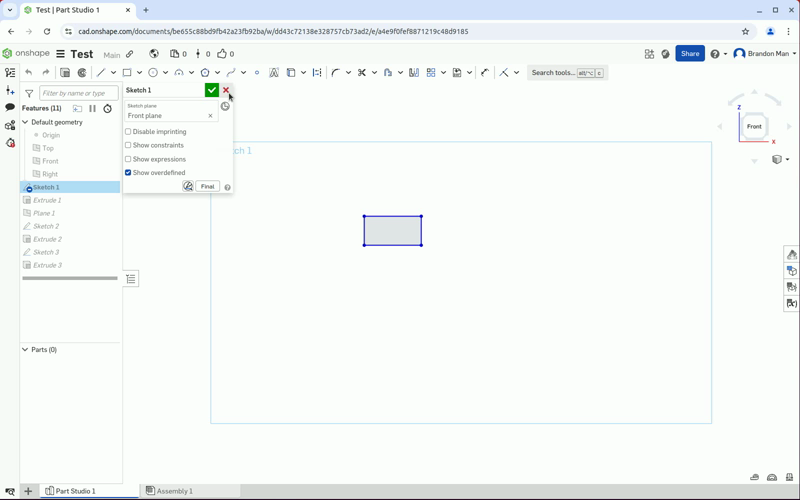
key(shift+s)
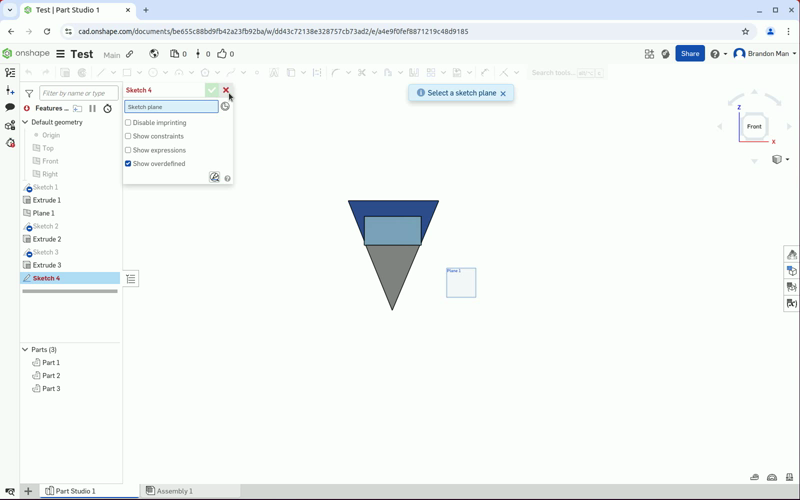
mouse_move(73, 215)
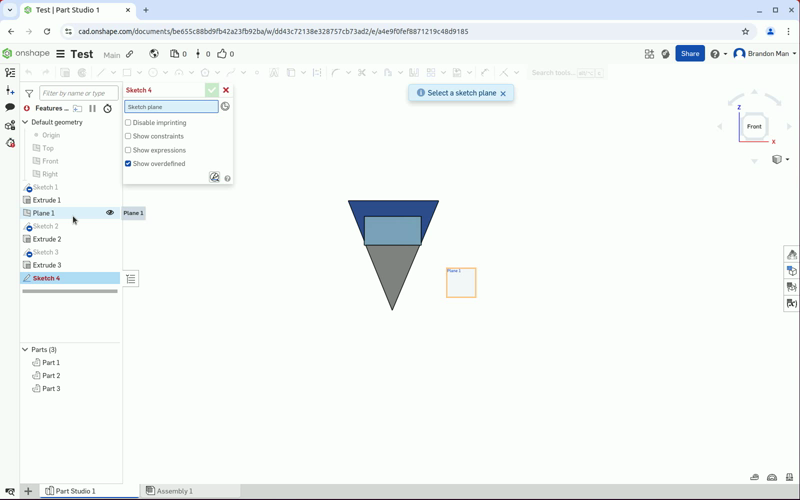
click(73, 215)
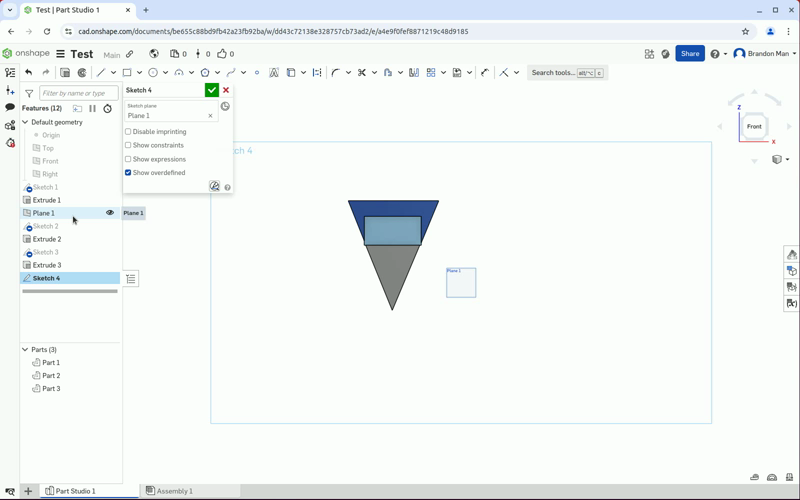
mouse_move(73, 352)
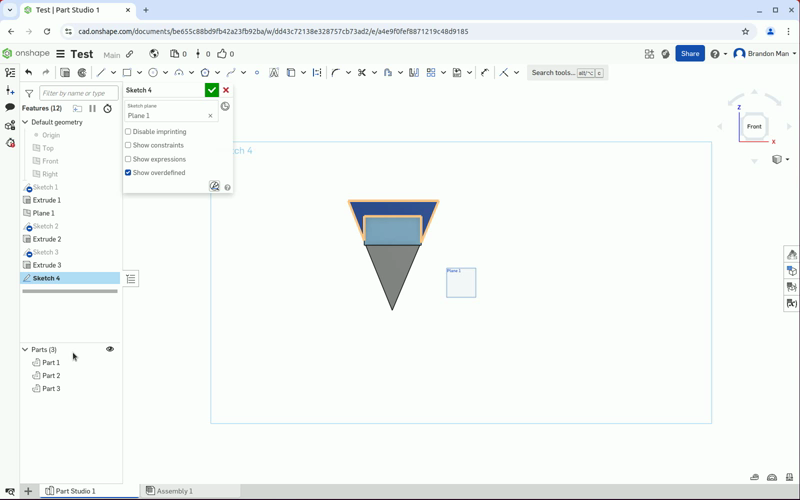
key(y)
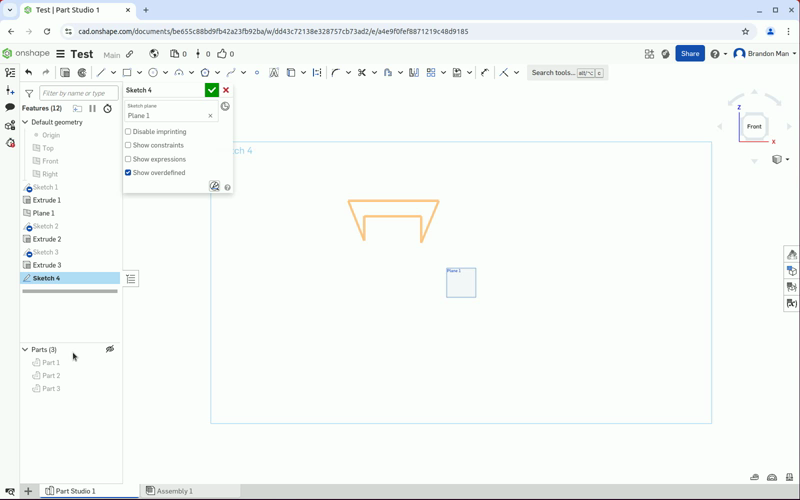
key(l)
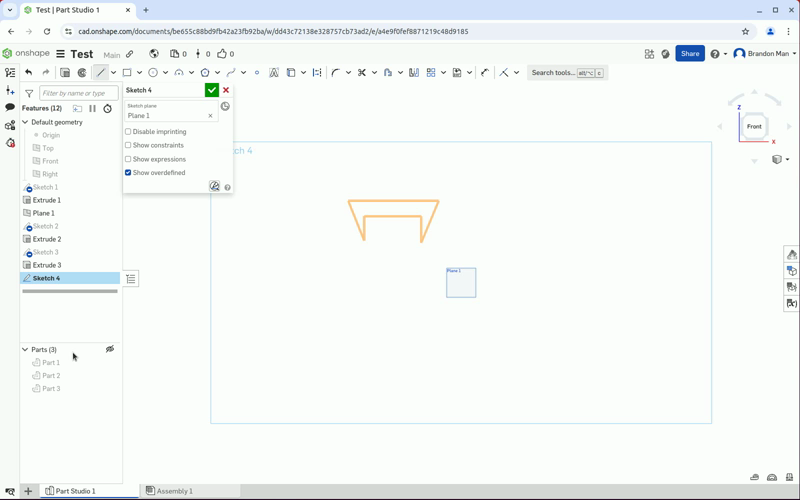
key_down(shift)
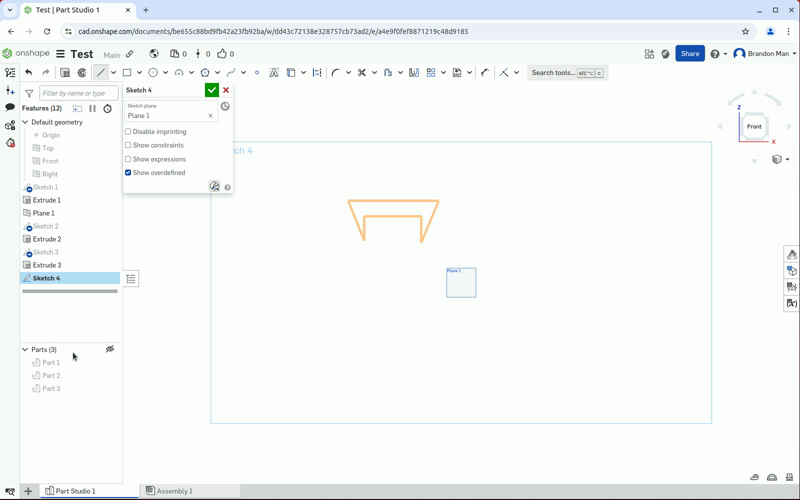
mouse_move(364, 240)
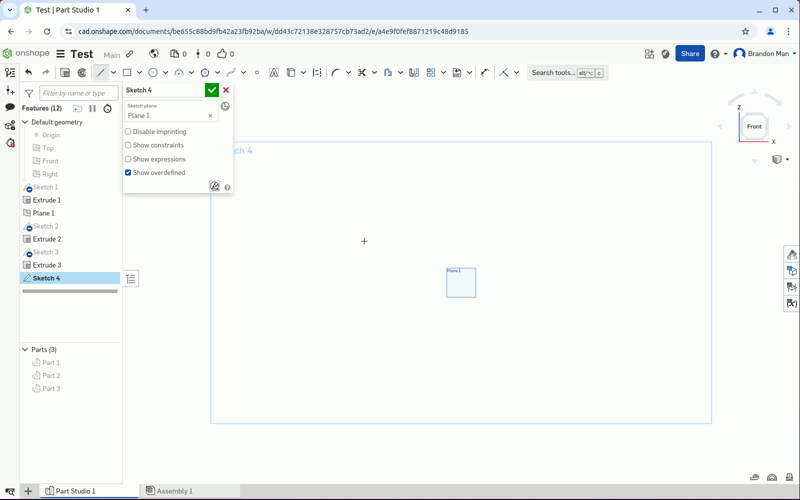
click(364, 240)
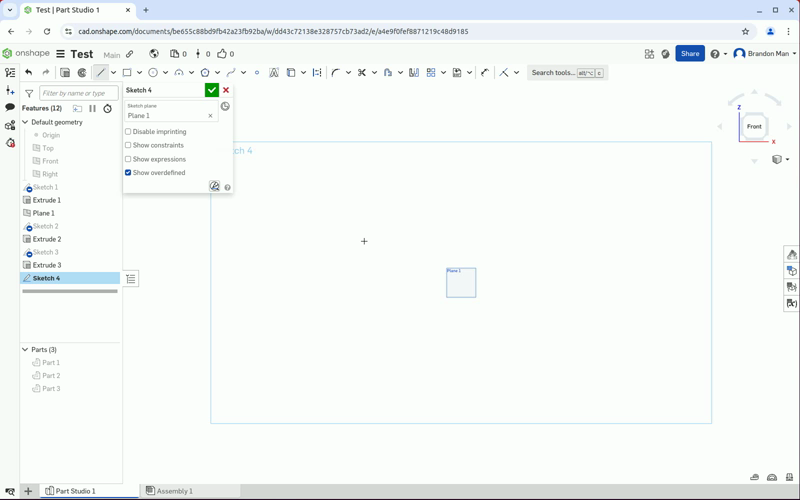
key_up(shift)
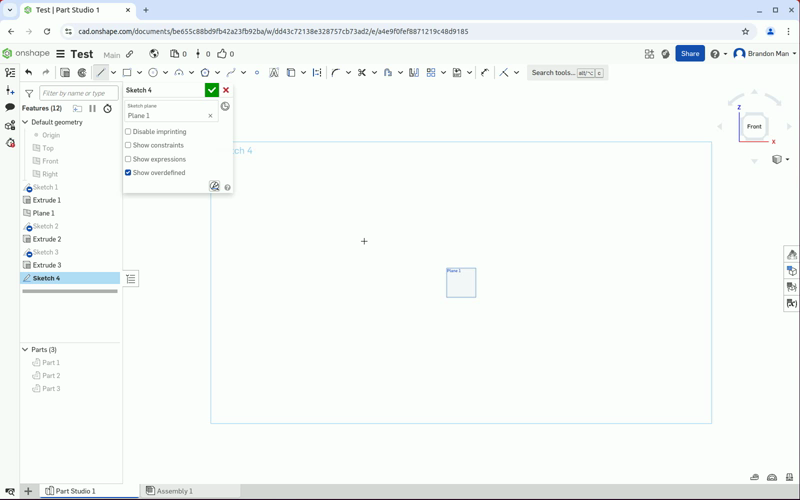
key_down(shift)
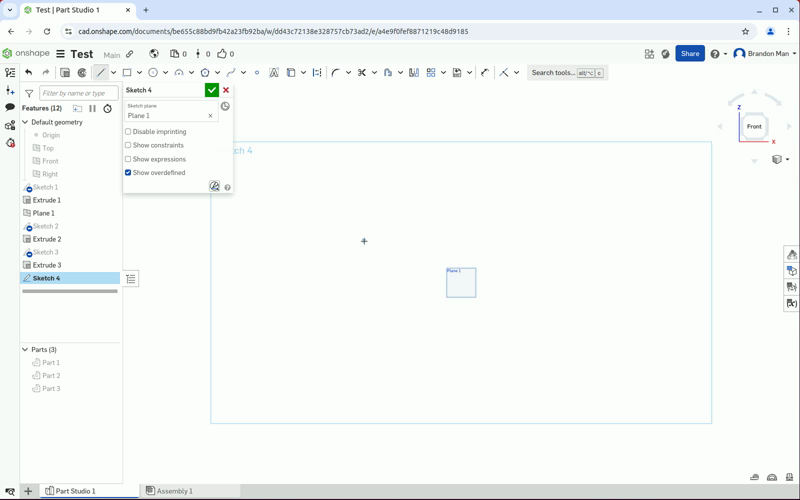
mouse_move(394, 240)
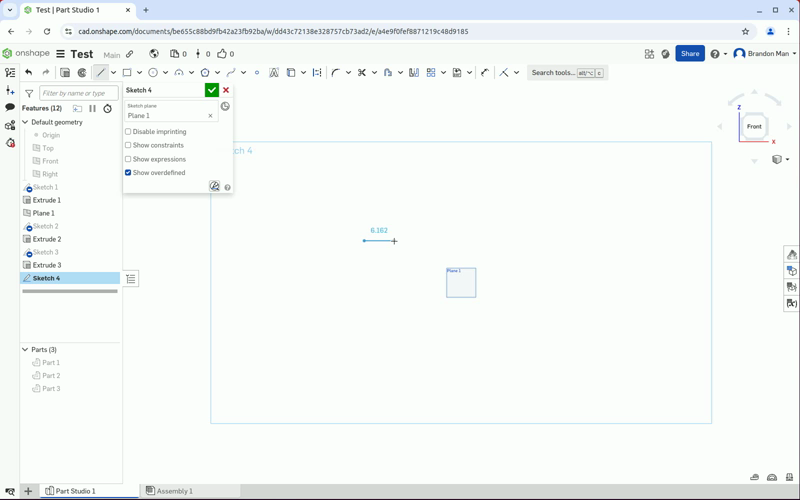
mouse_move(366, 245)
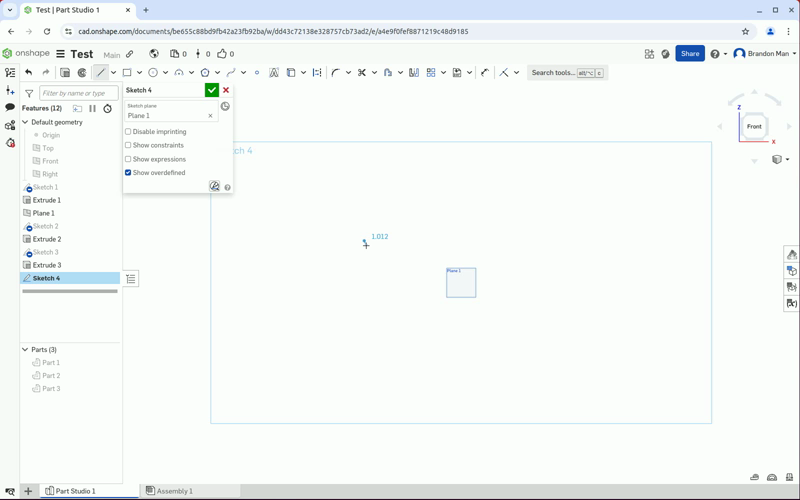
scroll(6)
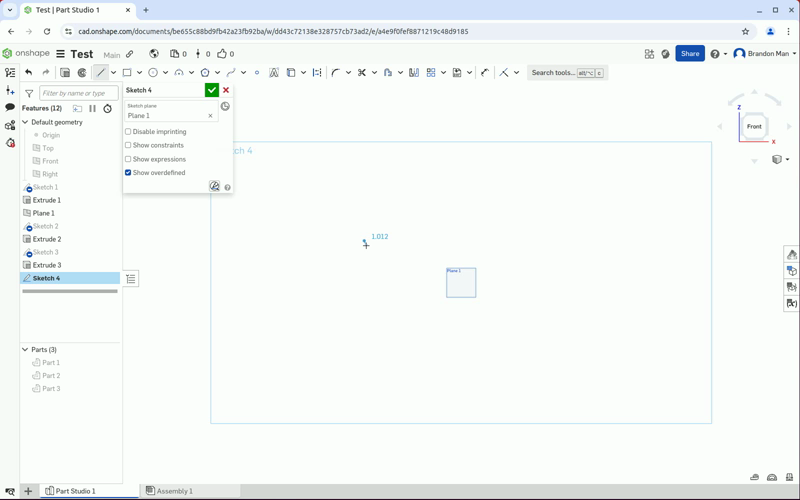
scroll(6)
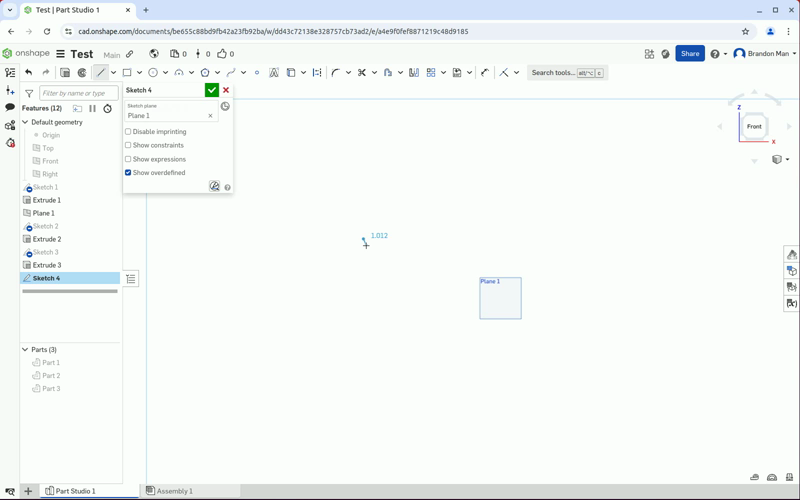
scroll(6)
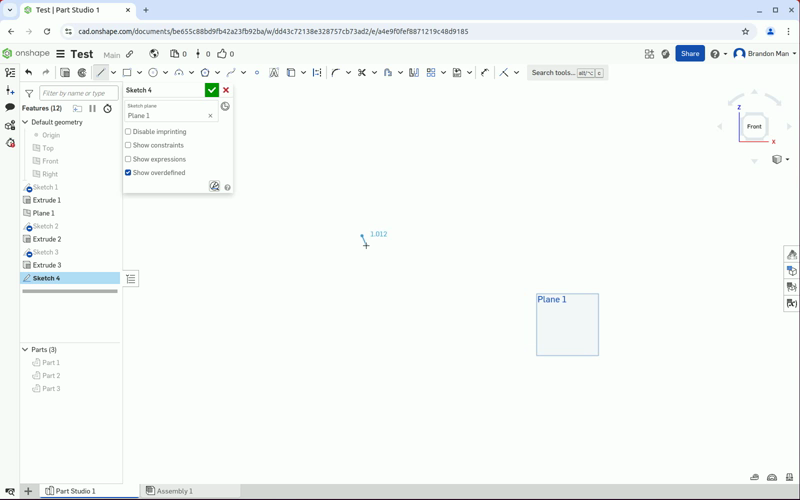
scroll(6)
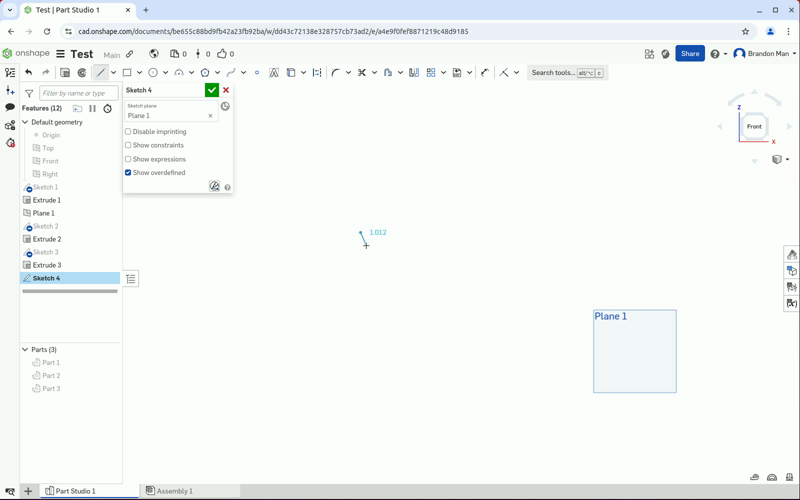
scroll(6)
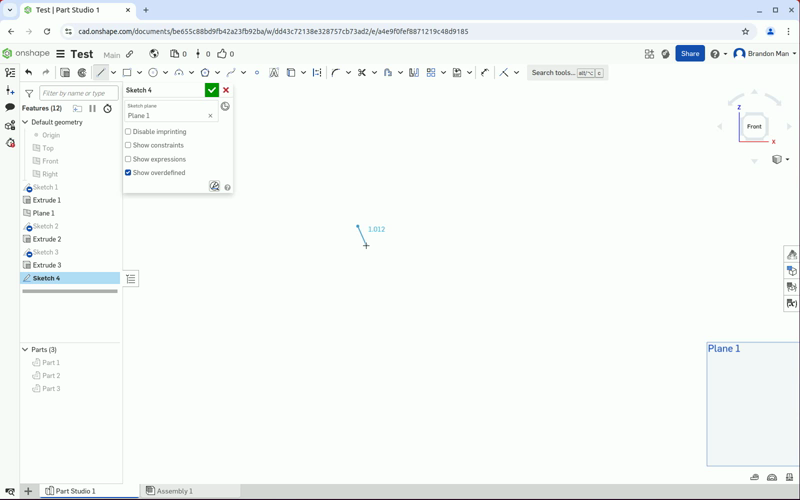
scroll(6)
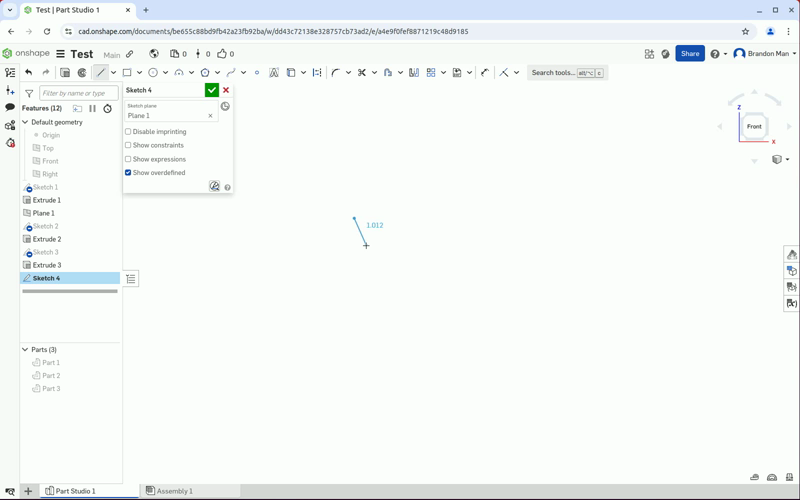
scroll(6)
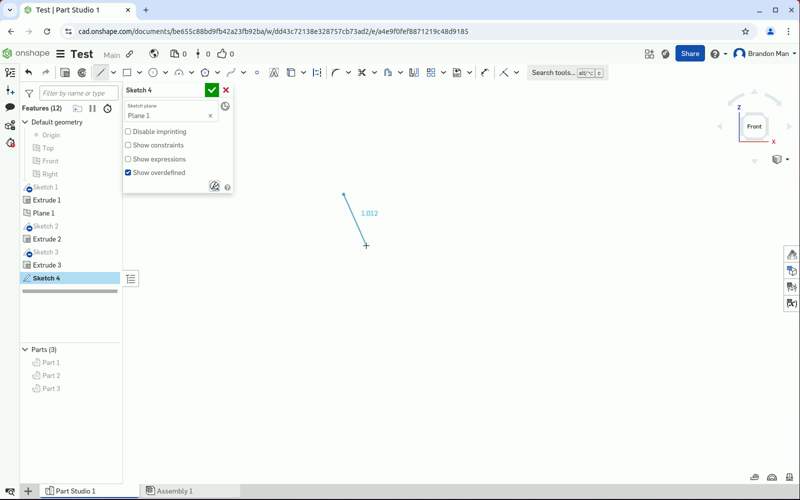
click(366, 245)
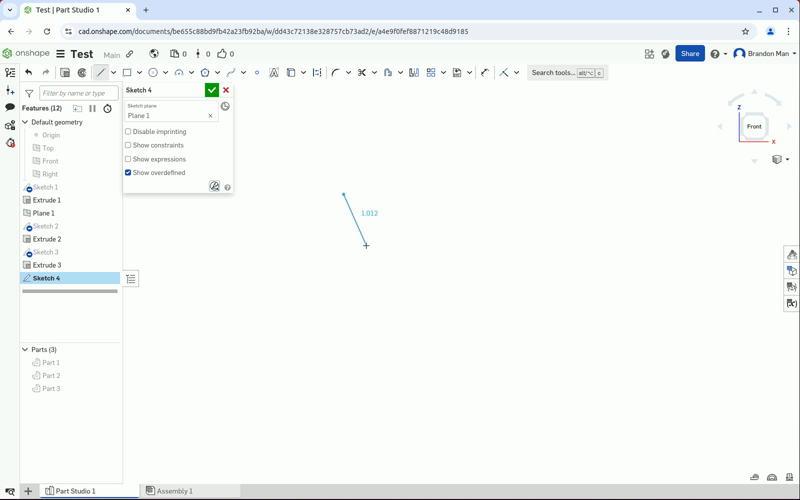
scroll(-6)
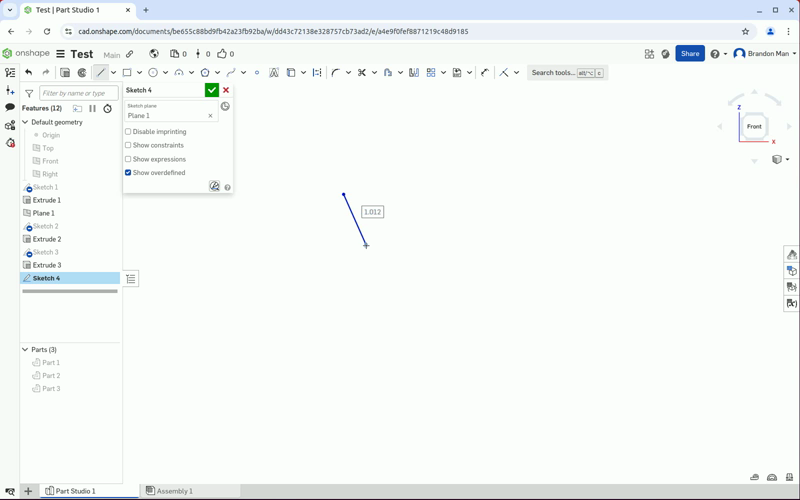
scroll(-6)
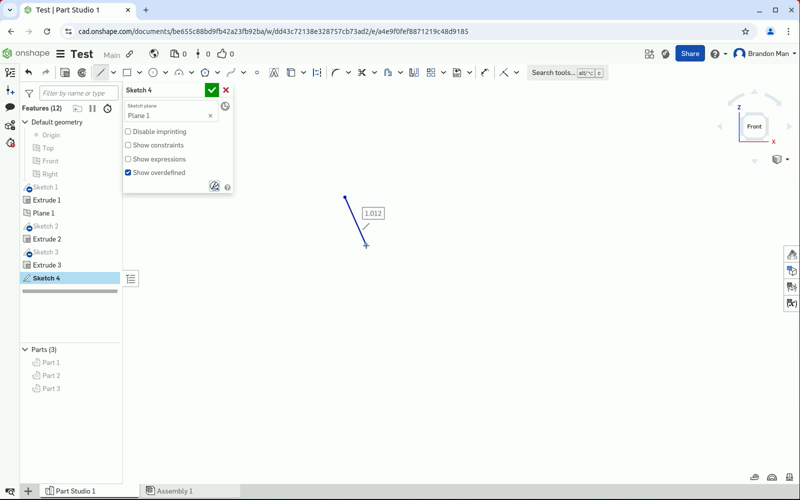
scroll(-6)
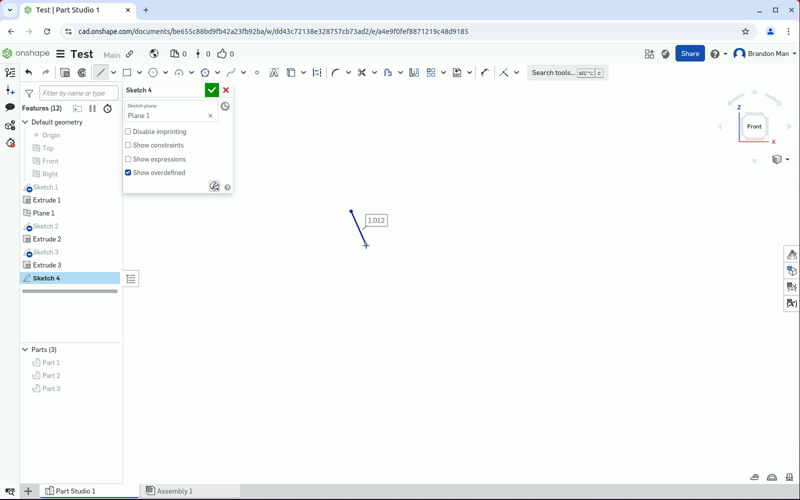
scroll(-6)
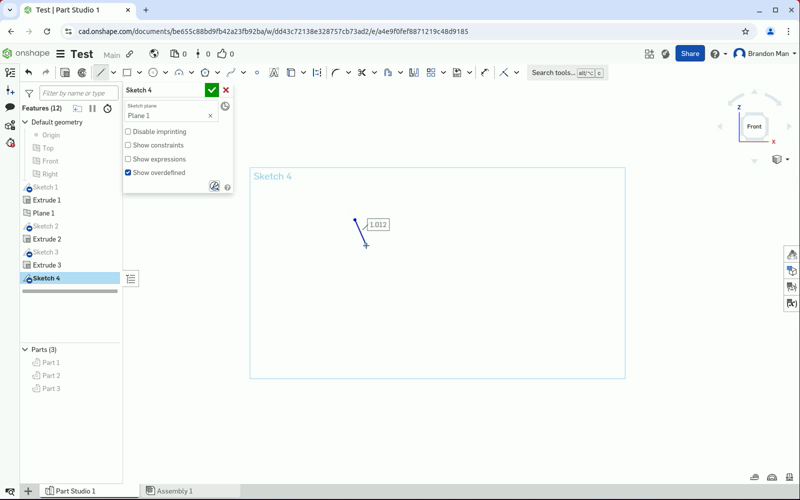
scroll(-6)
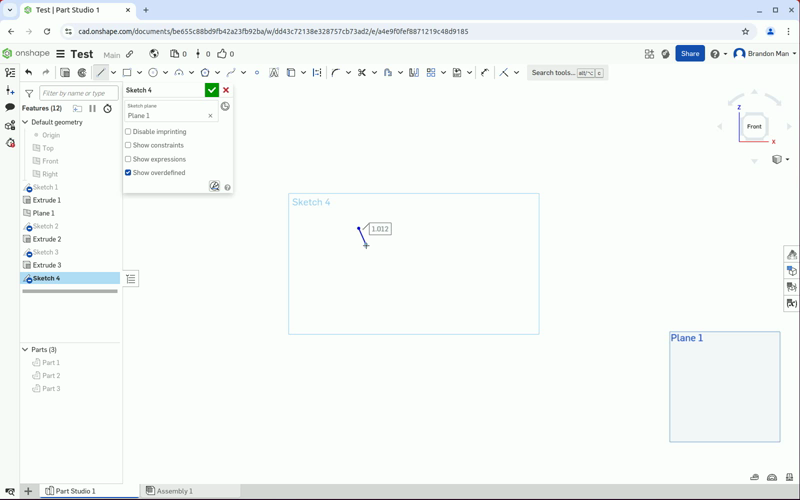
scroll(-6)
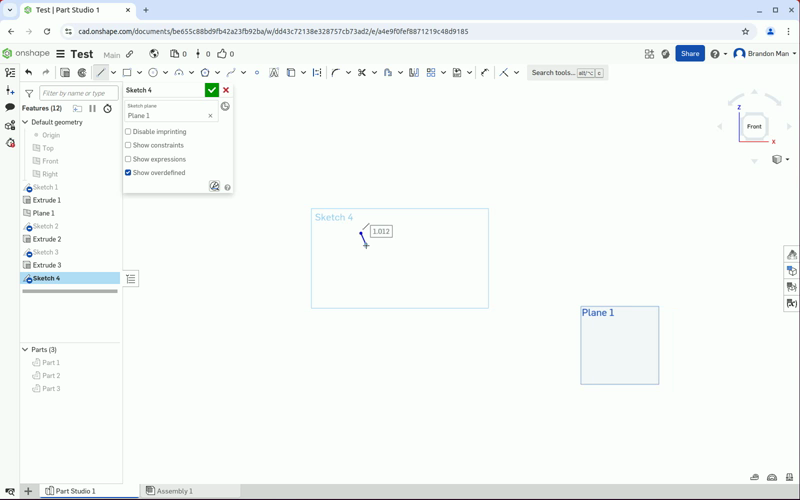
scroll(-6)
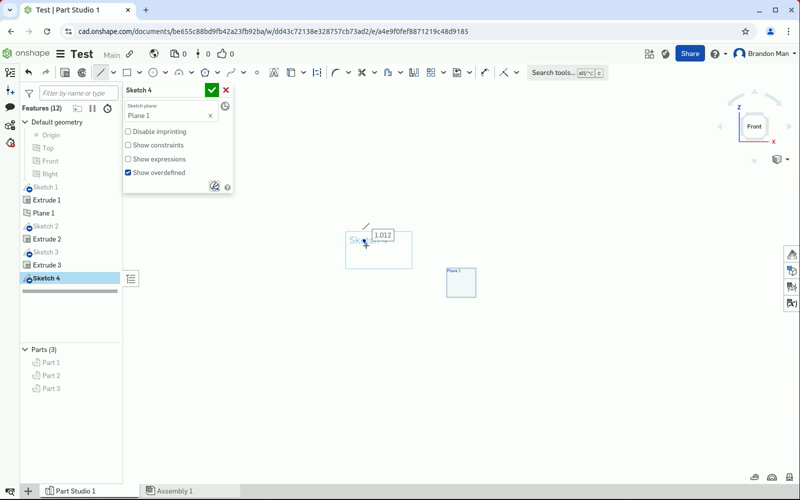
key_up(shift)
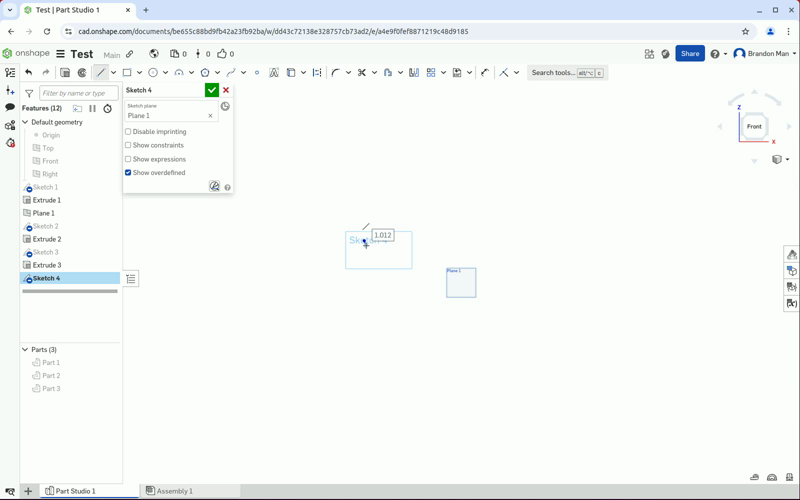
key_down(shift)
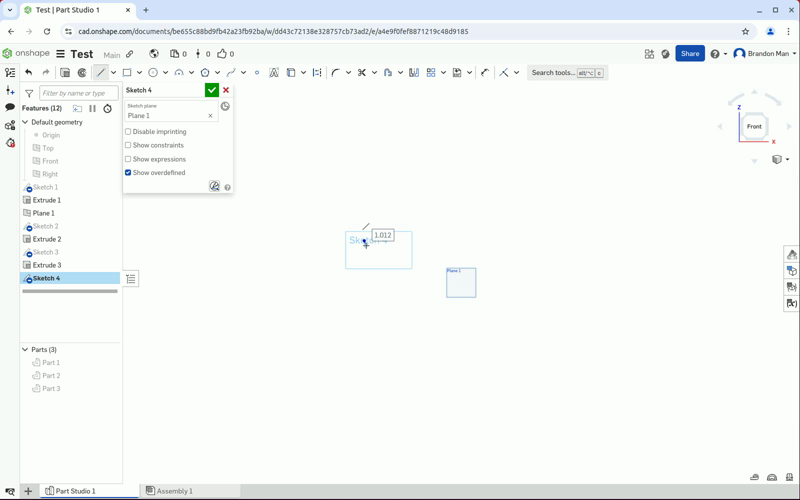
mouse_move(396, 245)
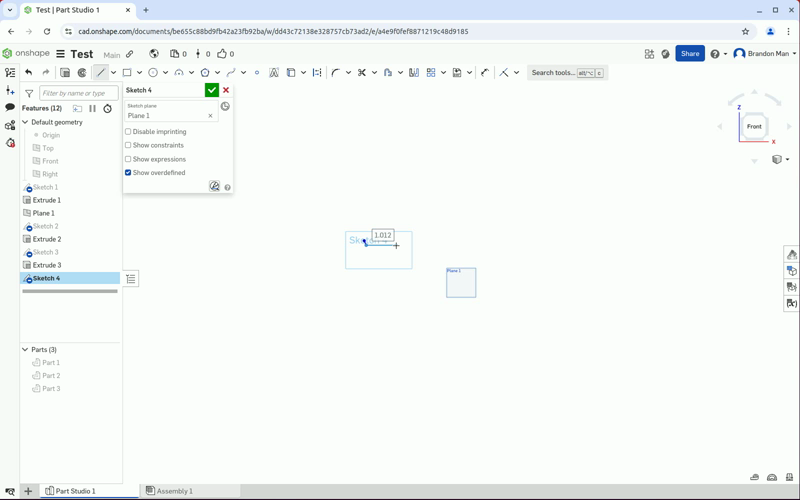
mouse_move(420, 245)
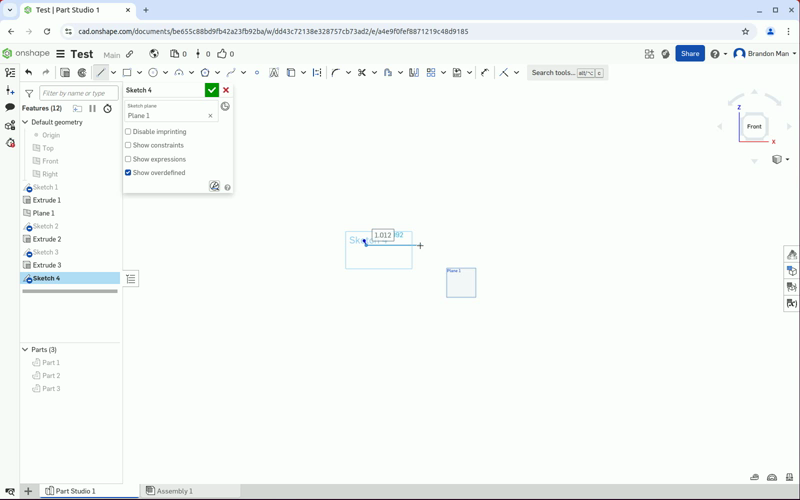
click(420, 245)
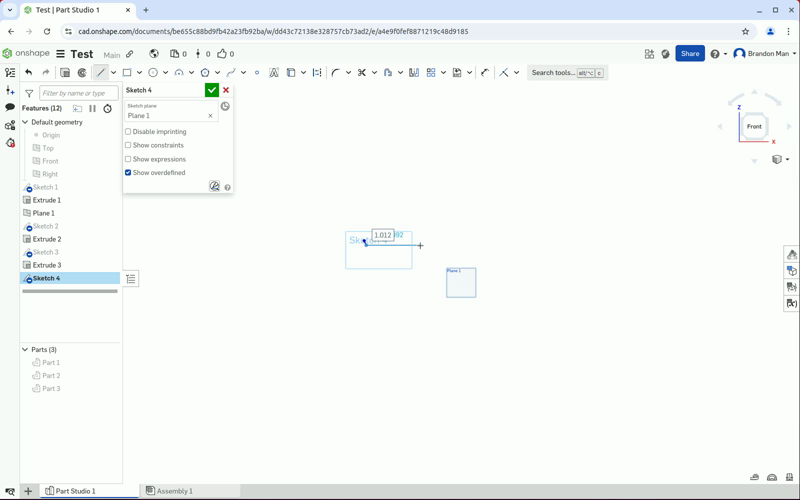
key_up(shift)
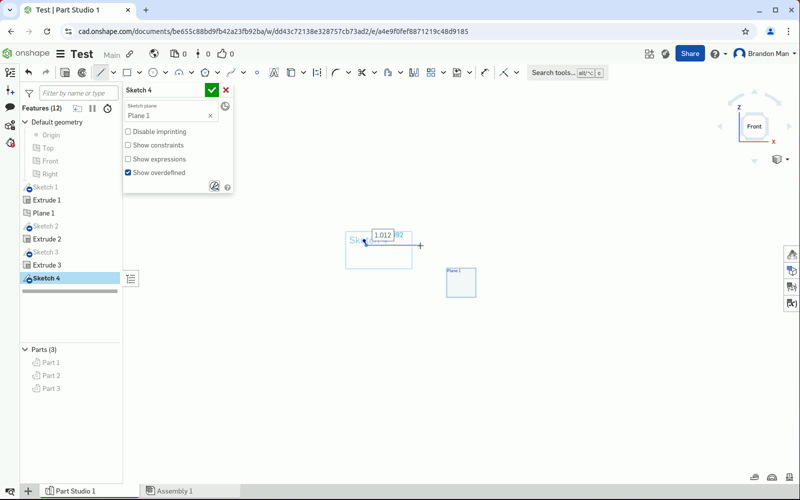
key_down(shift)
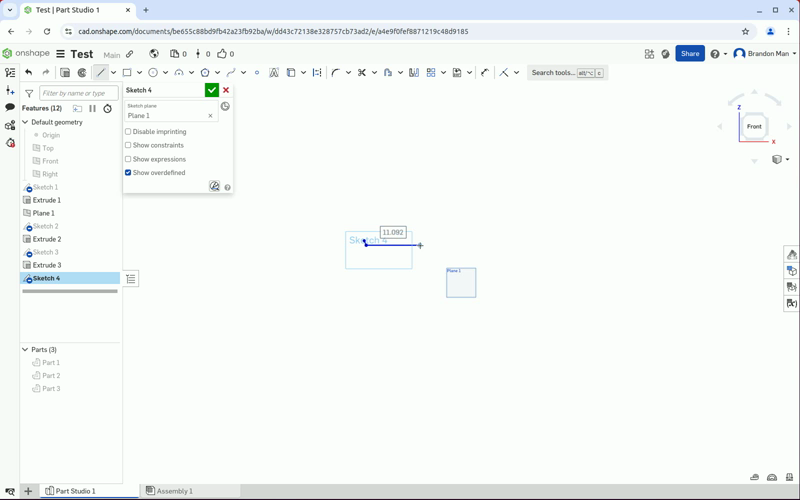
mouse_move(450, 245)
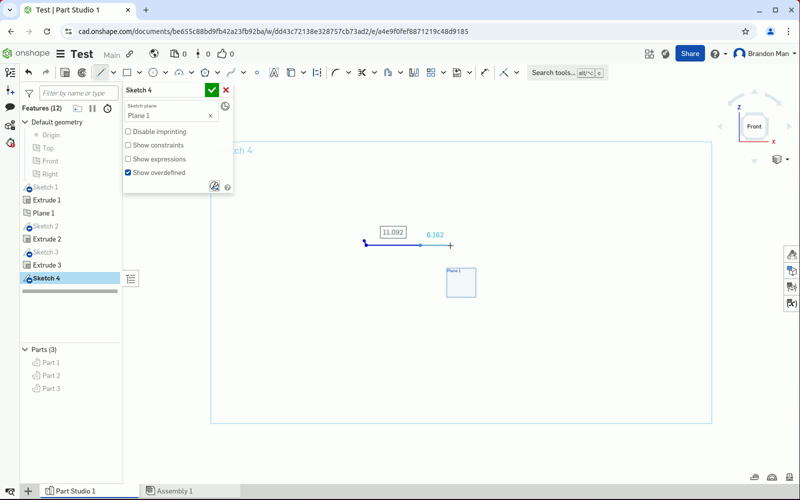
mouse_move(421, 242)
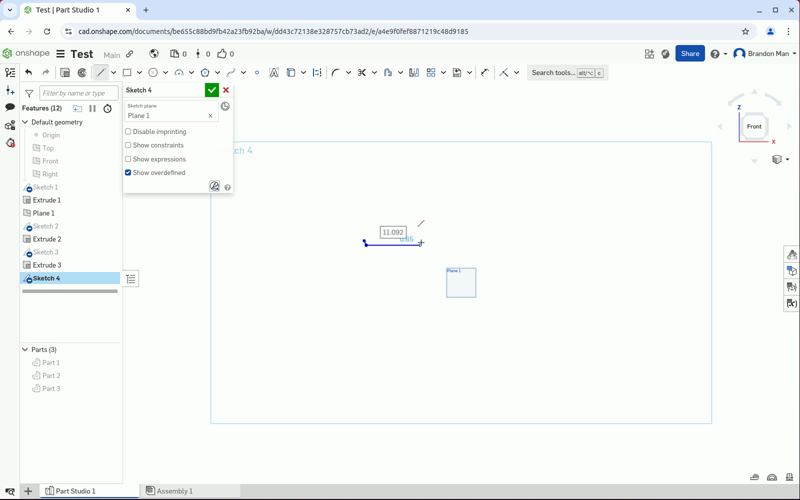
scroll(6)
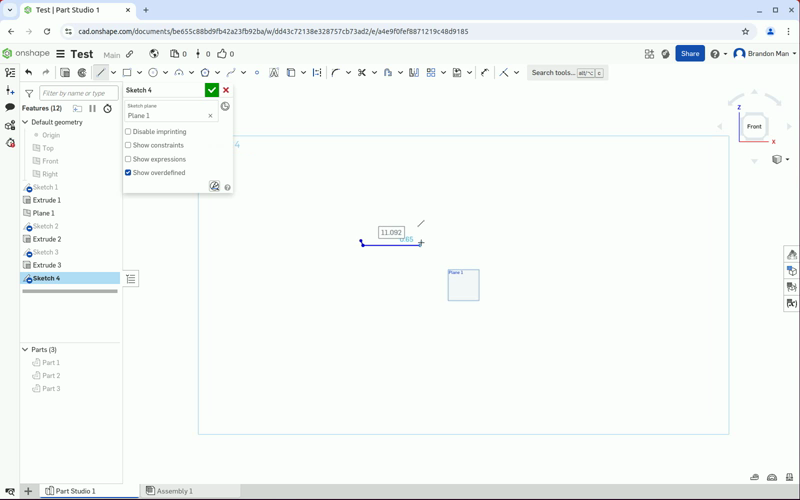
scroll(6)
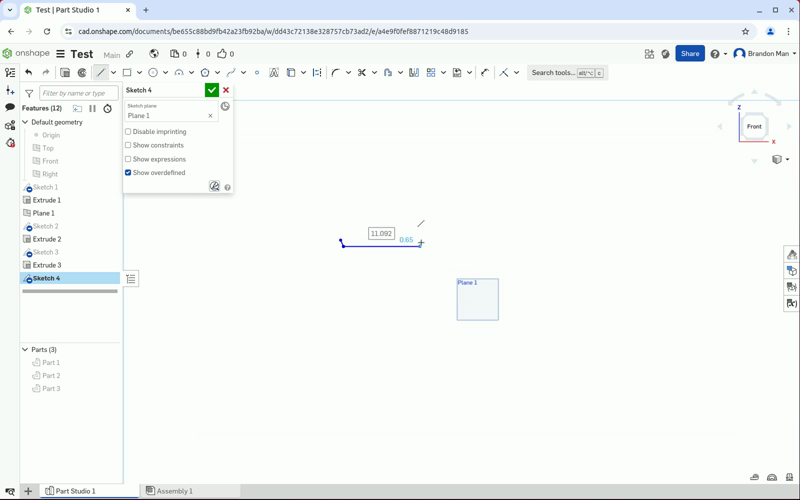
scroll(6)
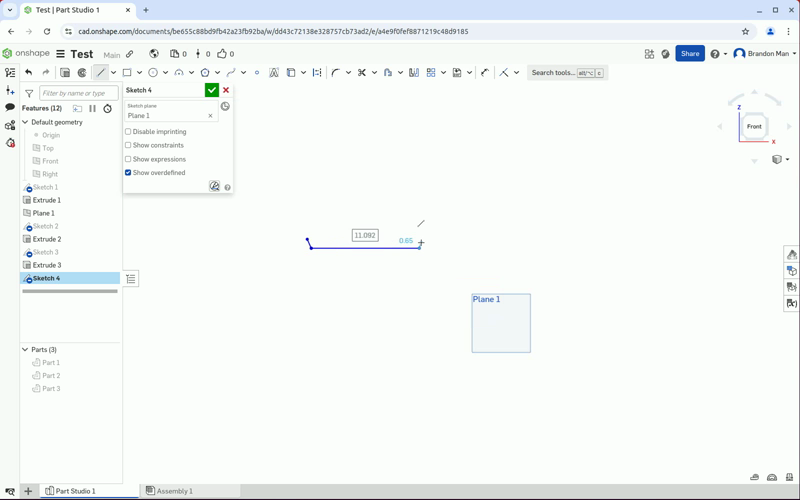
scroll(6)
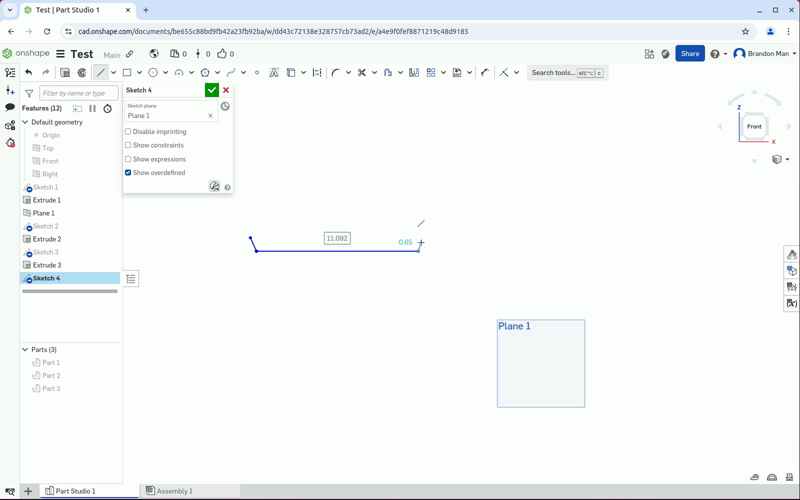
scroll(6)
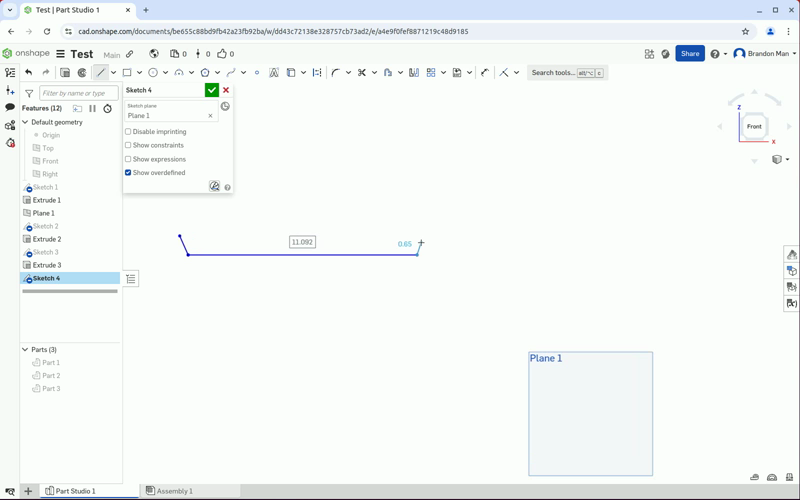
scroll(6)
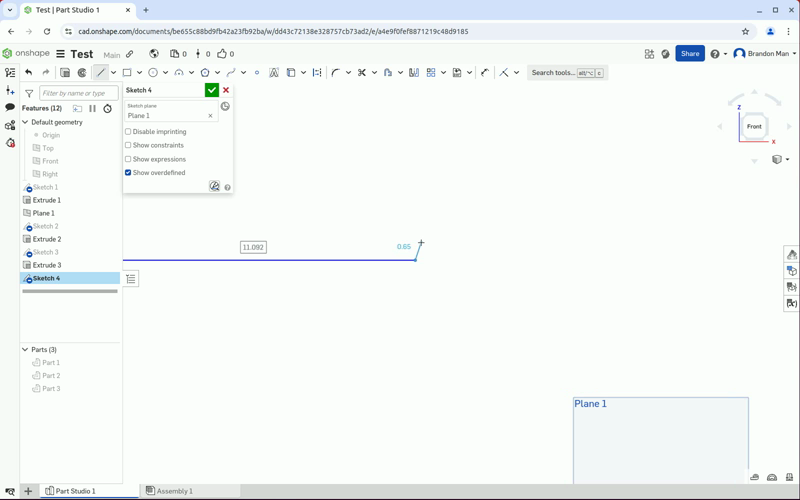
scroll(6)
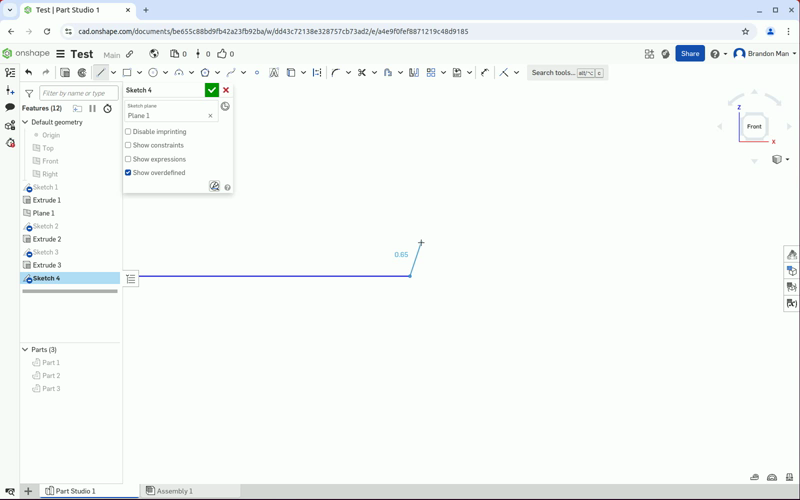
click(421, 242)
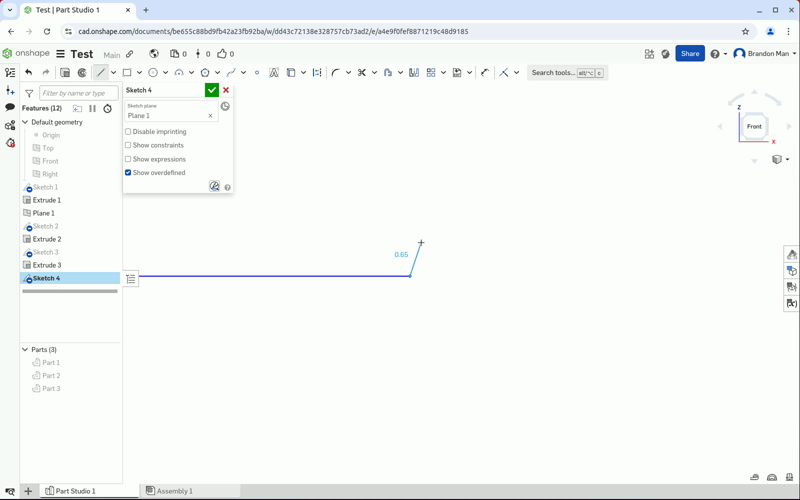
scroll(-6)
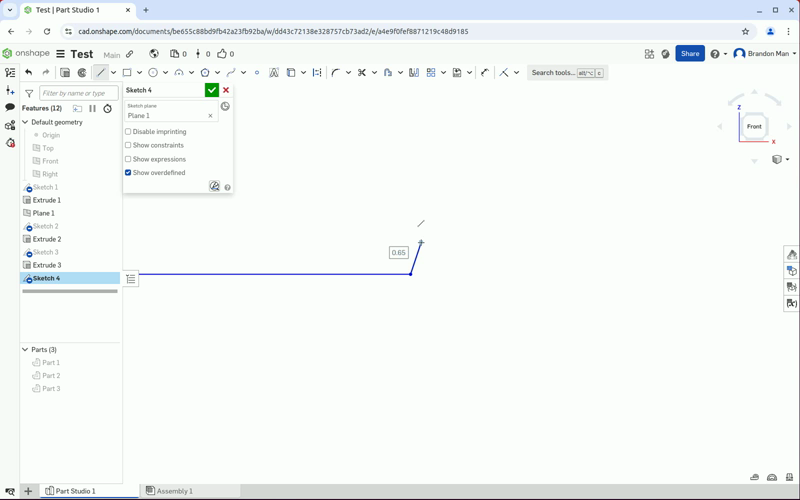
scroll(-6)
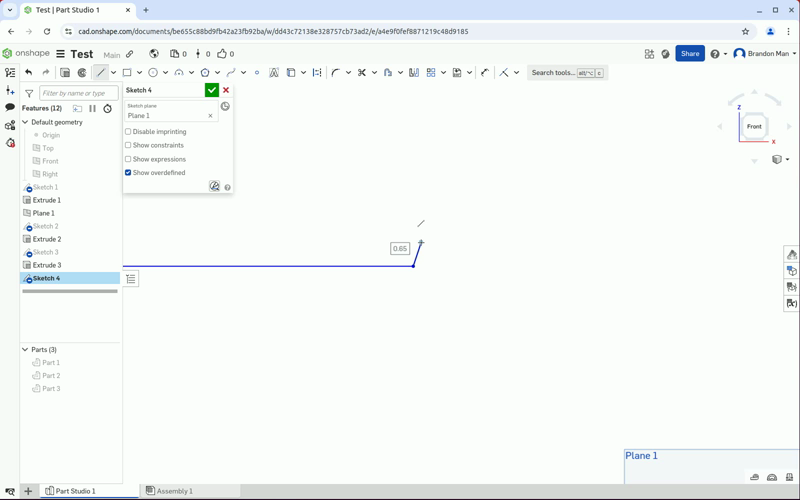
scroll(-6)
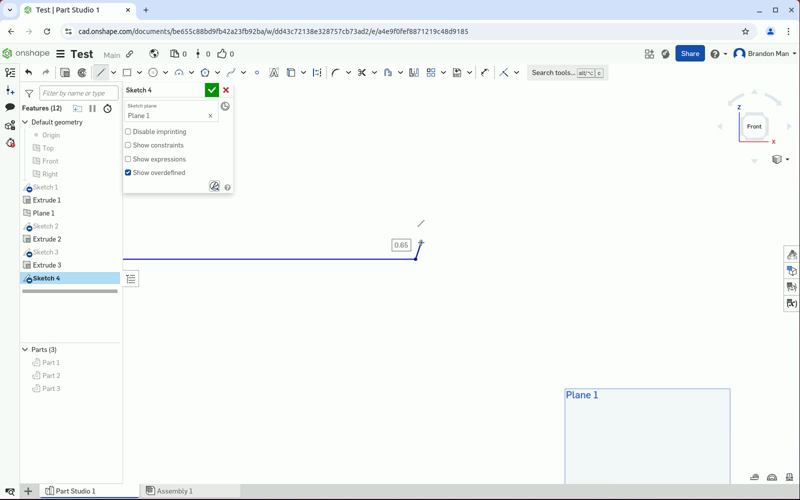
scroll(-6)
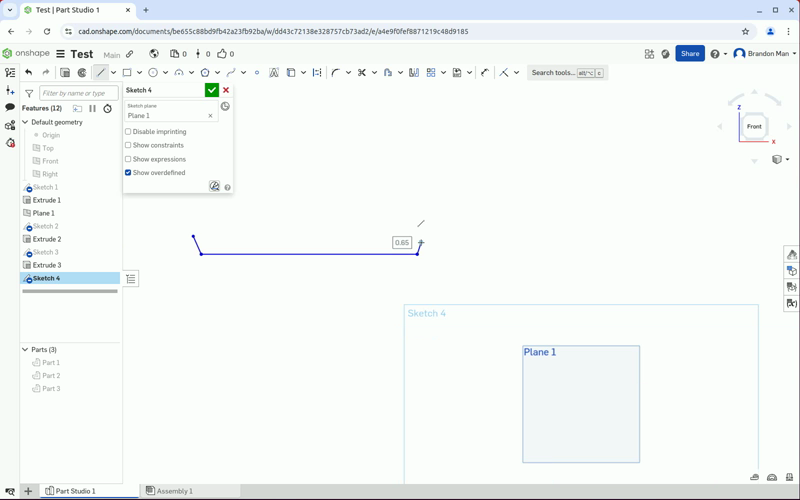
scroll(-6)
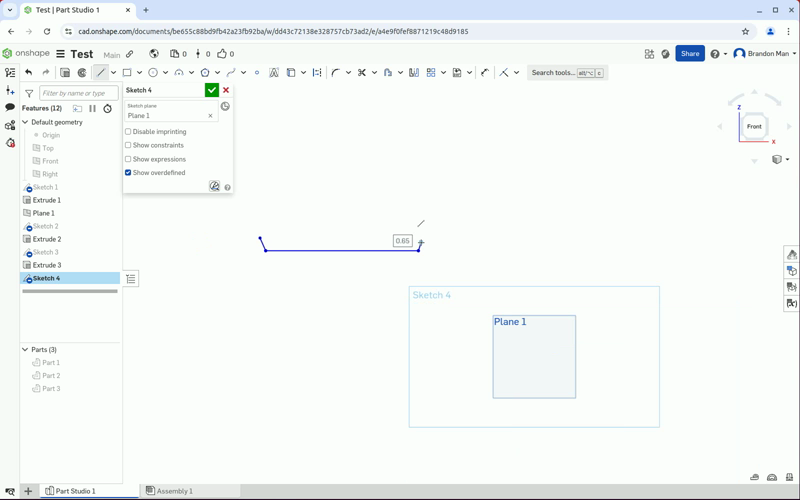
scroll(-6)
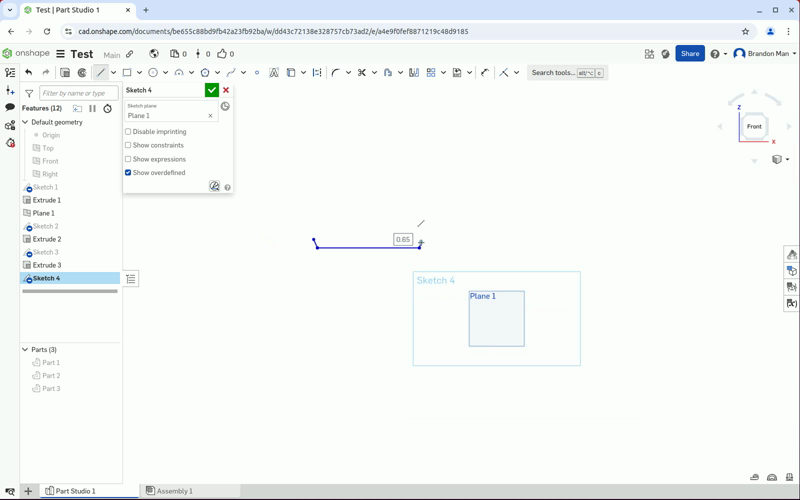
scroll(-6)
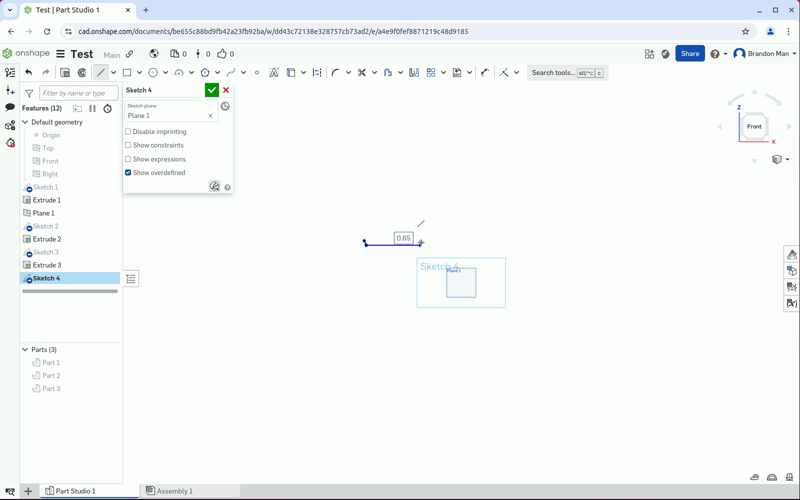
key_up(shift)
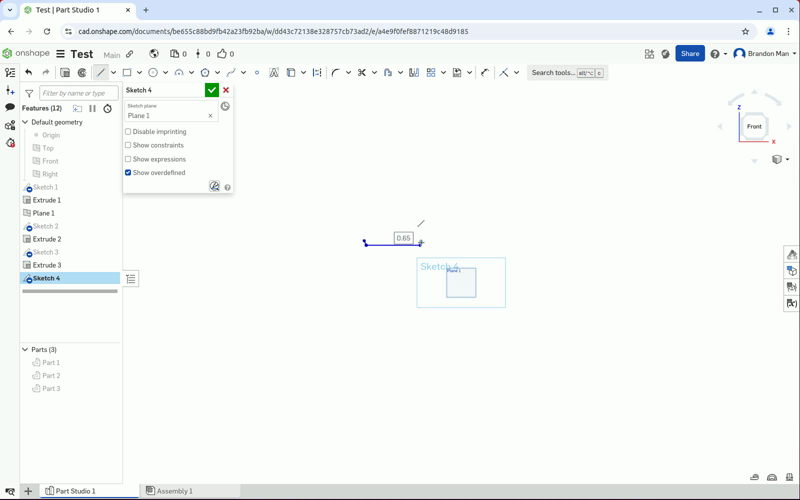
key_down(shift)
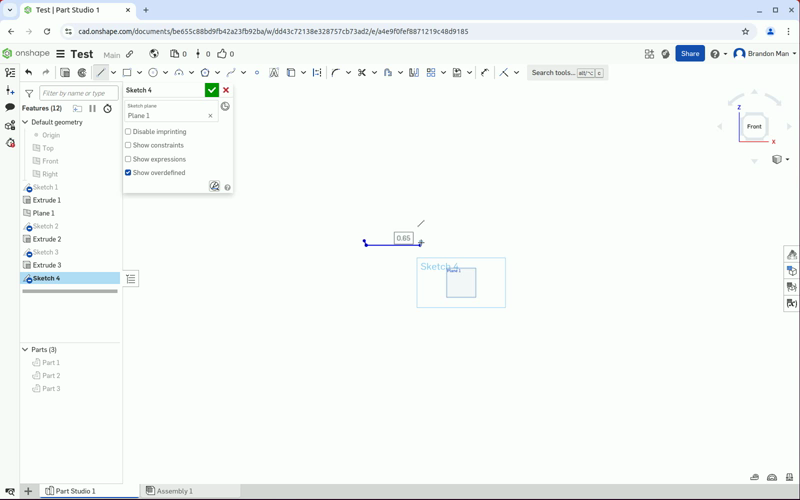
mouse_move(451, 242)
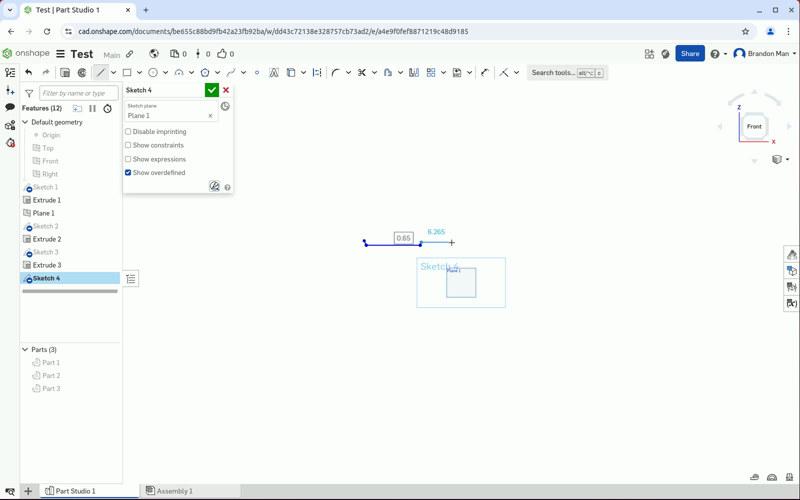
mouse_move(421, 216)
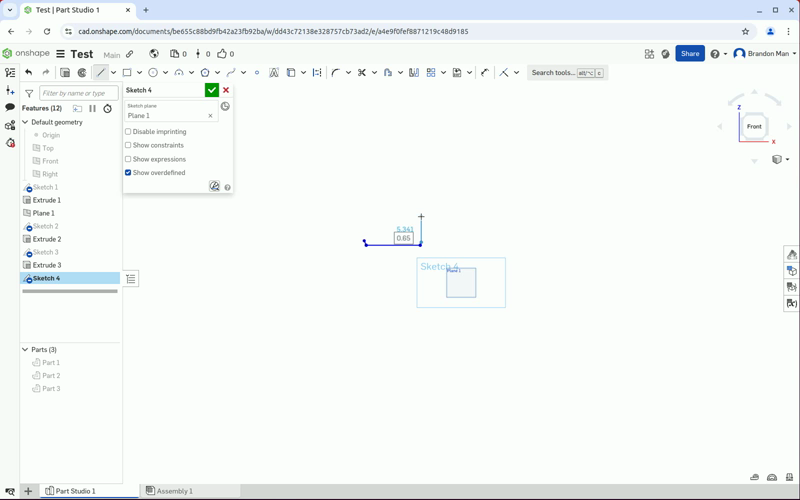
click(421, 216)
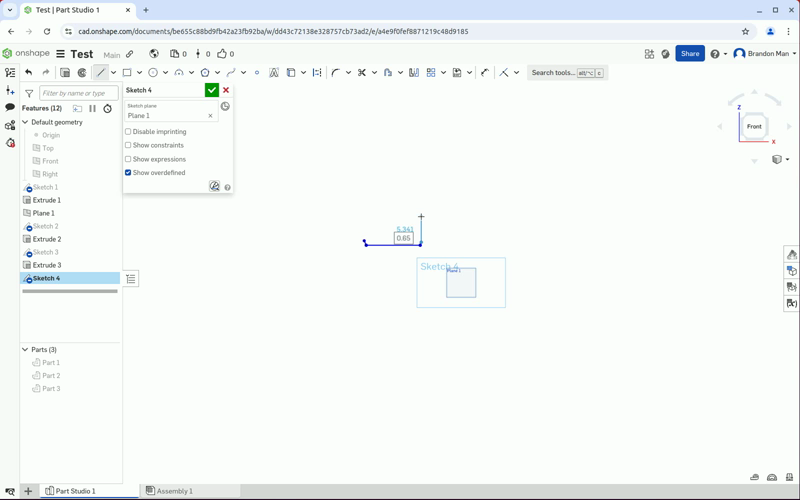
key_up(shift)
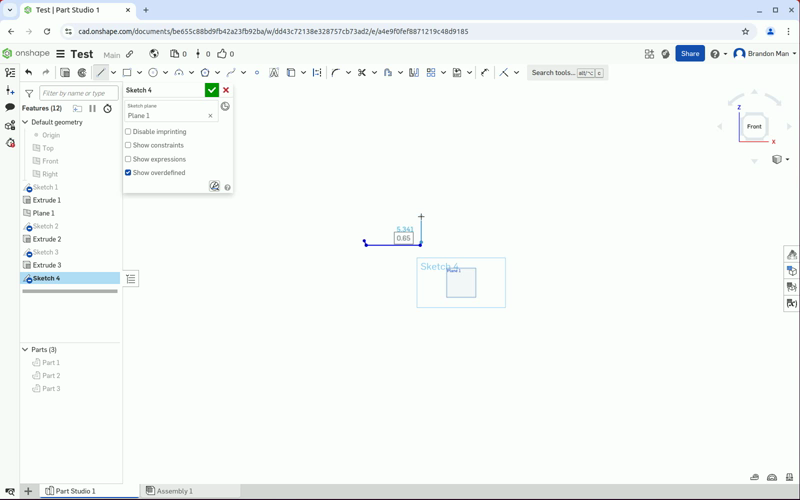
key_down(shift)
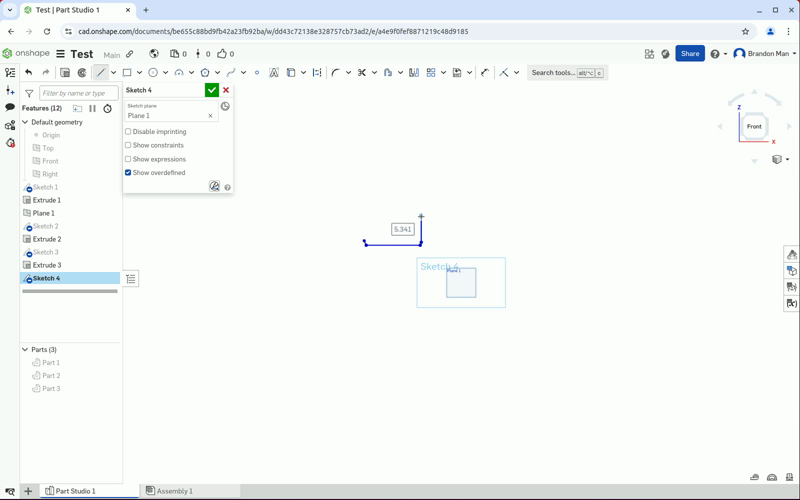
mouse_move(451, 216)
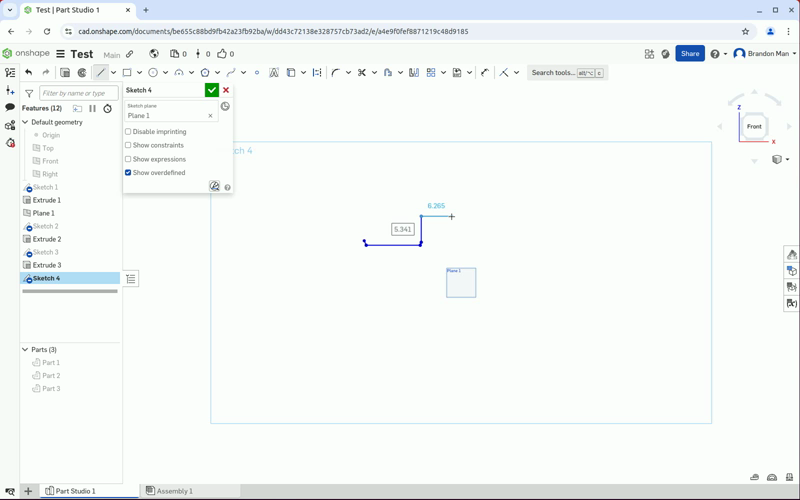
mouse_move(364, 216)
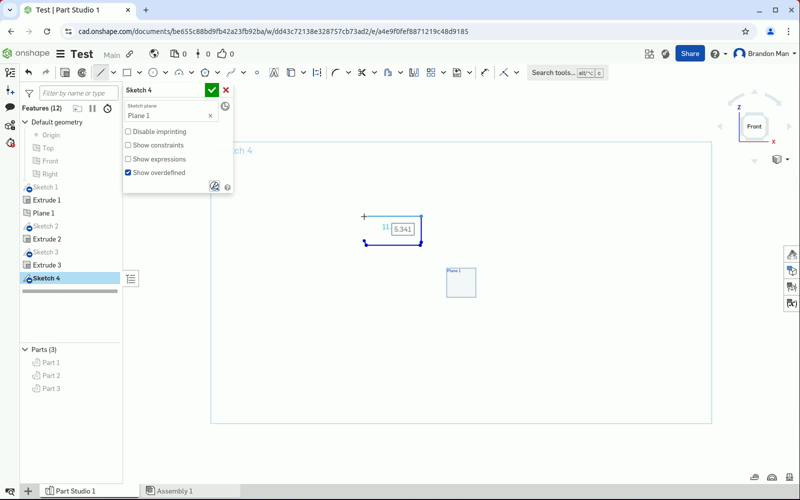
click(364, 216)
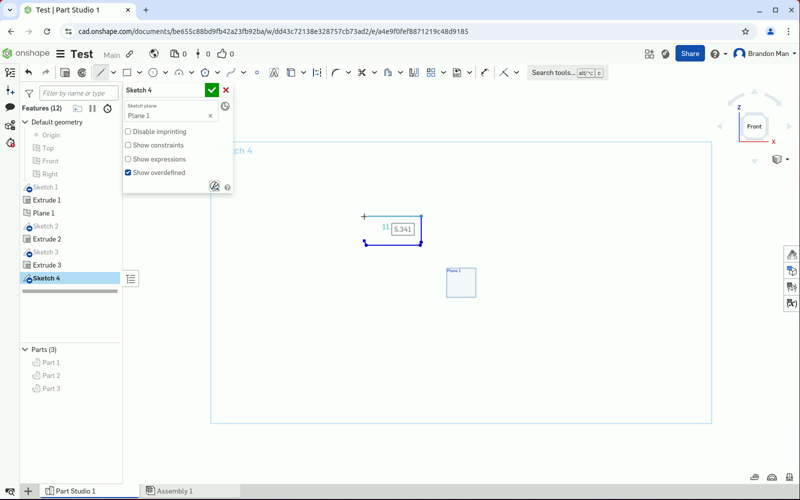
key_up(shift)
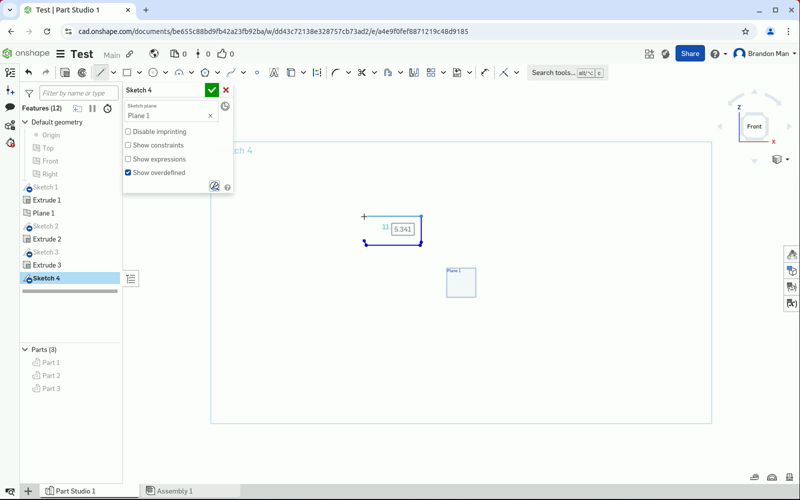
mouse_move(394, 216)
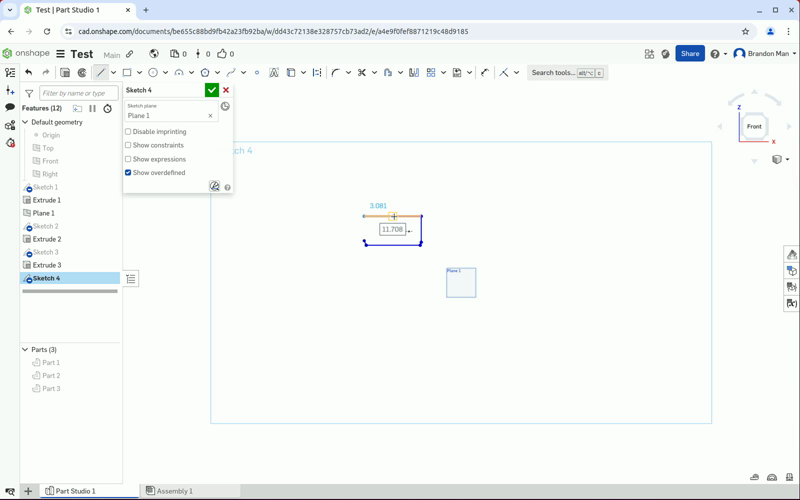
key_down(shift)
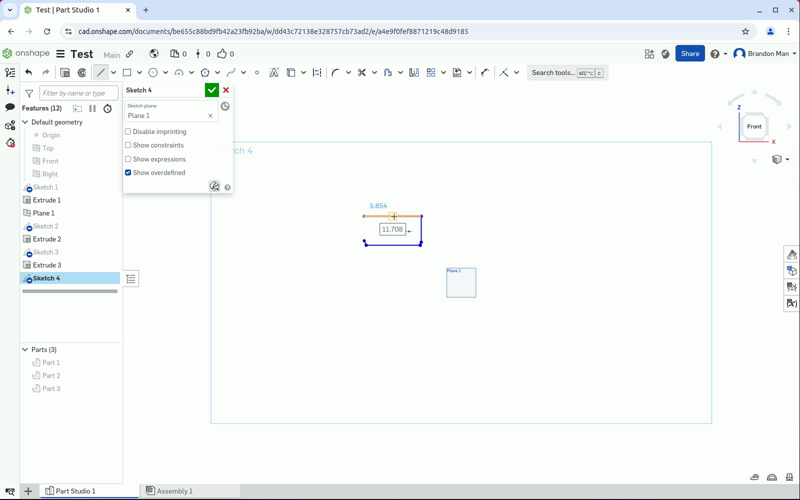
mouse_move(364, 240)
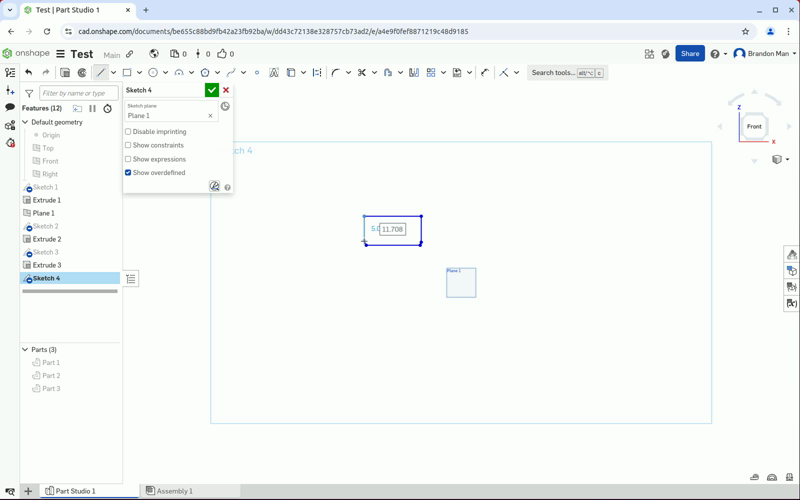
key_up(shift)
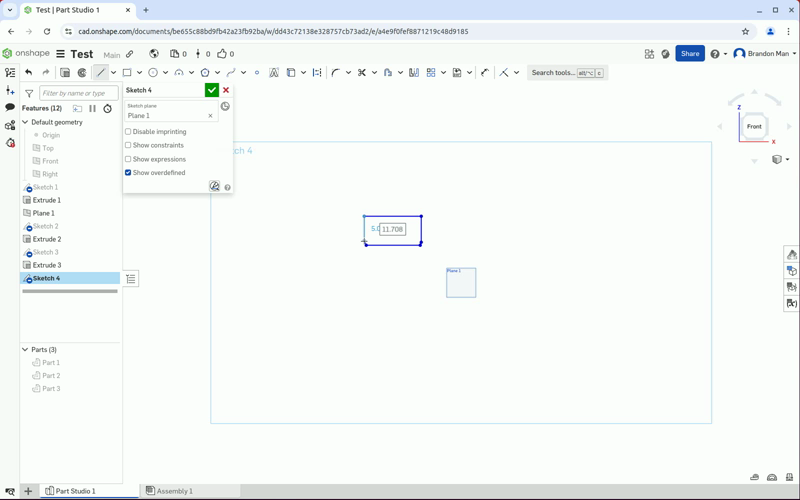
click(364, 240)
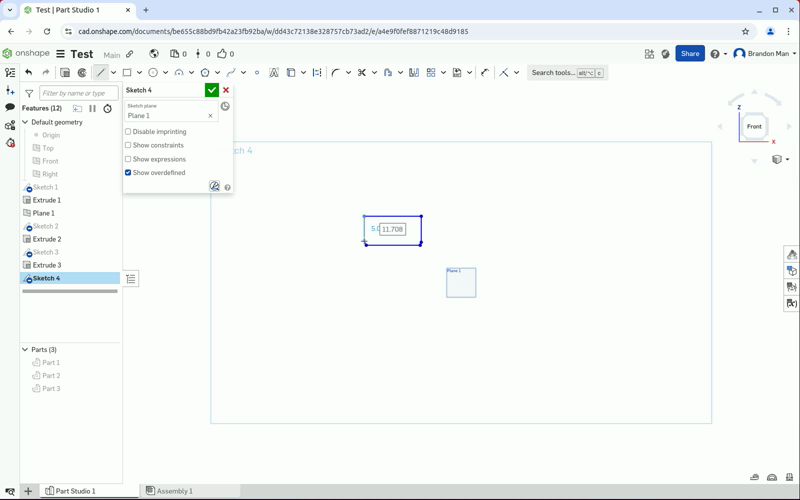
key(esc)
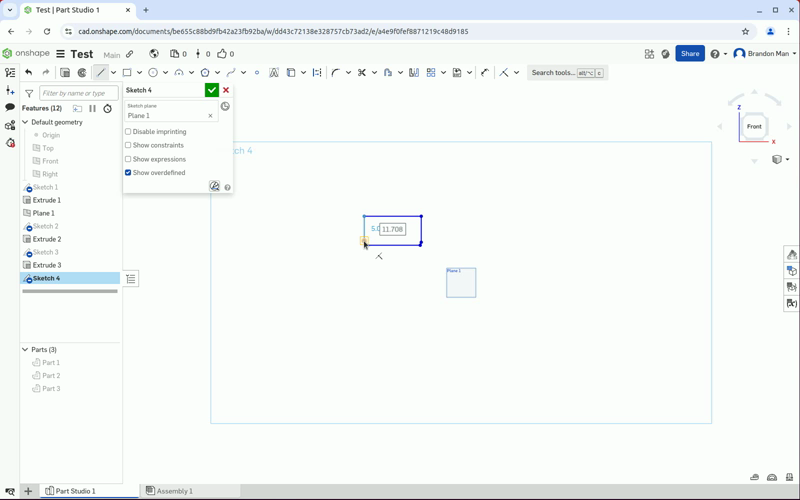
mouse_move(392, 233)
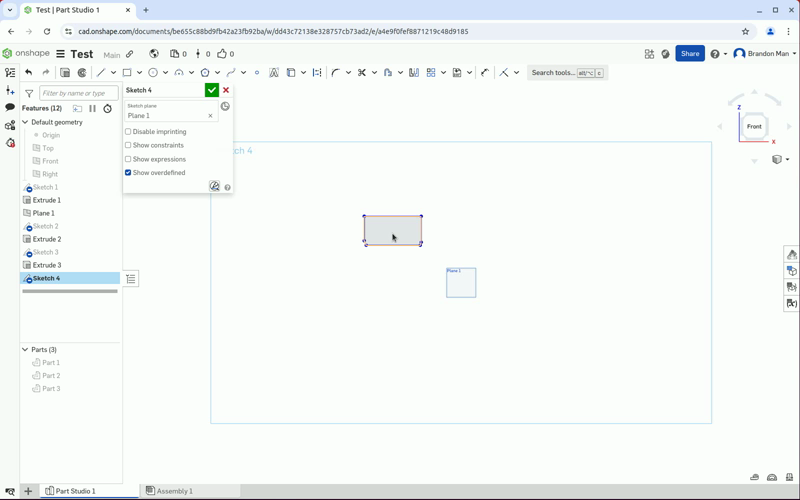
scroll(6)
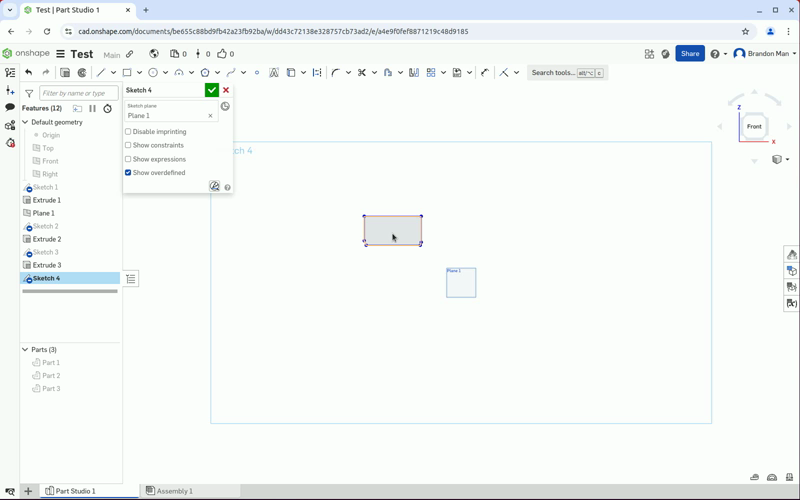
scroll(6)
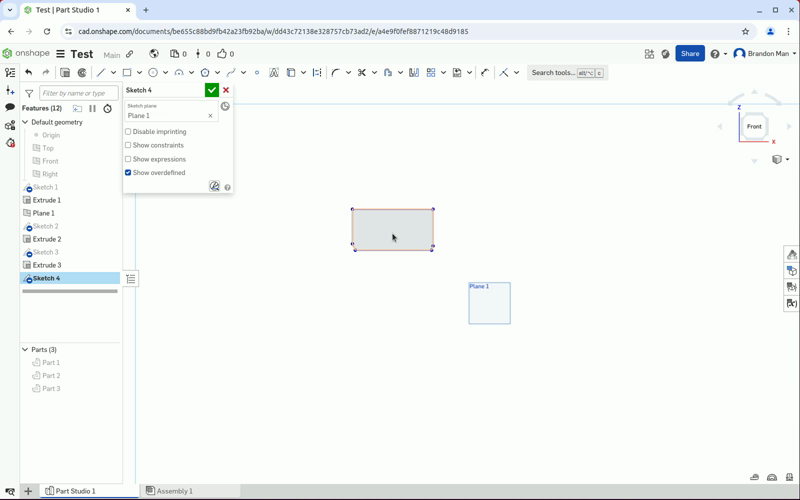
scroll(6)
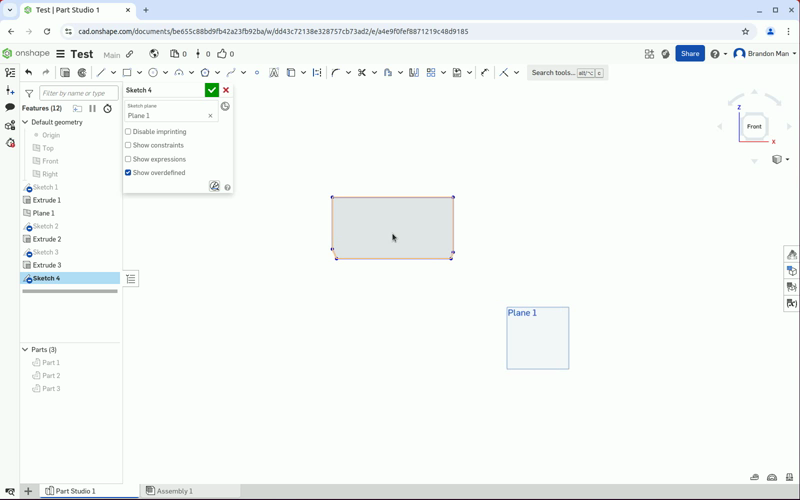
scroll(6)
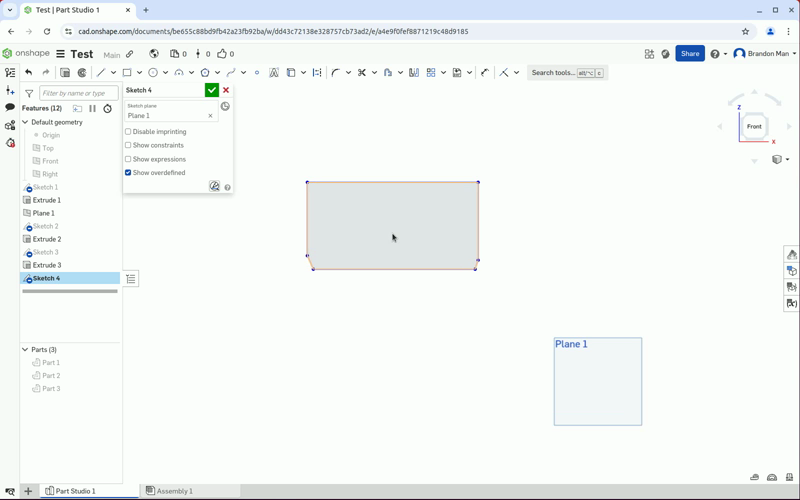
scroll(6)
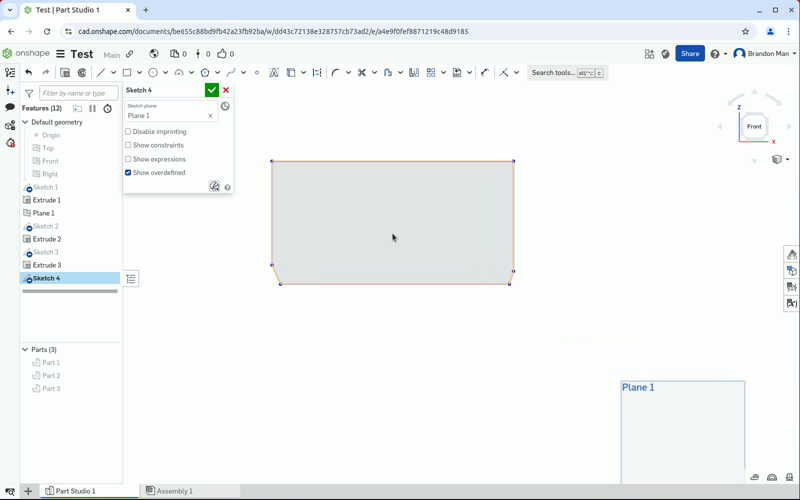
scroll(6)
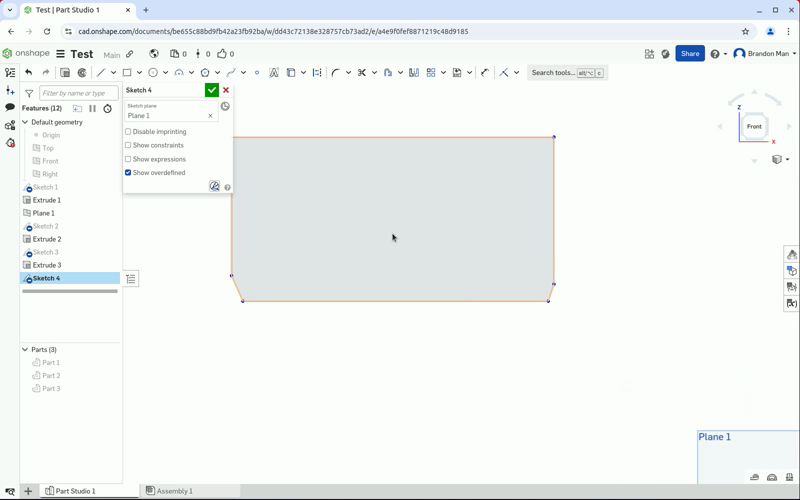
scroll(6)
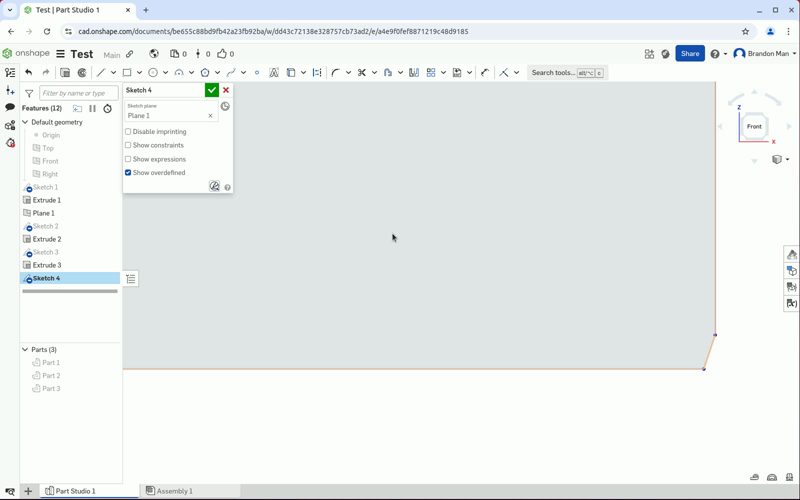
click(392, 233)
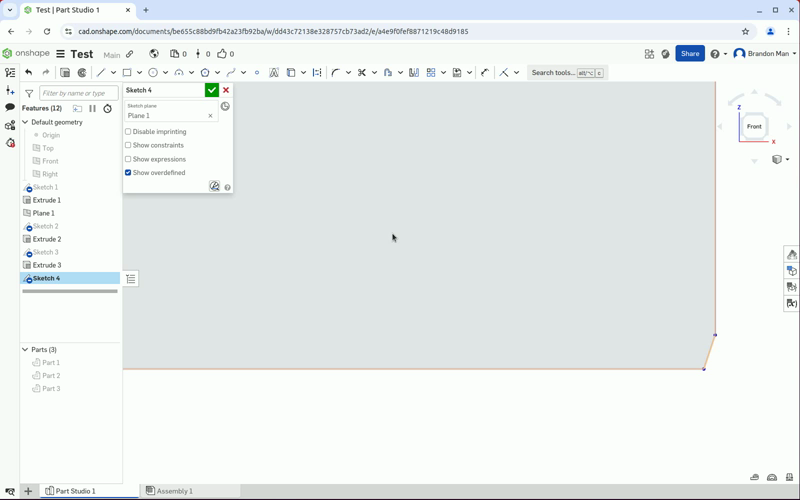
scroll(-6)
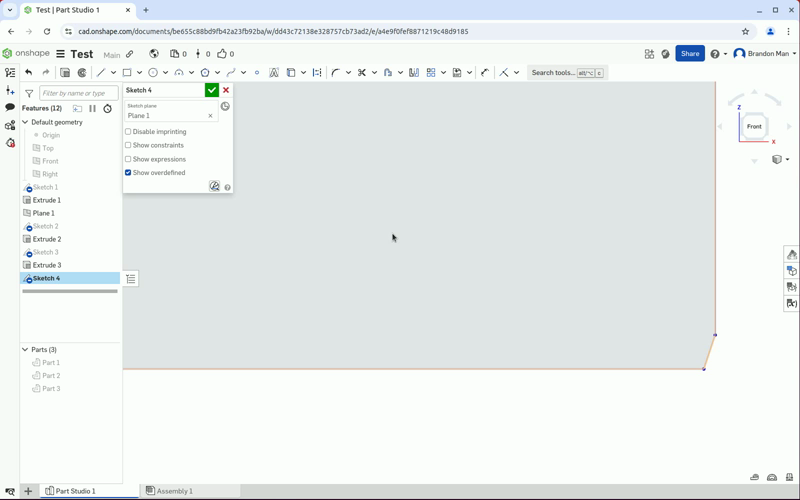
scroll(-6)
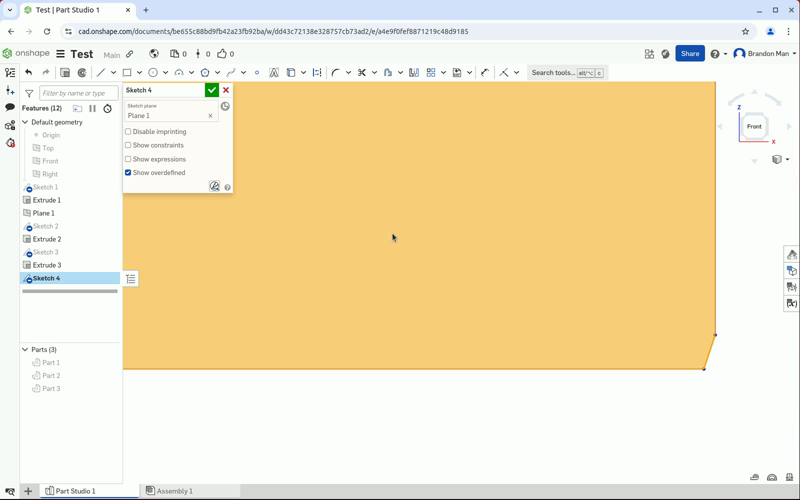
scroll(-6)
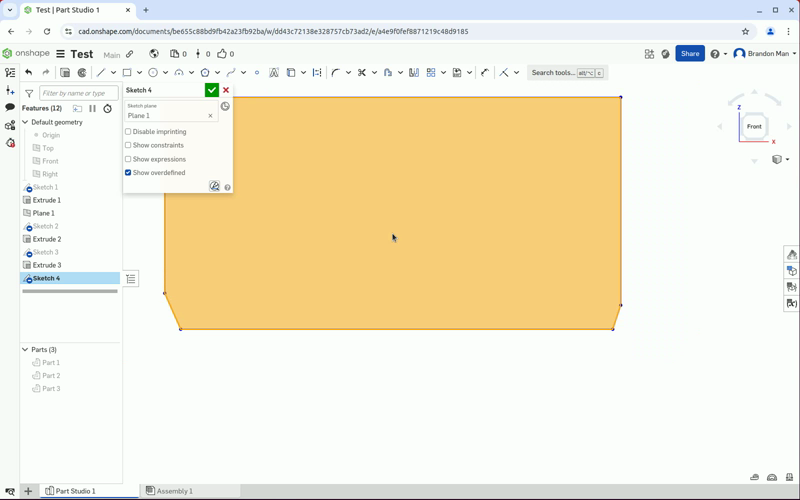
scroll(-6)
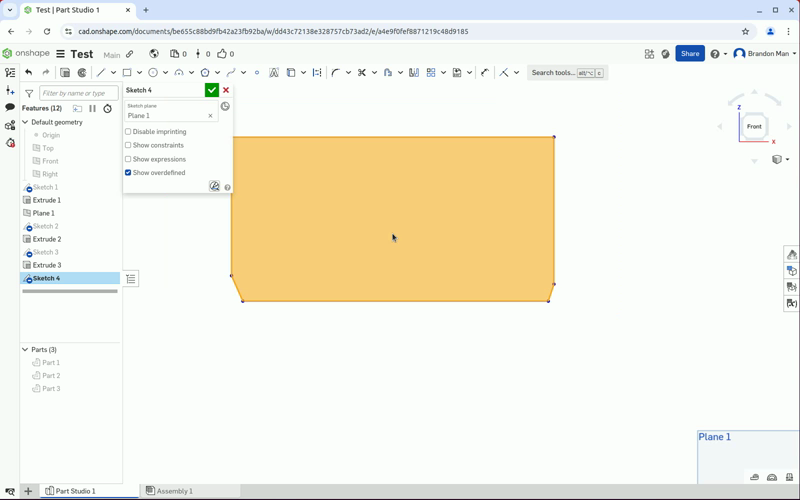
scroll(-6)
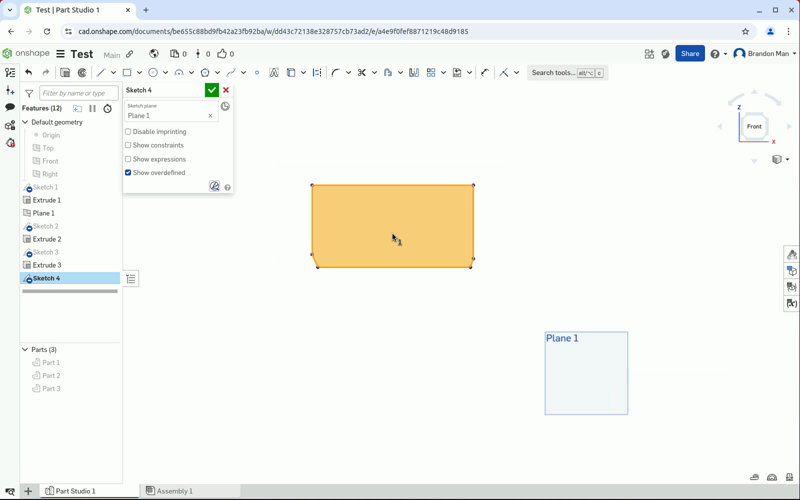
scroll(-6)
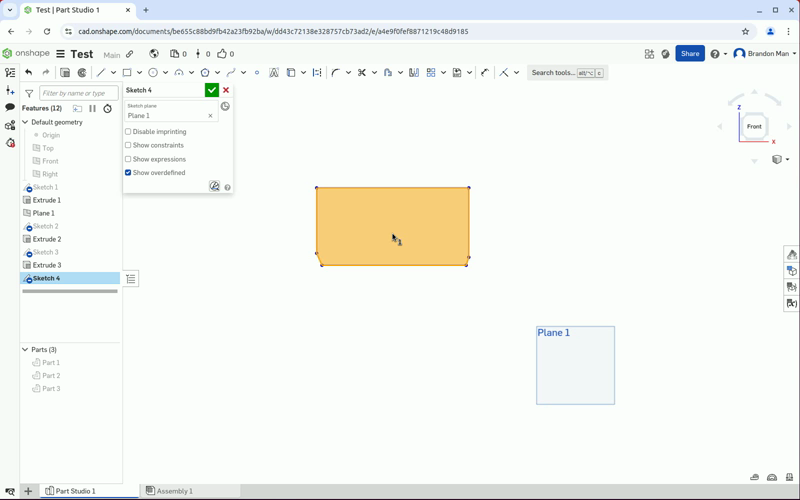
scroll(-6)
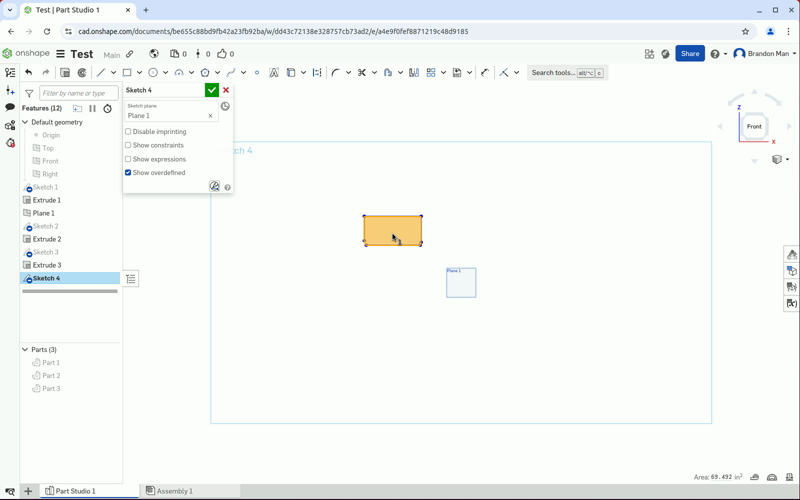
mouse_move(73, 352)
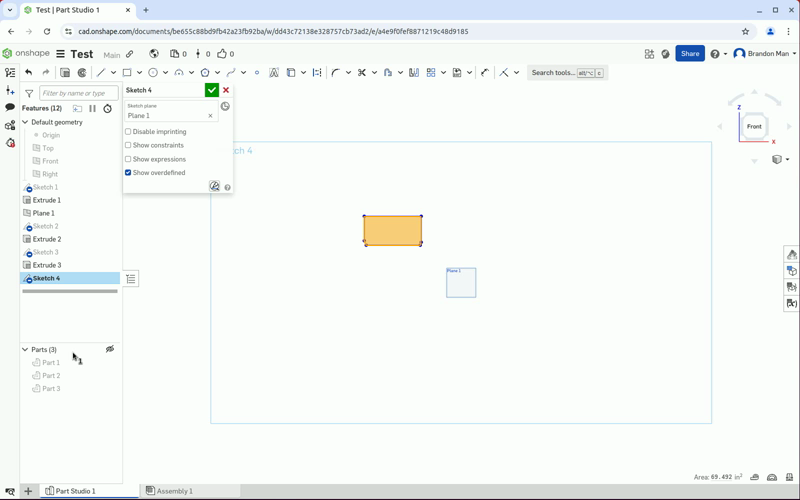
key(shift+y)
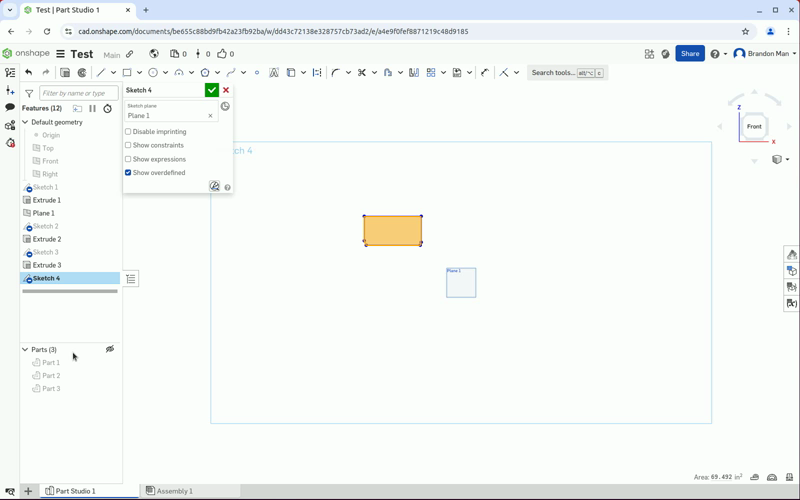
key(shift+e)
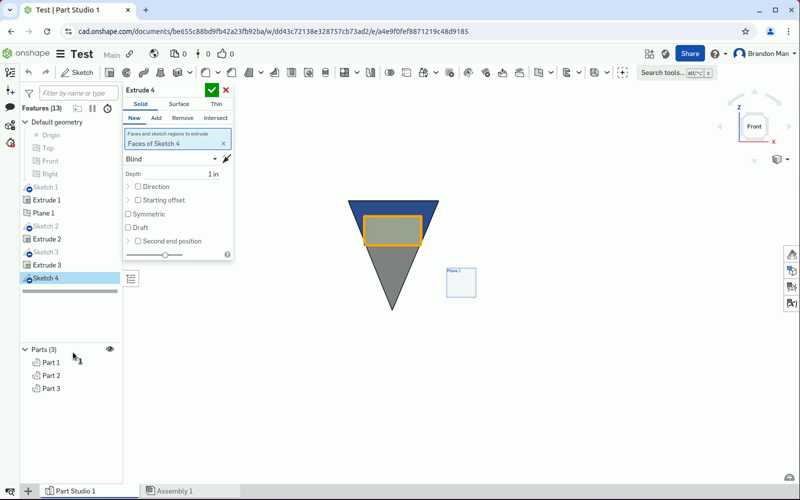
mouse_move(143, 106)
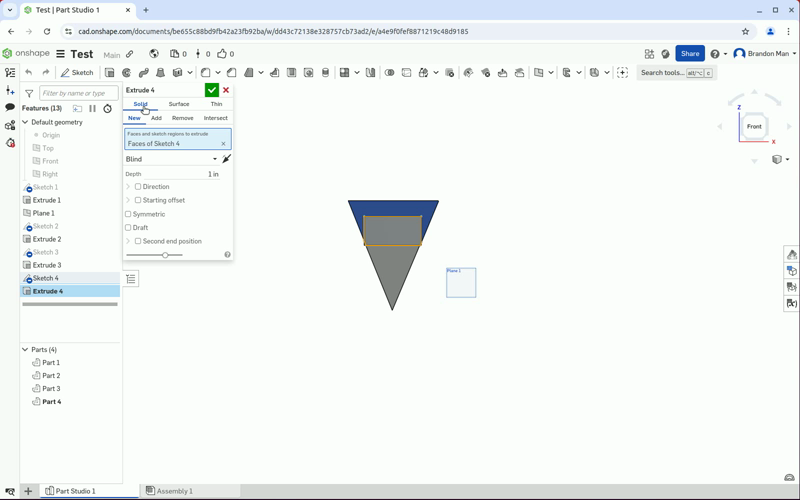
click(143, 106)
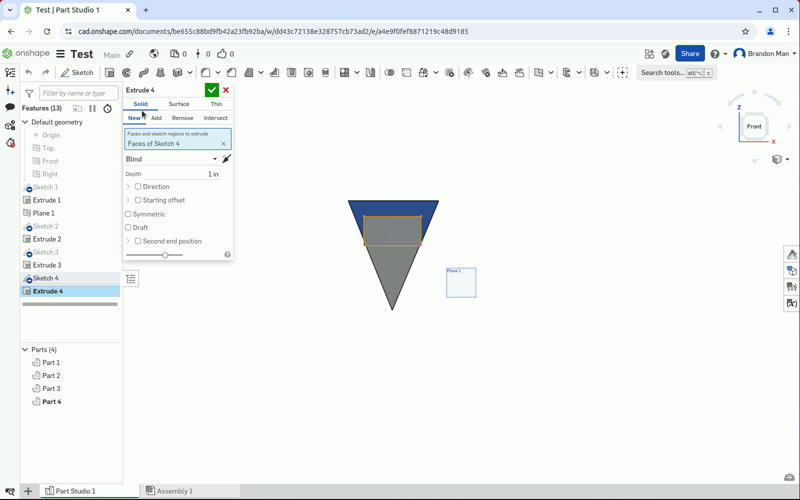
mouse_move(137, 120)
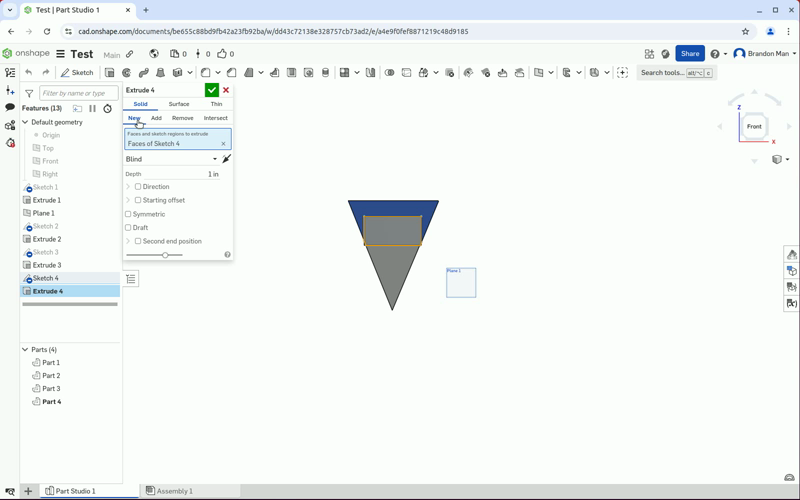
click(137, 120)
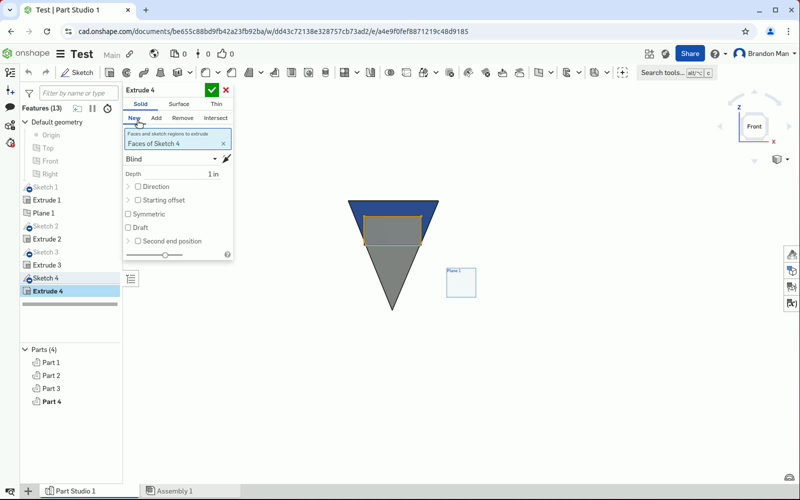
key(tab, 4)
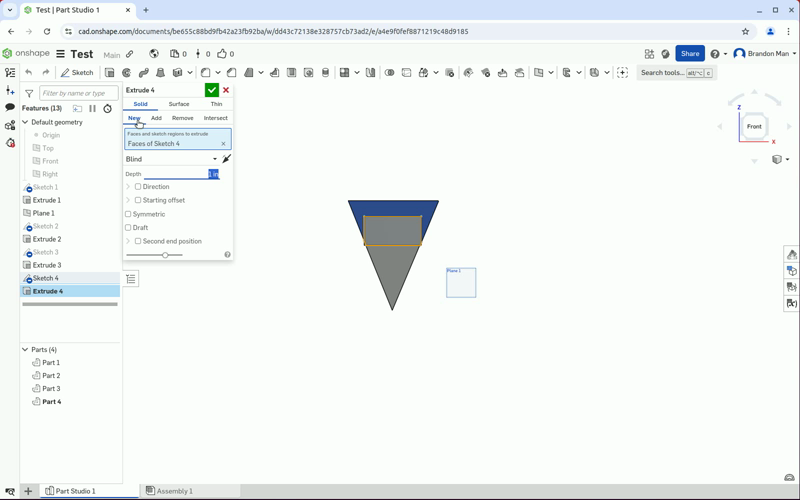
text(7.221)
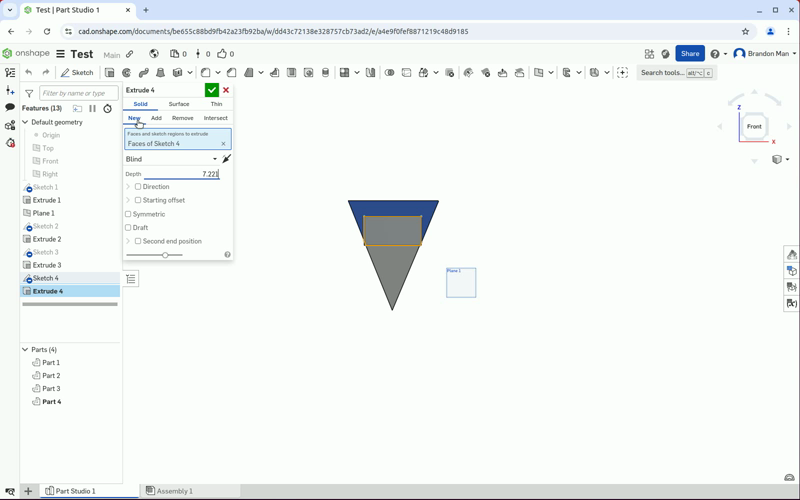
key(enter)
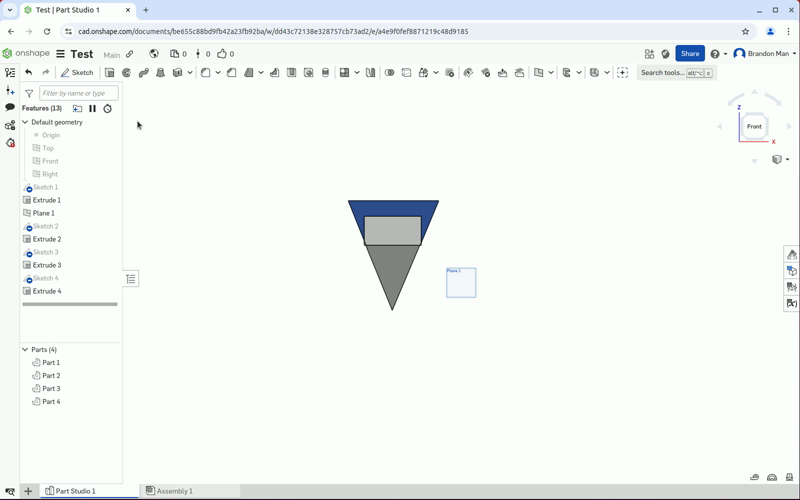
key(shift+h)
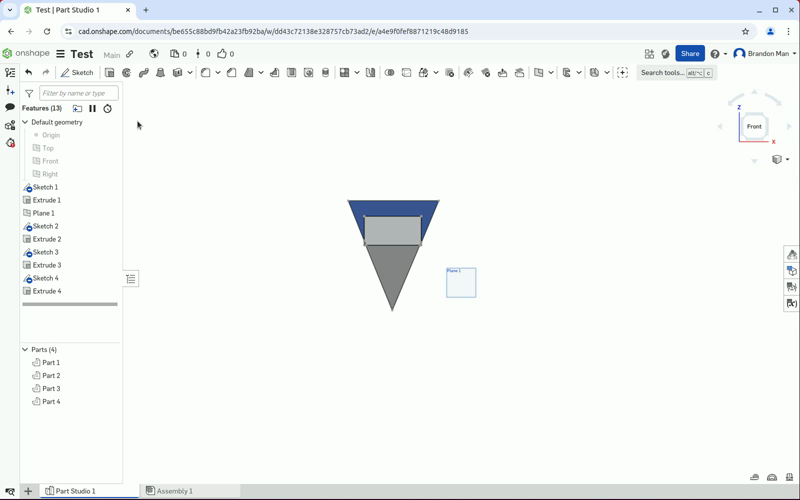
key(shift+h)
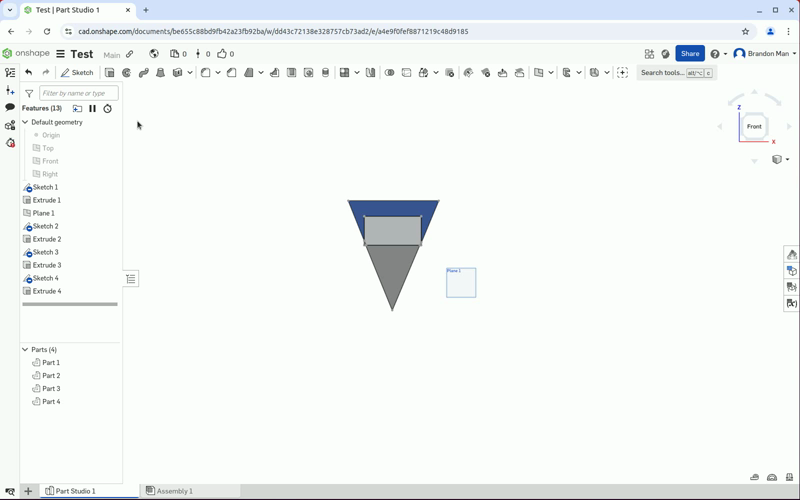
key(shift+7)
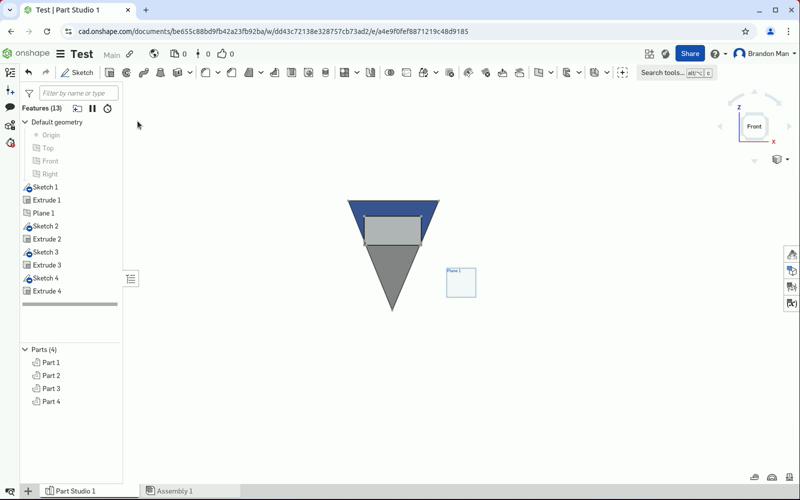
key(left, 2)
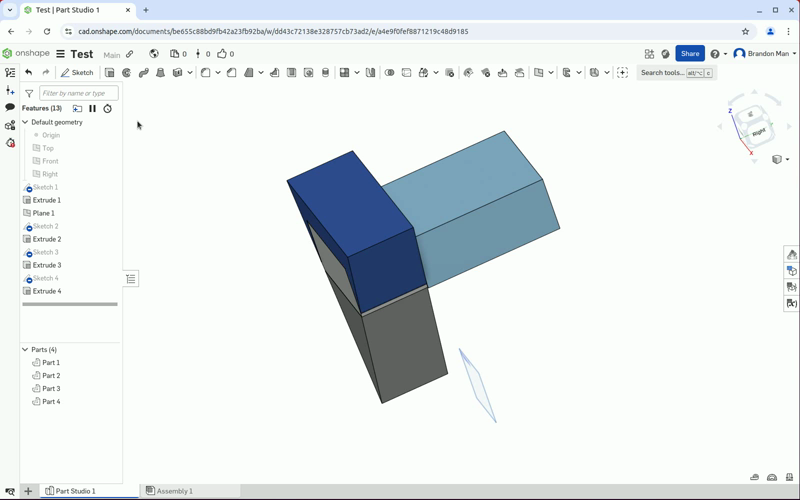
key(down, 2)
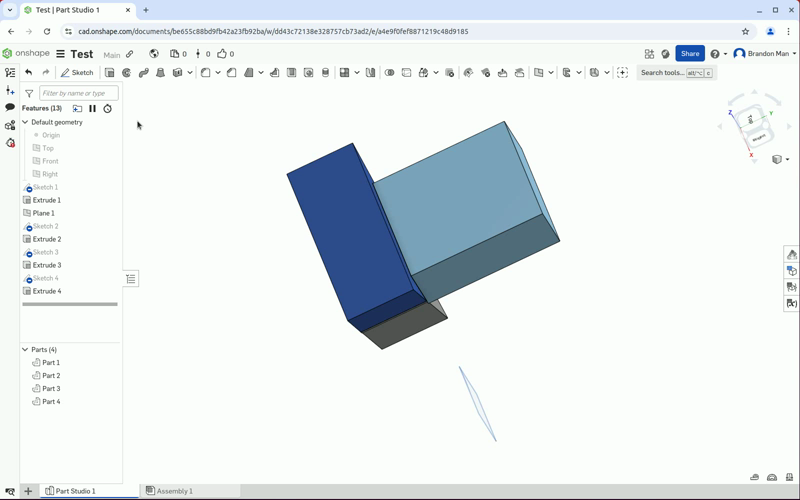
key(up, 2)
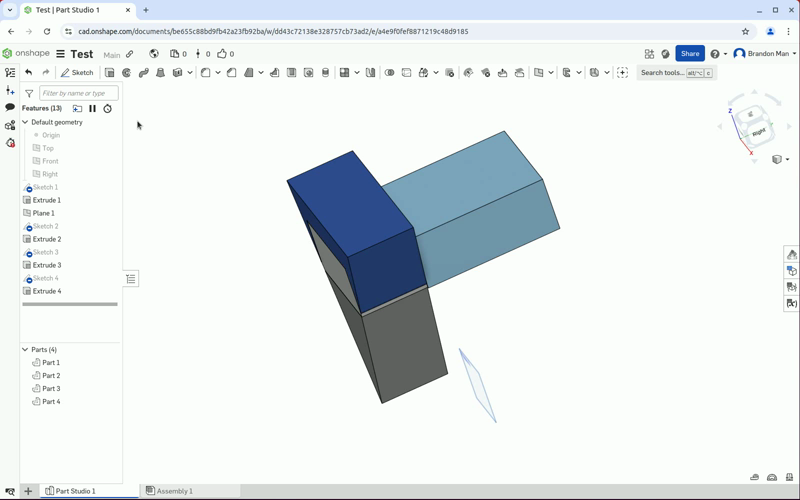
key(right, 2)
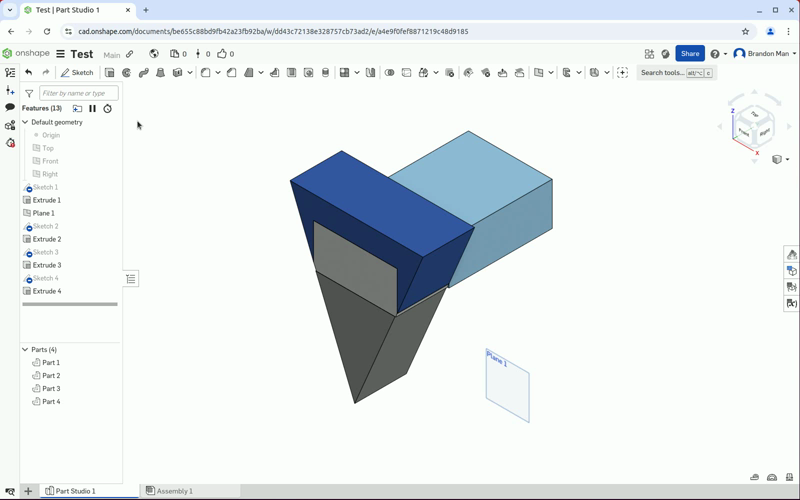
mouse_move(73, 189)
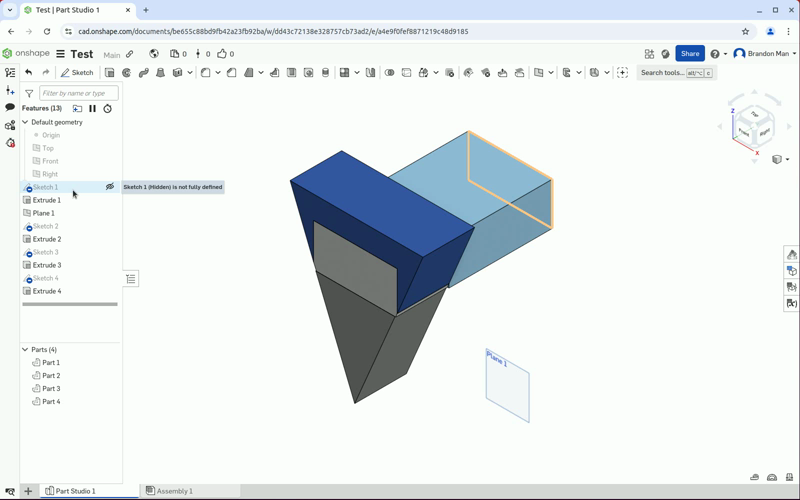
click(73, 189)